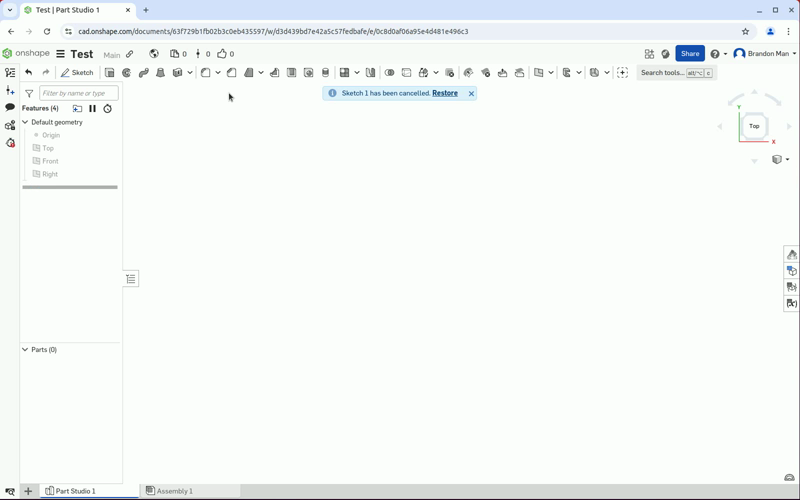
key(shift+h)
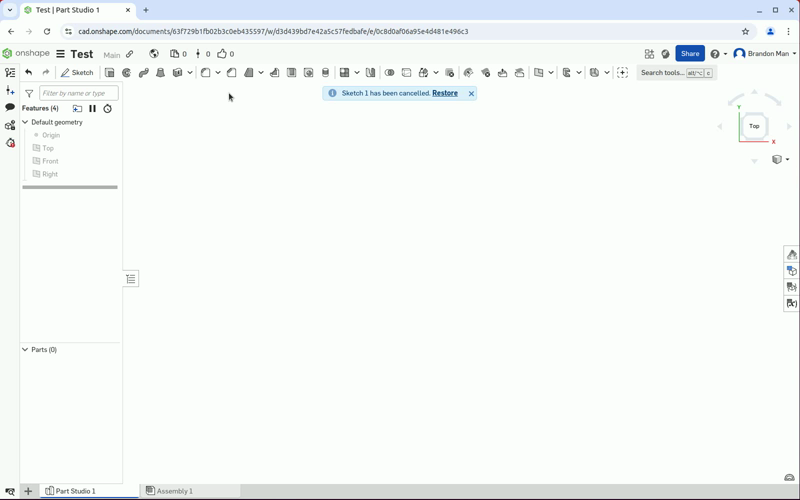
key(shift+s)
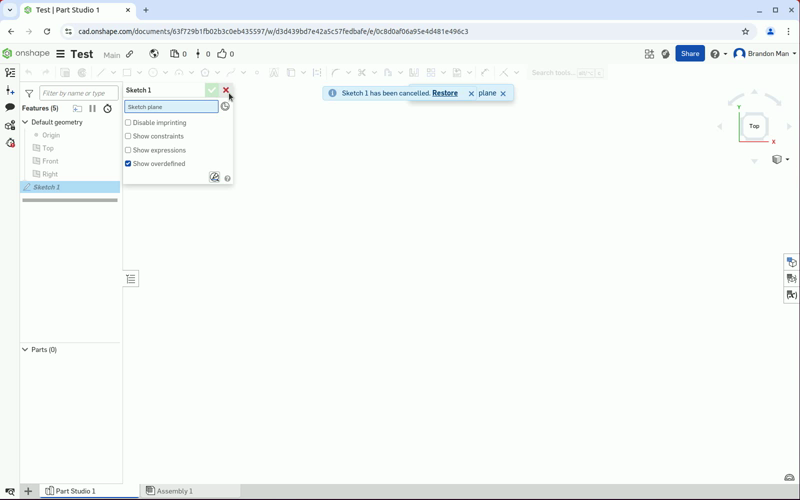
mouse_move(73, 150)
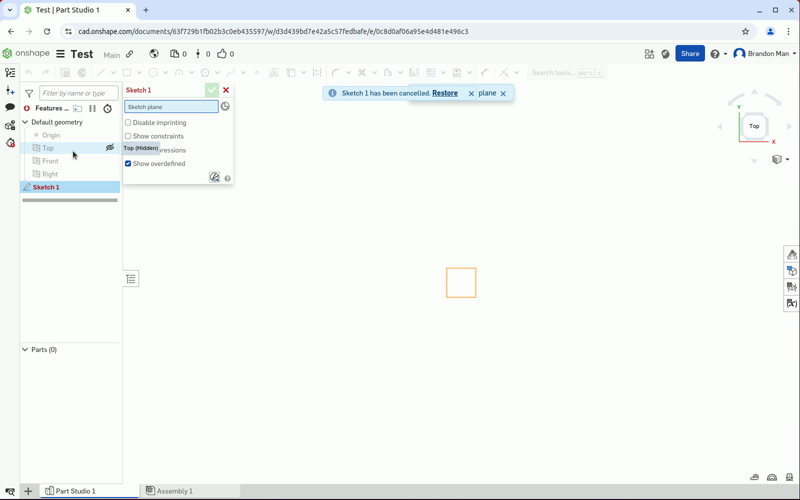
click(73, 150)
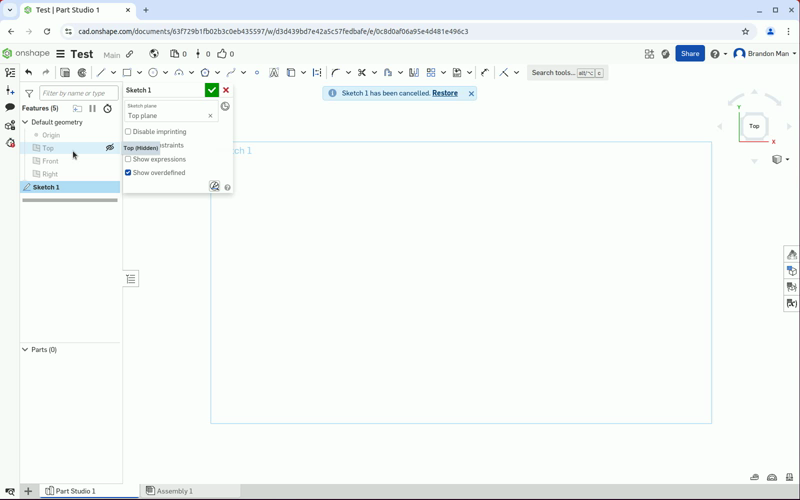
mouse_move(73, 352)
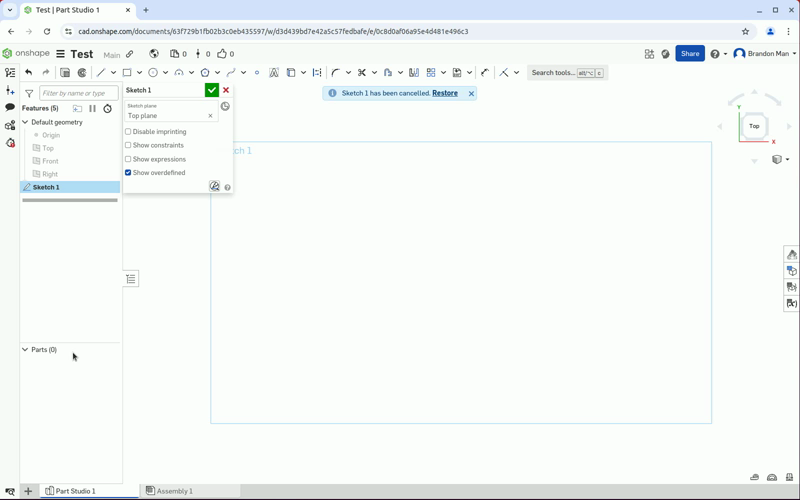
key(y)
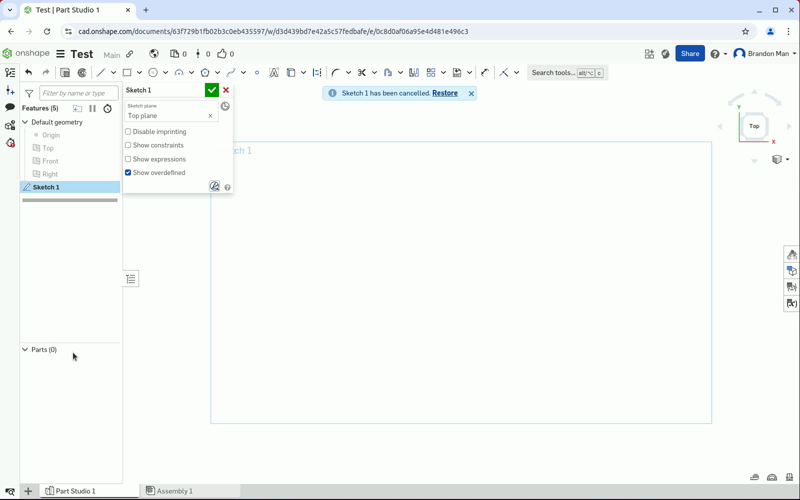
key(a)
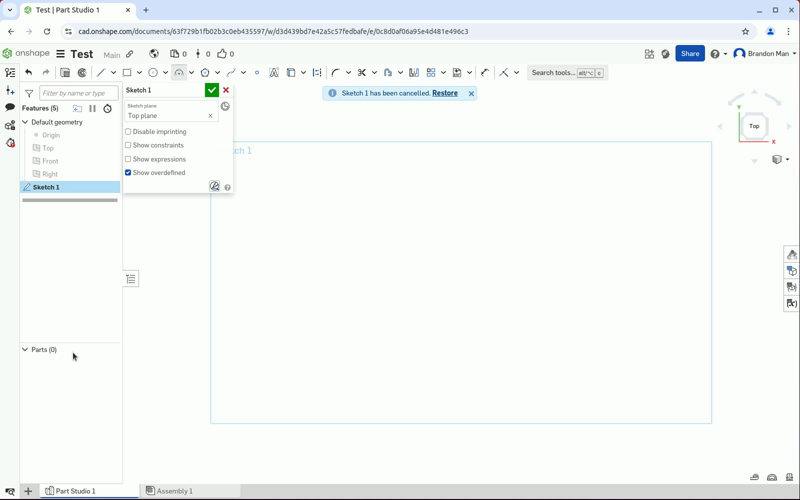
key_down(shift)
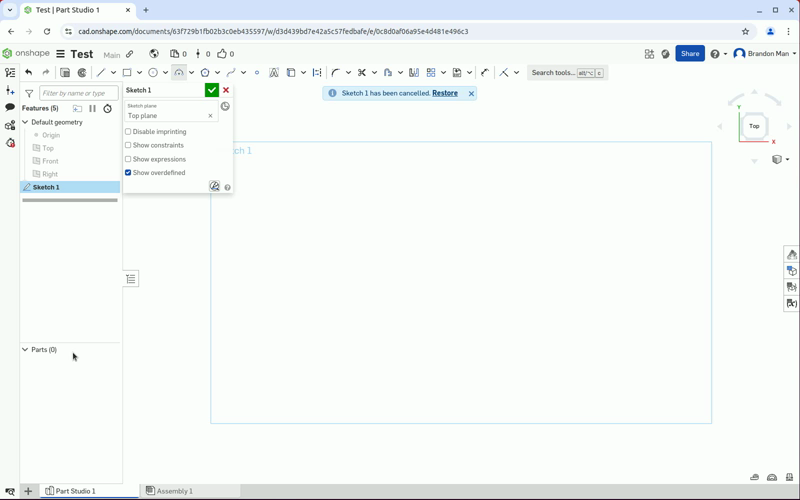
mouse_move(392, 373)
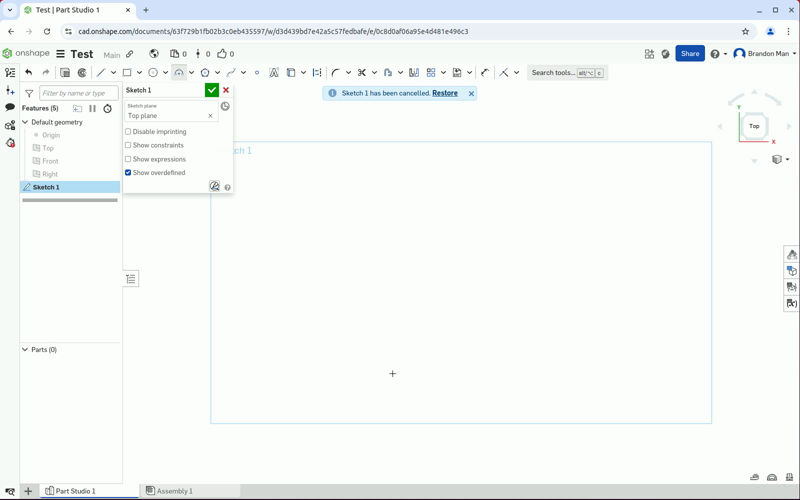
click(392, 373)
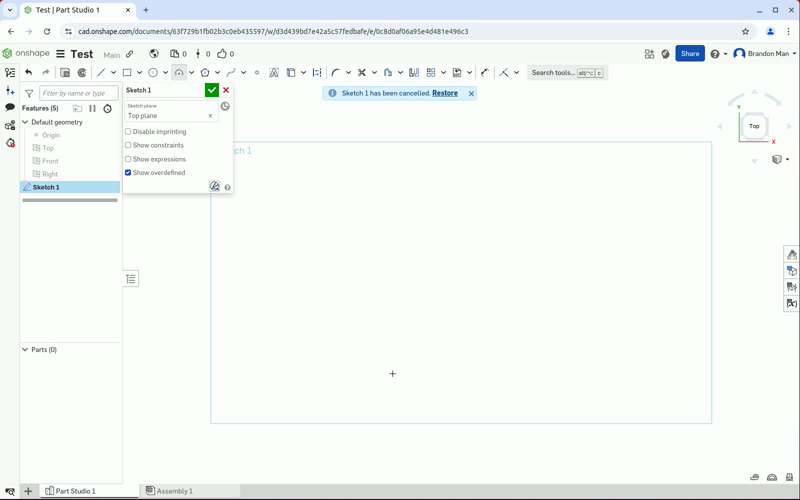
key_up(shift)
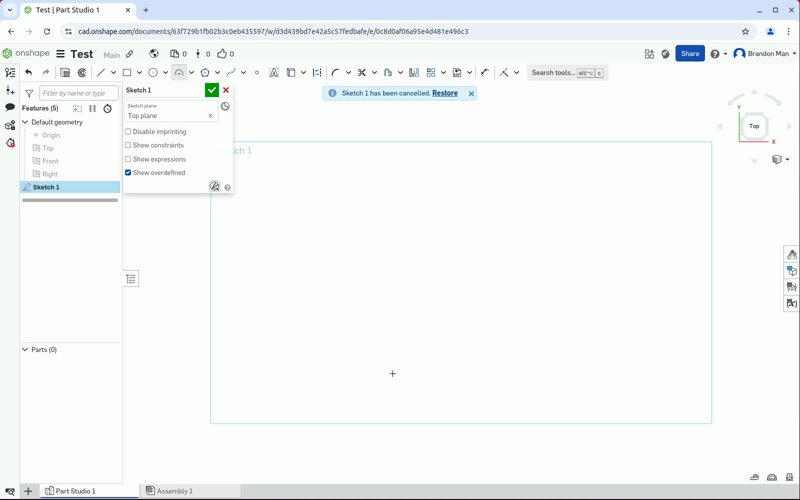
key_down(shift)
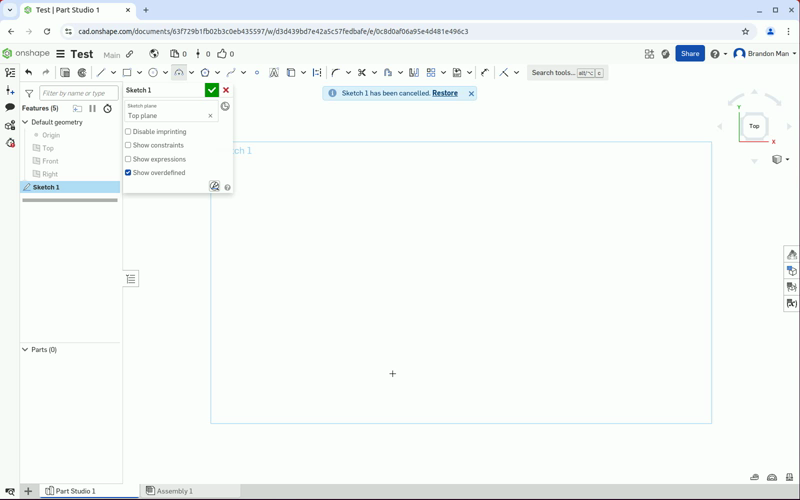
mouse_move(526, 373)
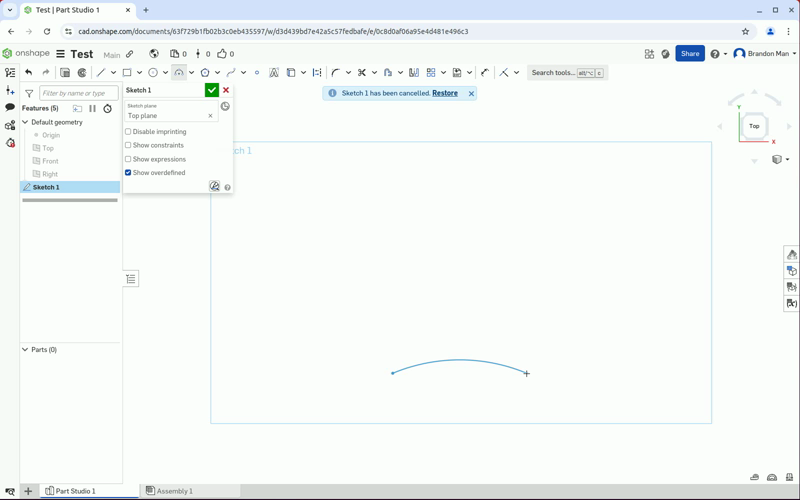
click(526, 373)
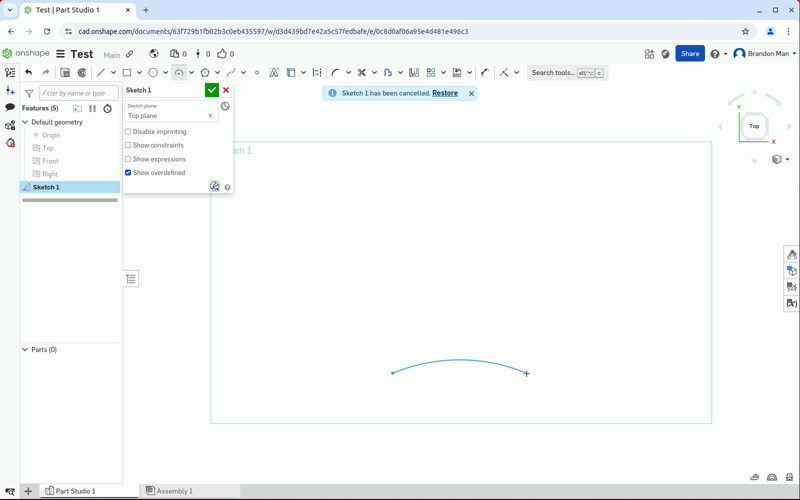
mouse_move(459, 170)
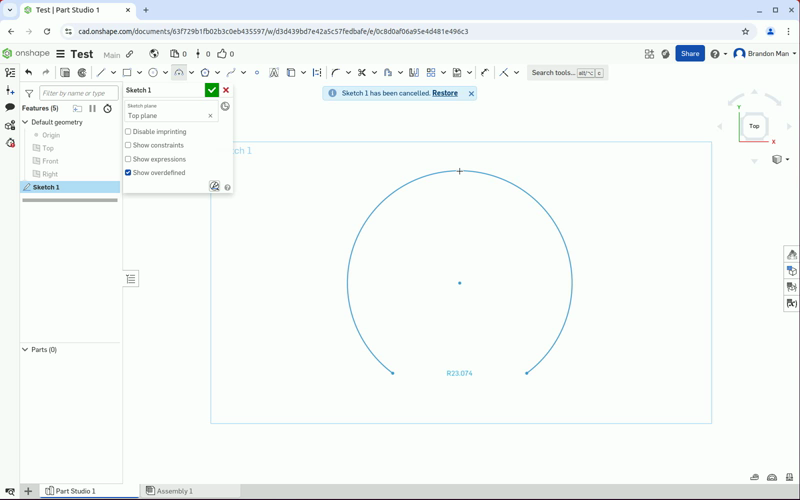
click(459, 170)
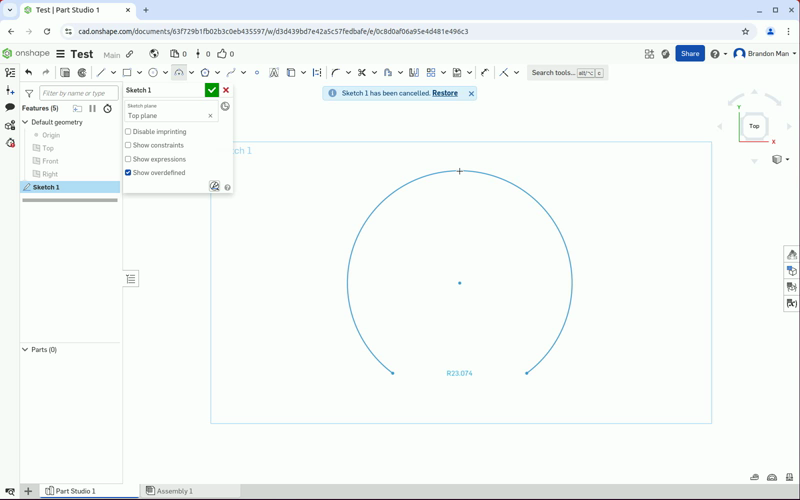
key_up(shift)
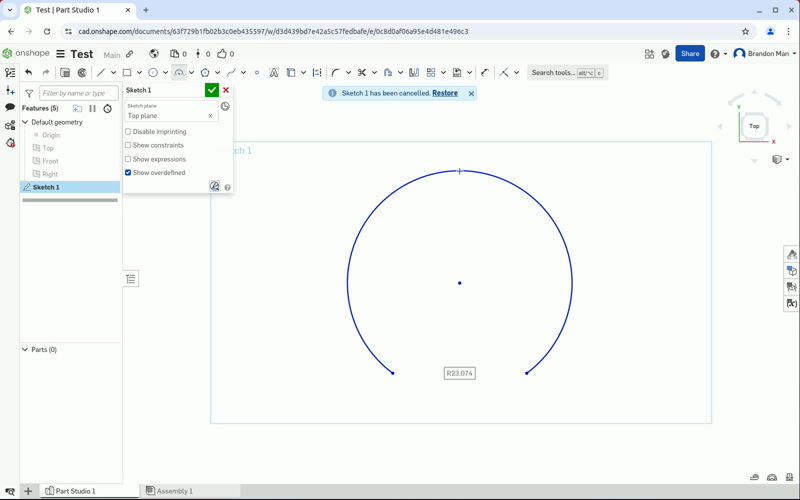
key(esc)
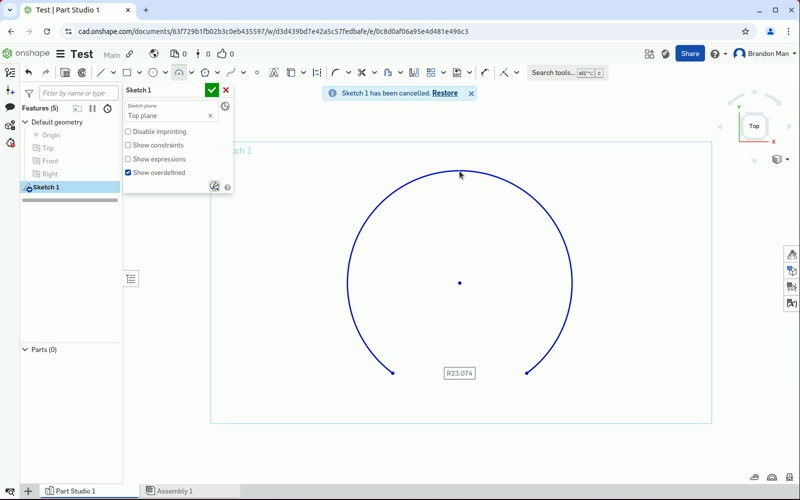
key(l)
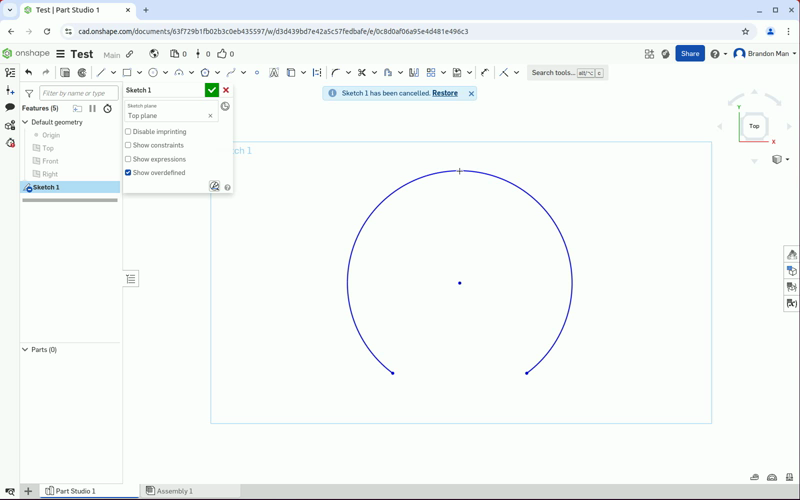
mouse_move(526, 373)
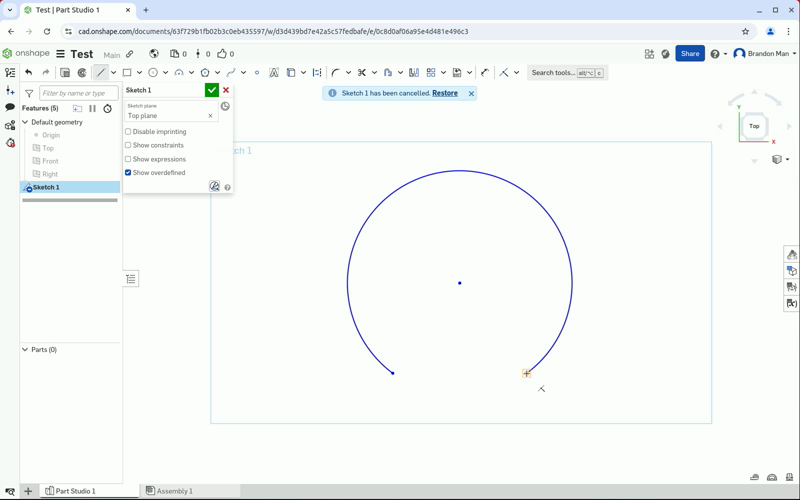
click(526, 373)
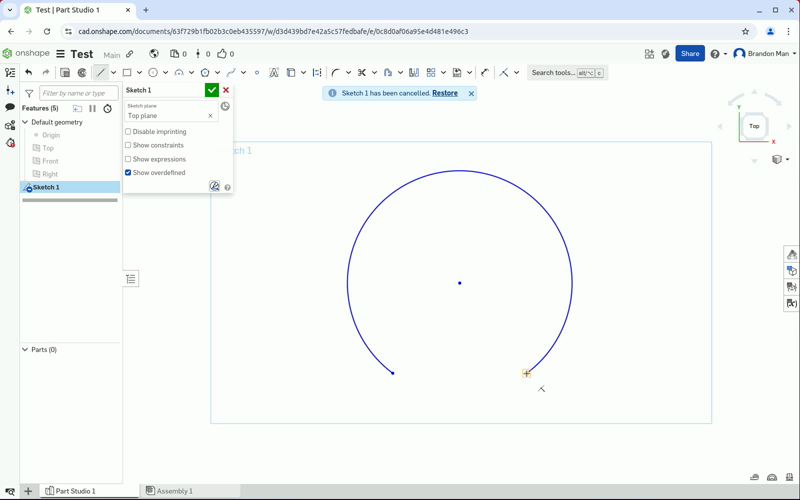
key_down(shift)
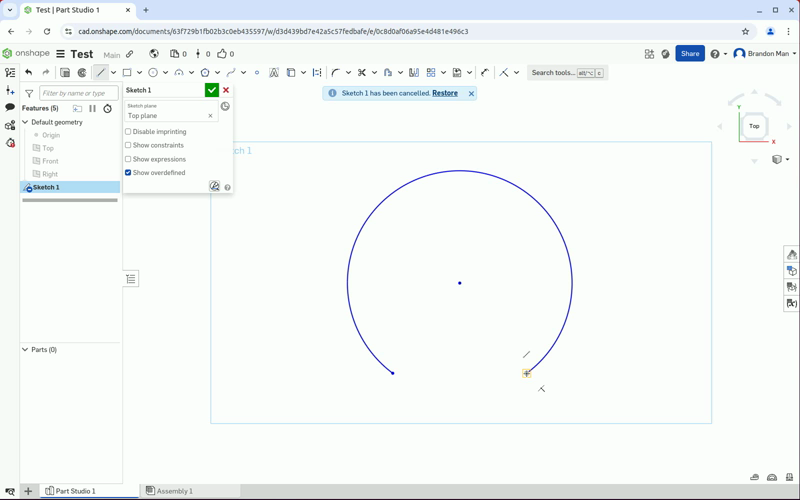
mouse_move(526, 284)
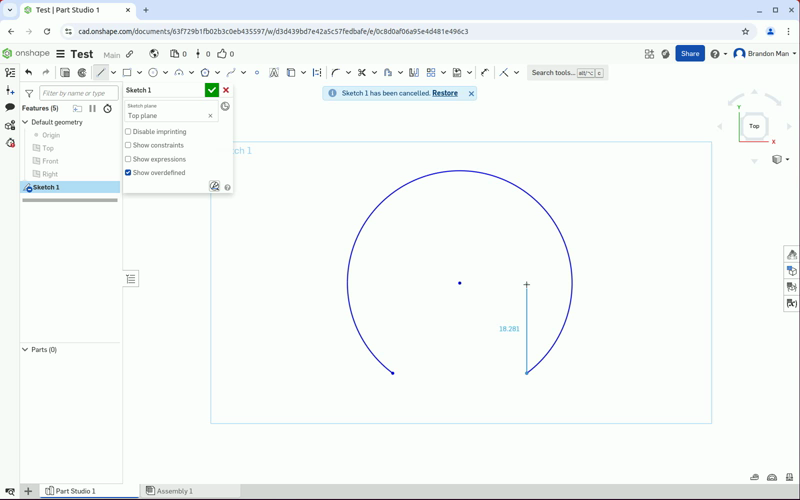
click(526, 284)
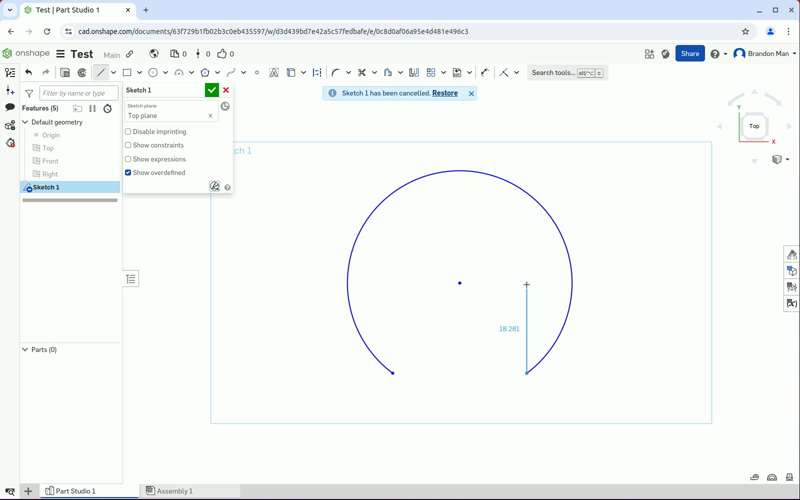
key_up(shift)
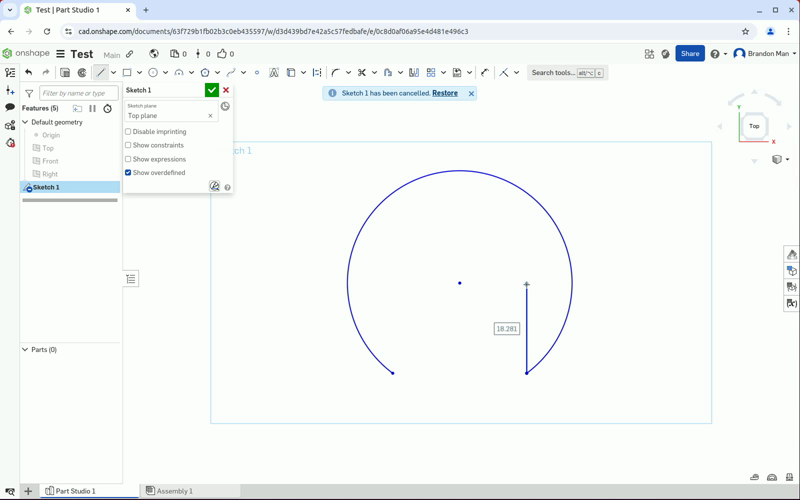
key_down(shift)
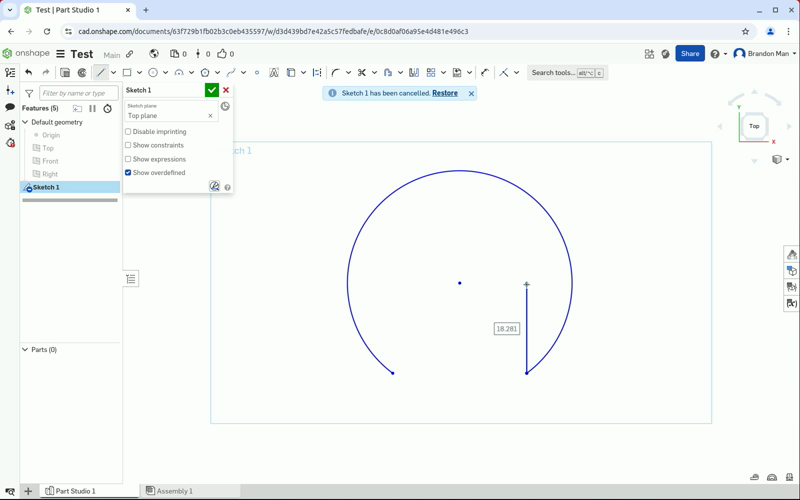
mouse_move(392, 284)
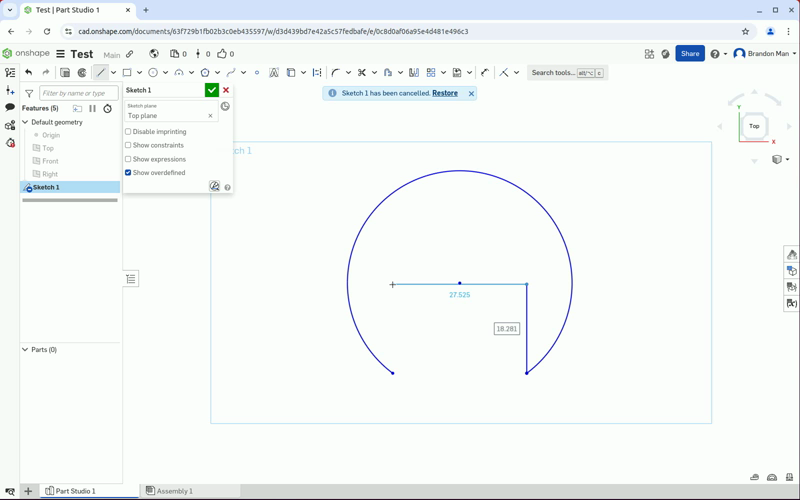
click(392, 284)
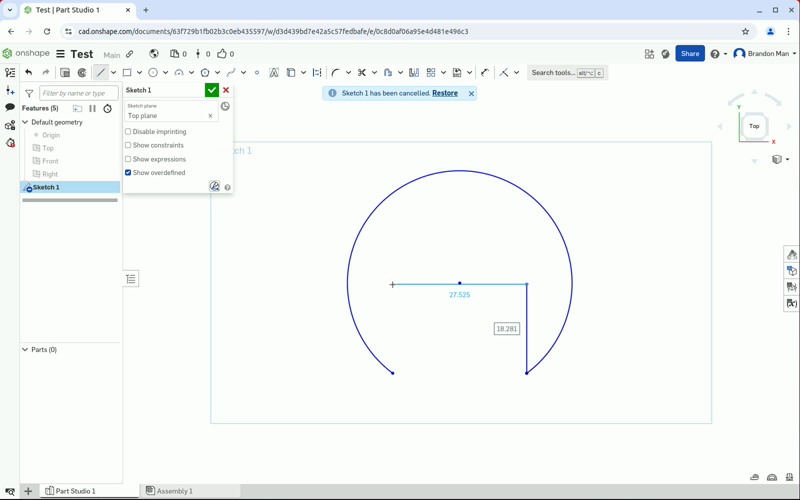
key_up(shift)
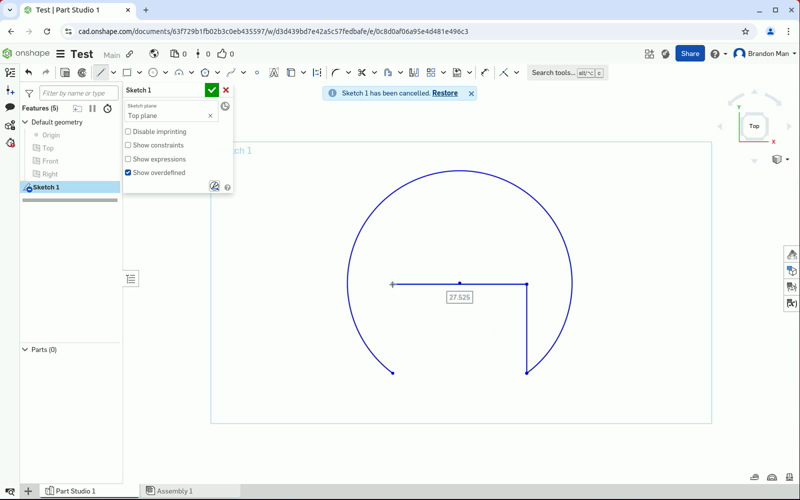
key_down(shift)
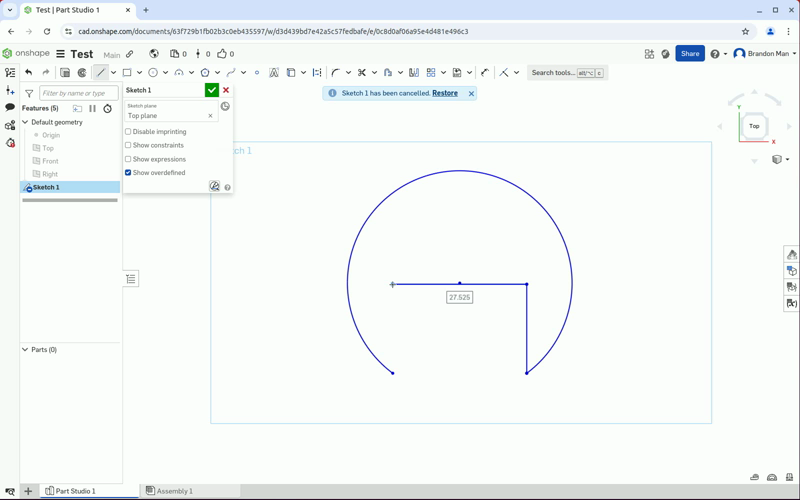
mouse_move(392, 373)
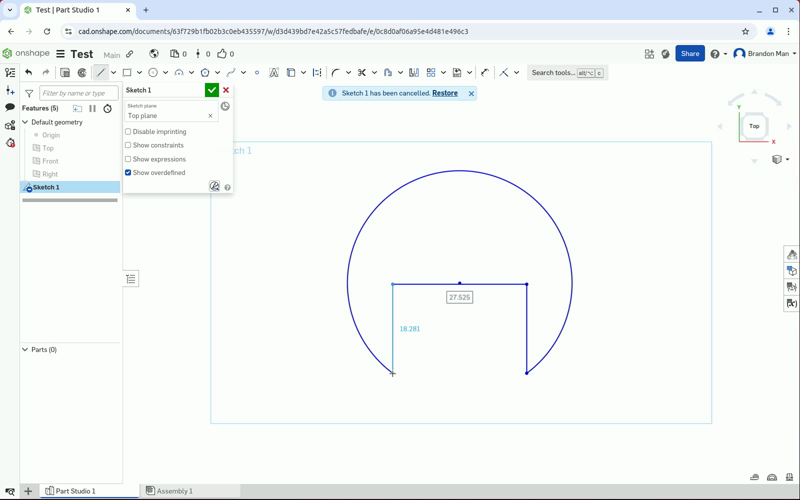
key_up(shift)
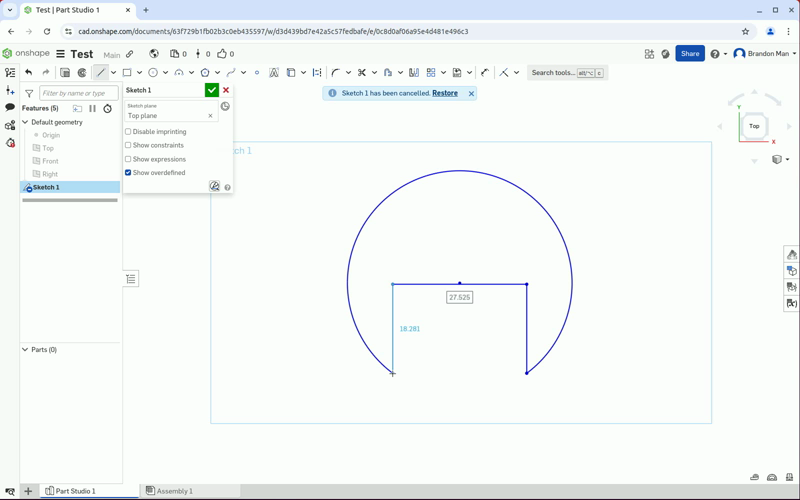
click(392, 373)
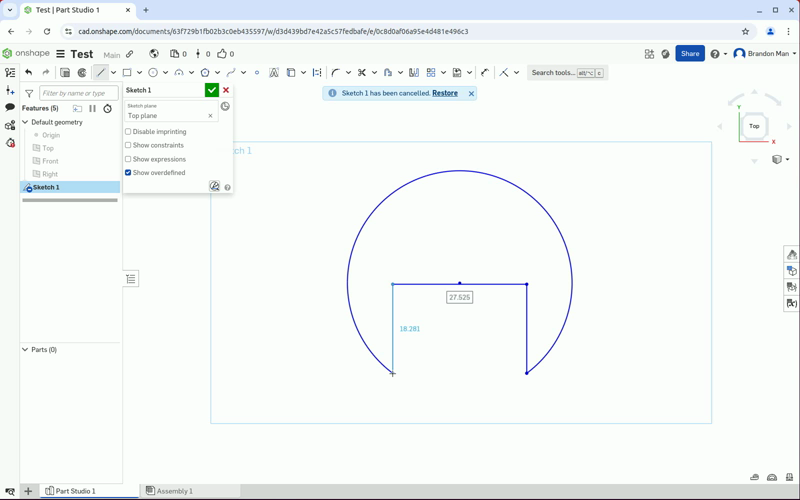
key(esc)
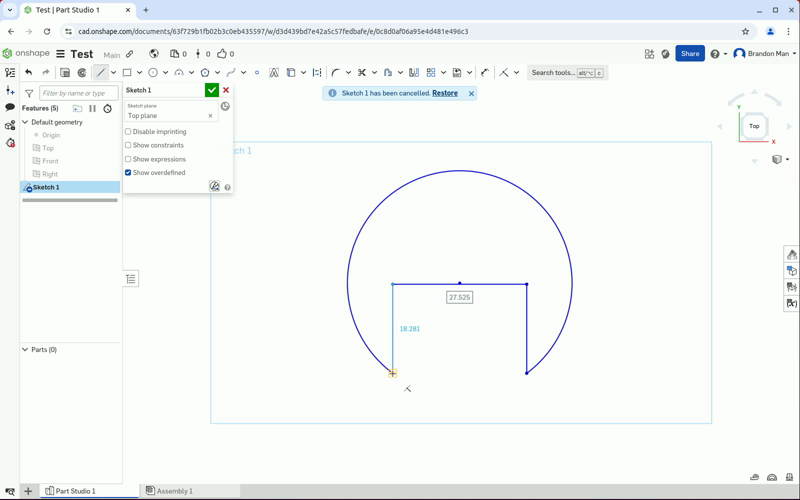
mouse_move(512, 255)
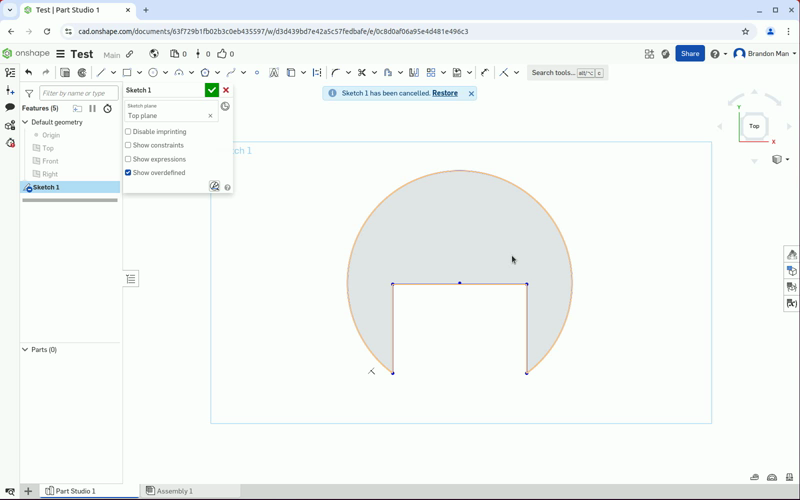
click(512, 255)
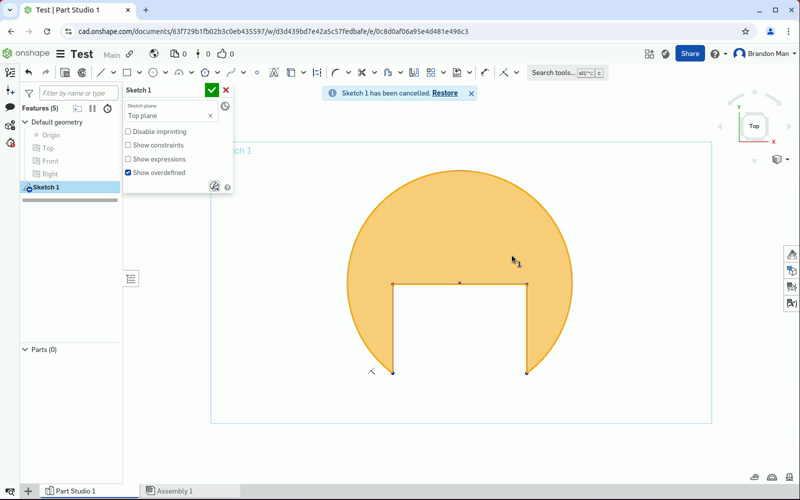
mouse_move(73, 352)
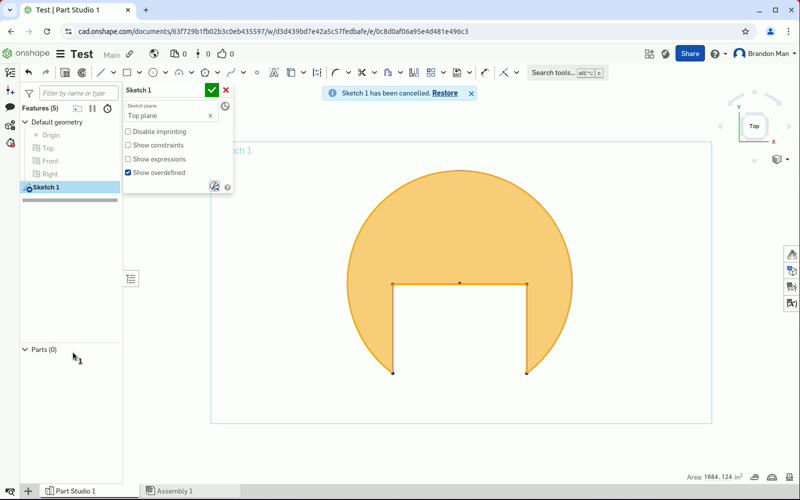
key(shift+y)
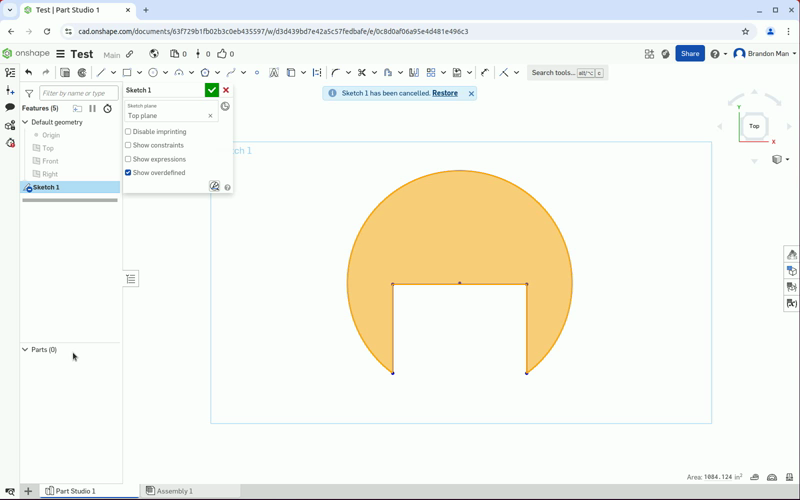
key(shift+e)
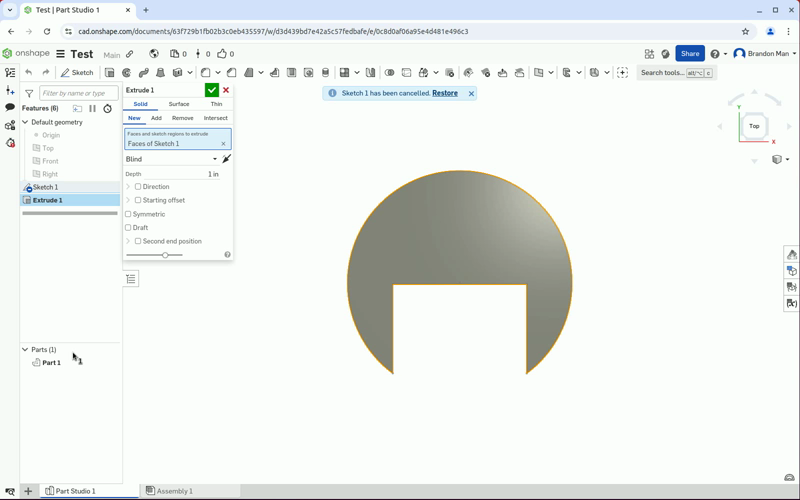
mouse_move(143, 106)
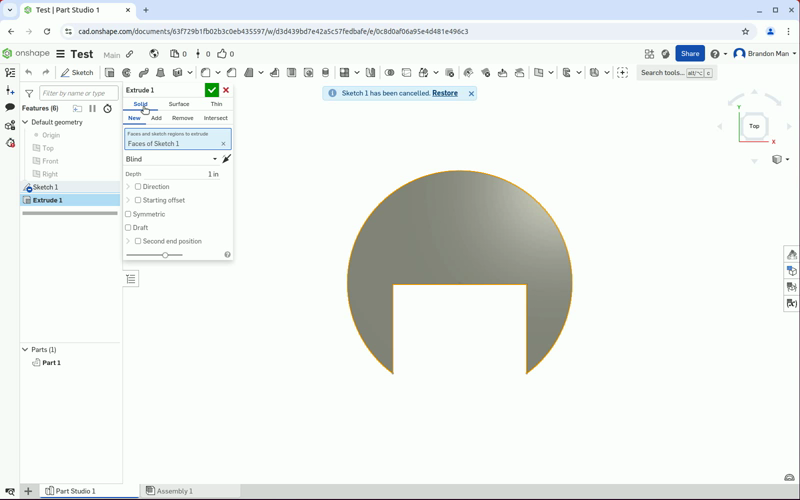
click(143, 106)
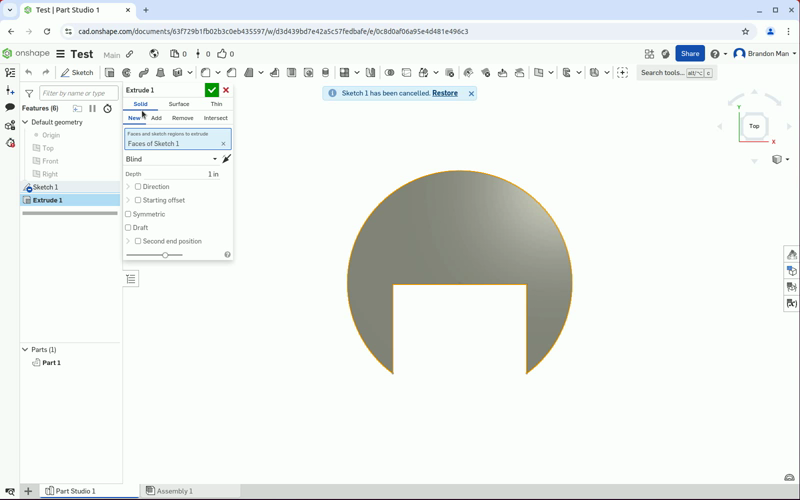
mouse_move(137, 120)
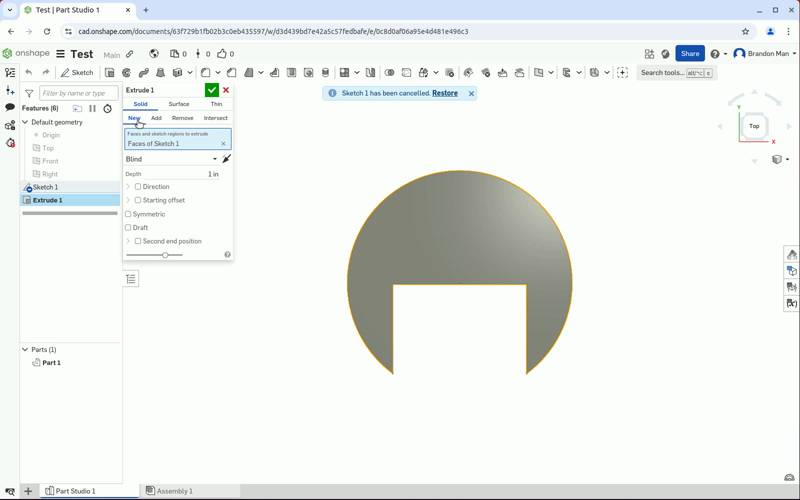
click(137, 120)
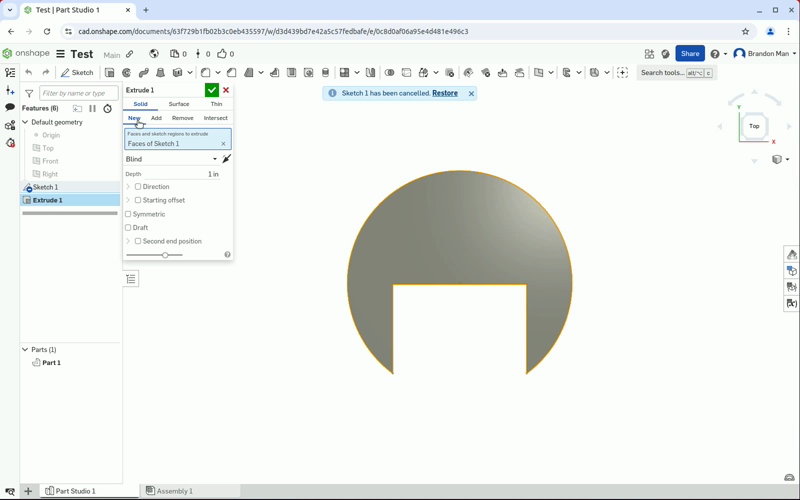
key(tab, 4)
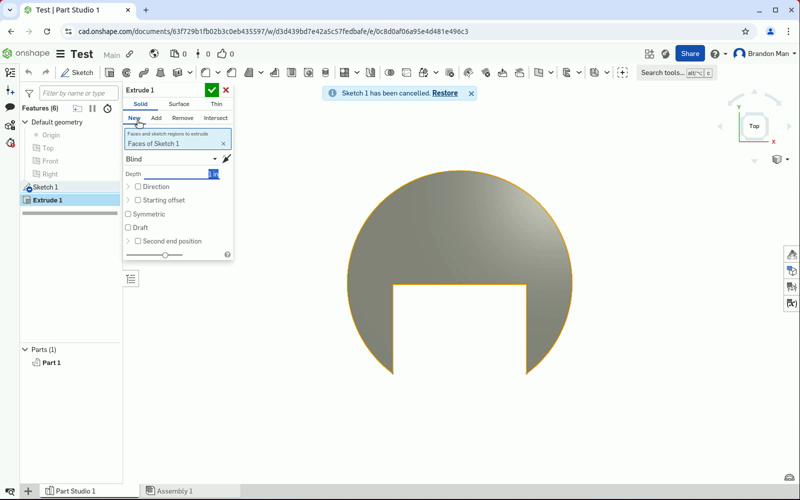
text(10.591)
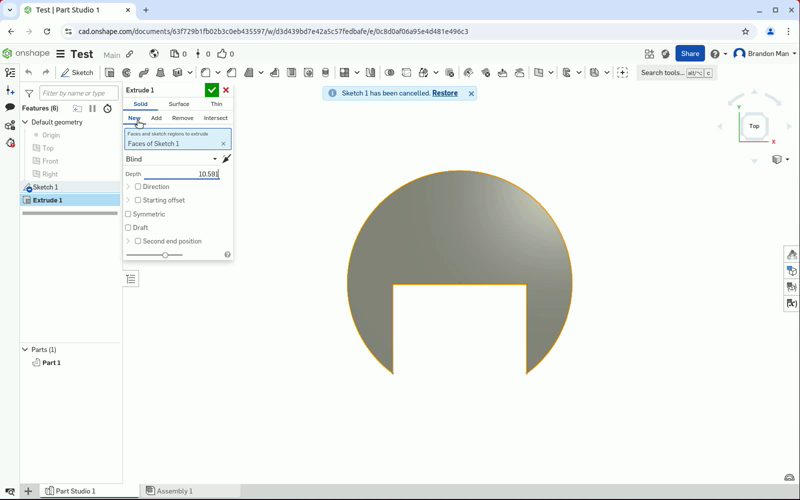
key(enter)
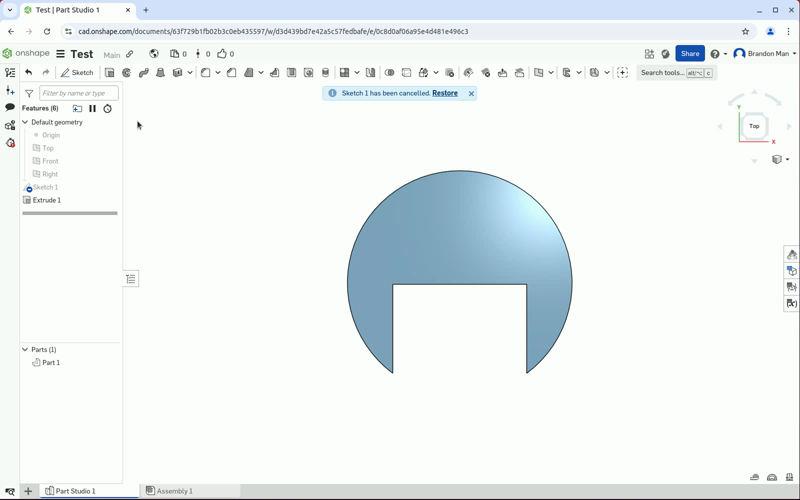
key(shift+h)
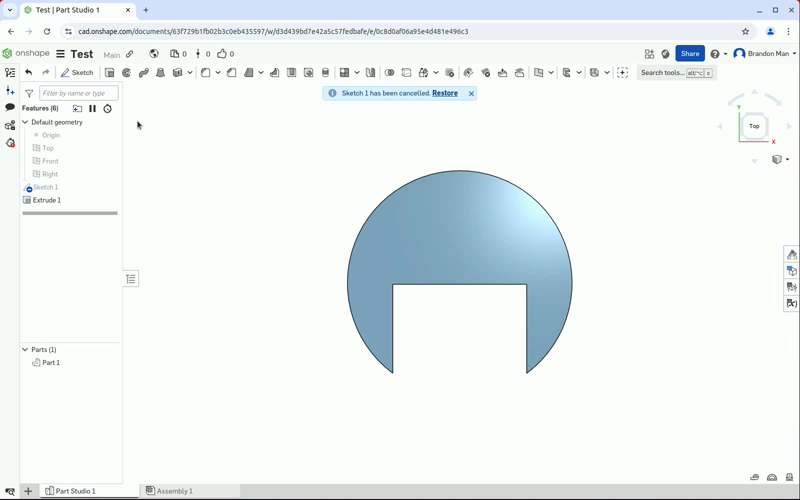
key(shift+h)
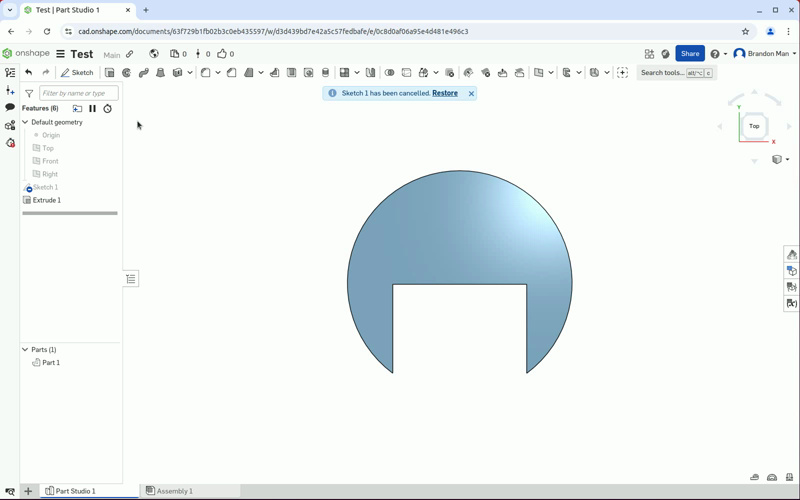
mouse_move(73, 189)
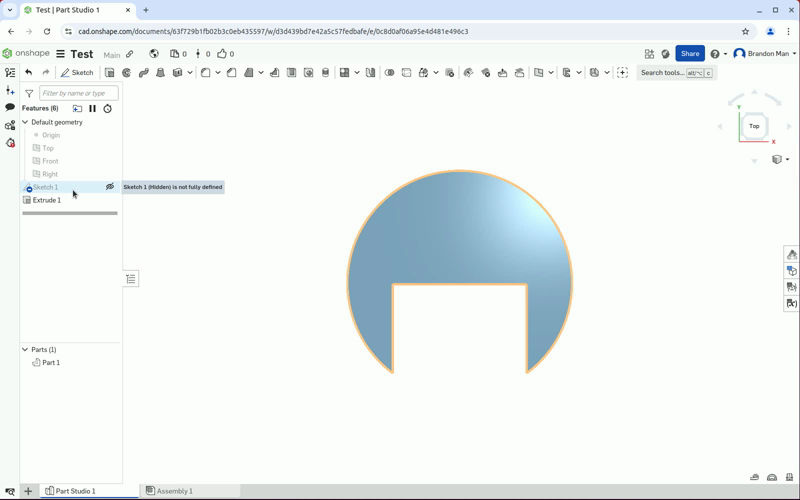
click(73, 189)
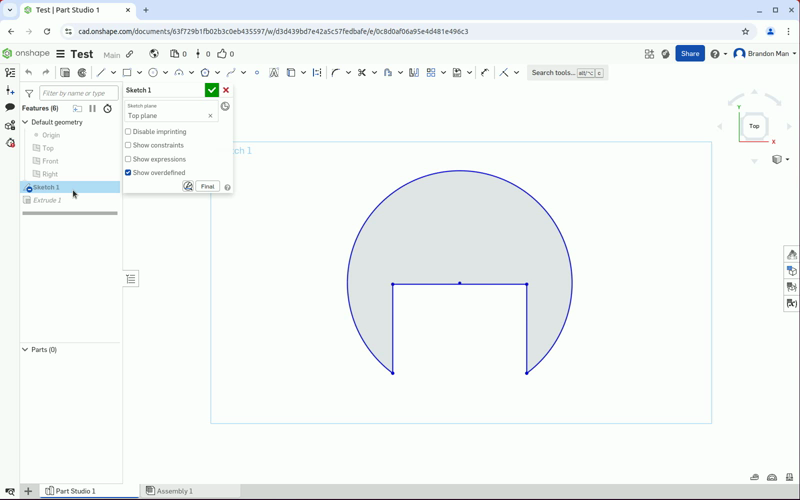
mouse_move(229, 92)
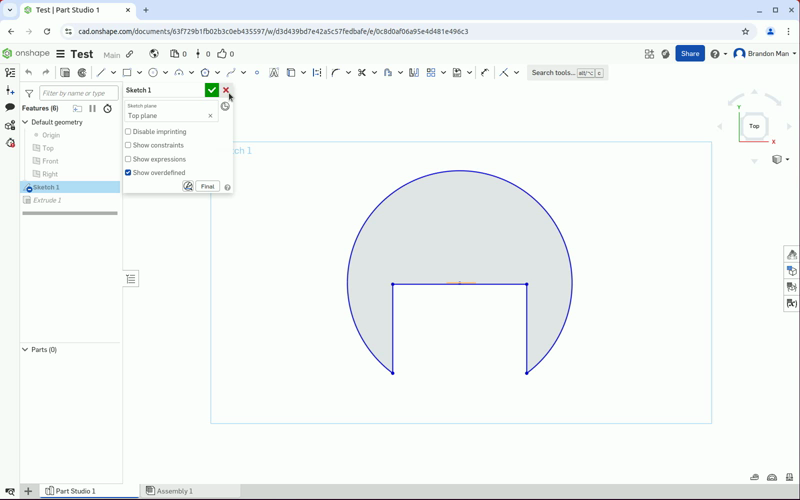
click(229, 92)
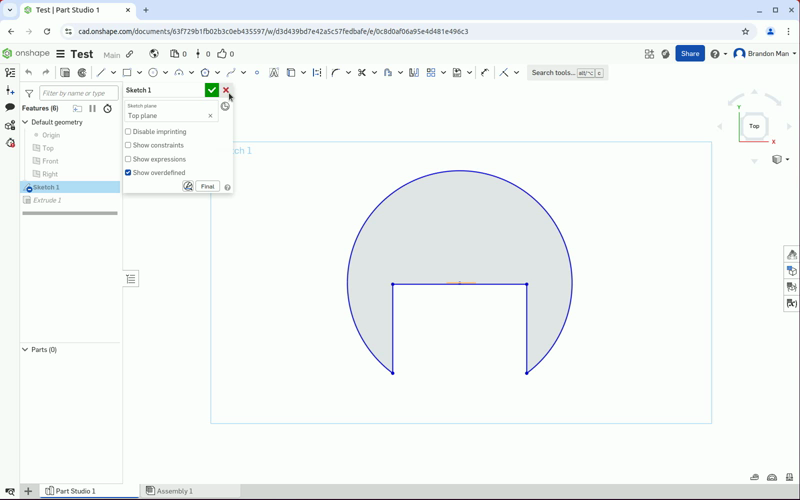
key(shift+s)
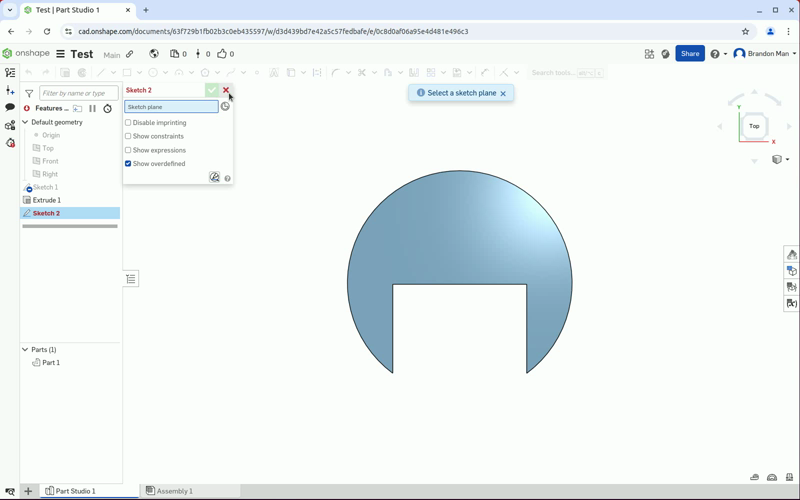
mouse_move(73, 150)
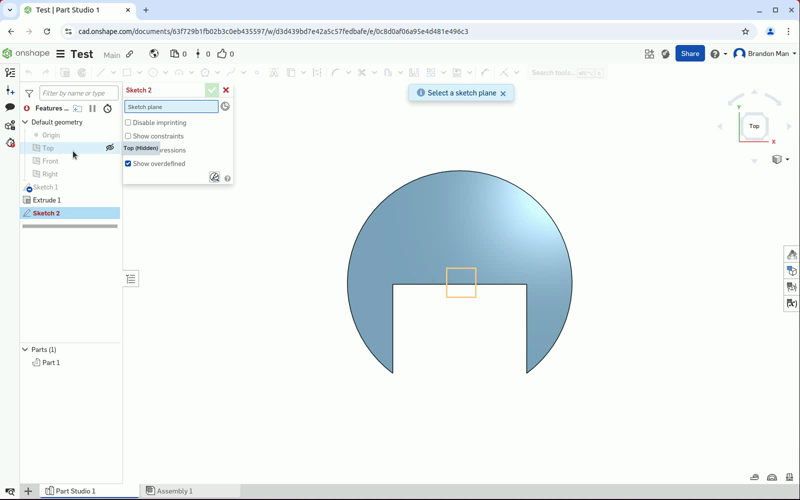
click(73, 150)
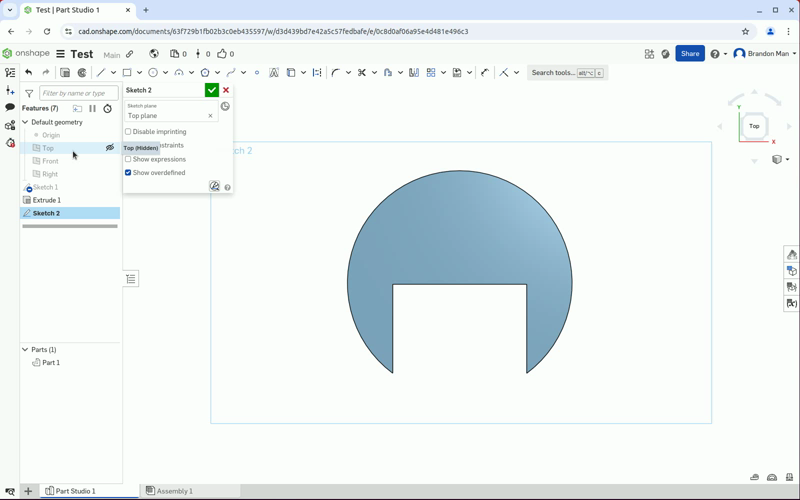
mouse_move(73, 352)
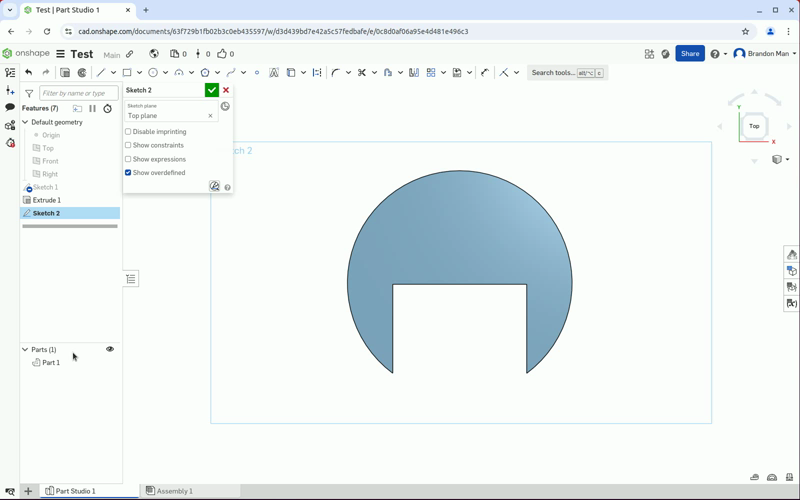
key(y)
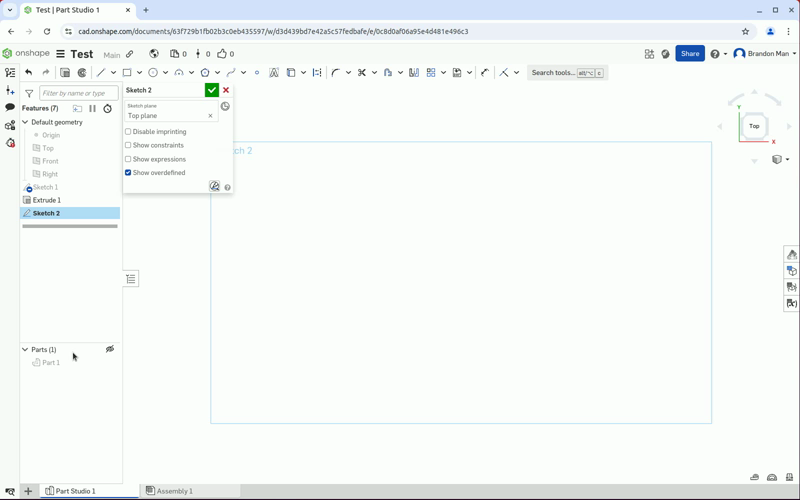
key(a)
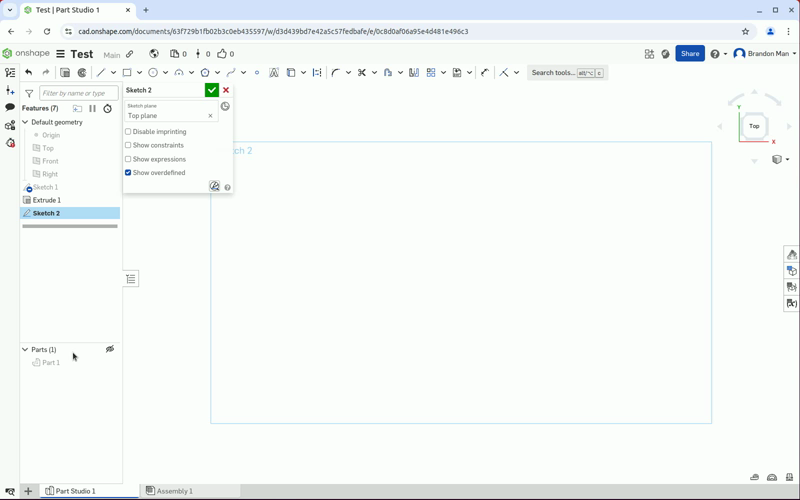
key_down(shift)
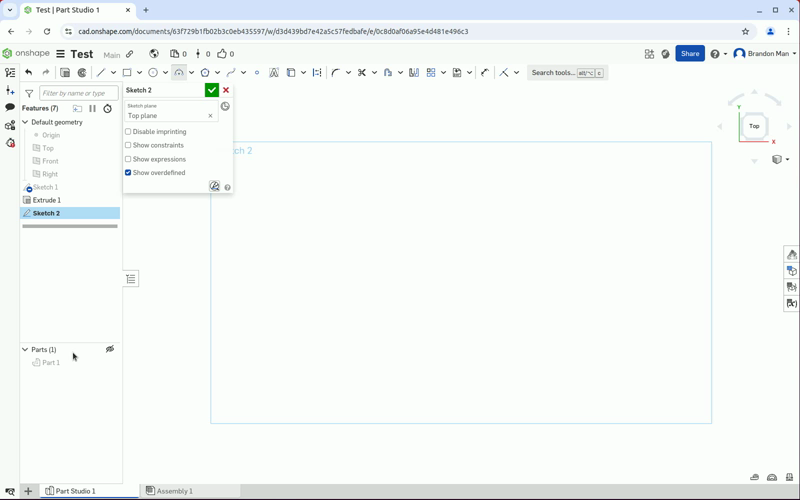
mouse_move(392, 373)
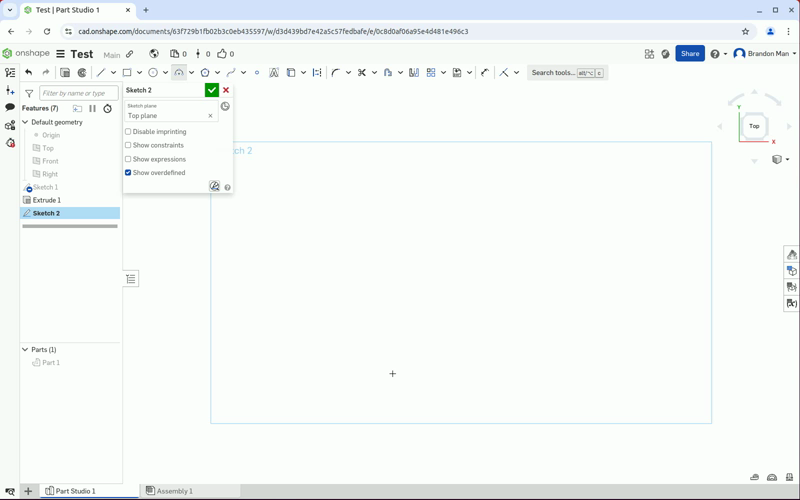
click(392, 373)
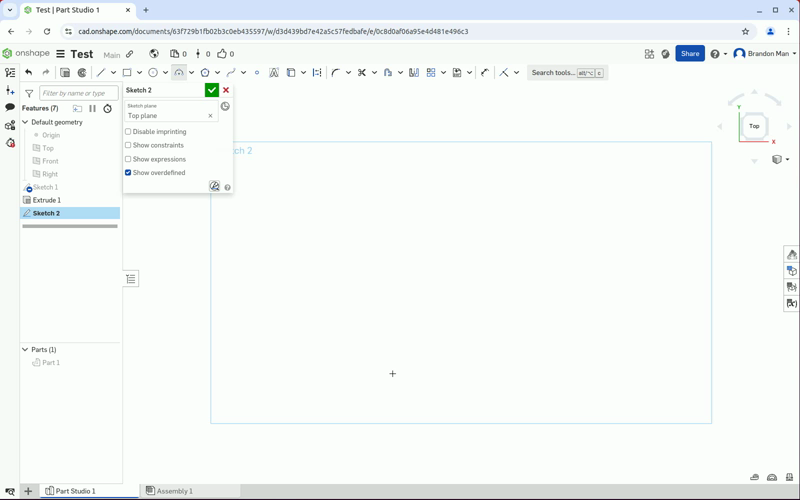
key_up(shift)
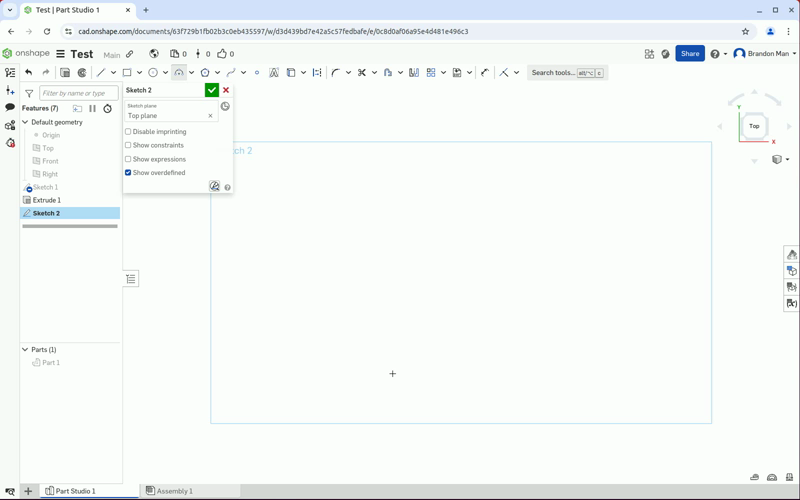
key_down(shift)
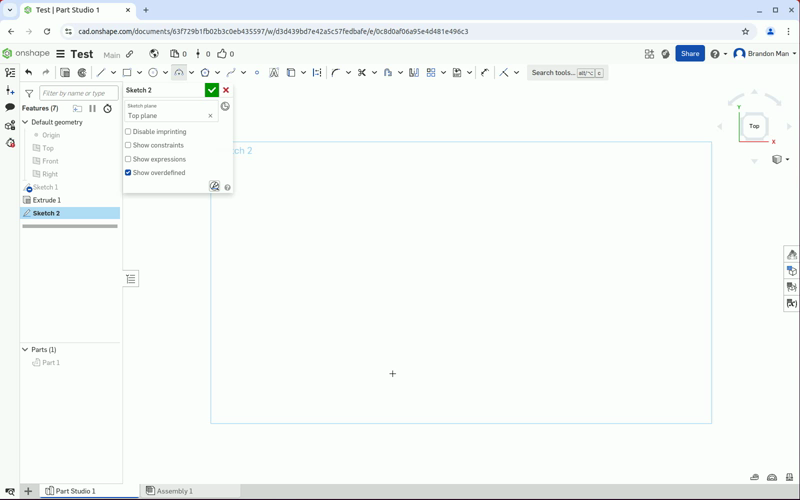
mouse_move(527, 373)
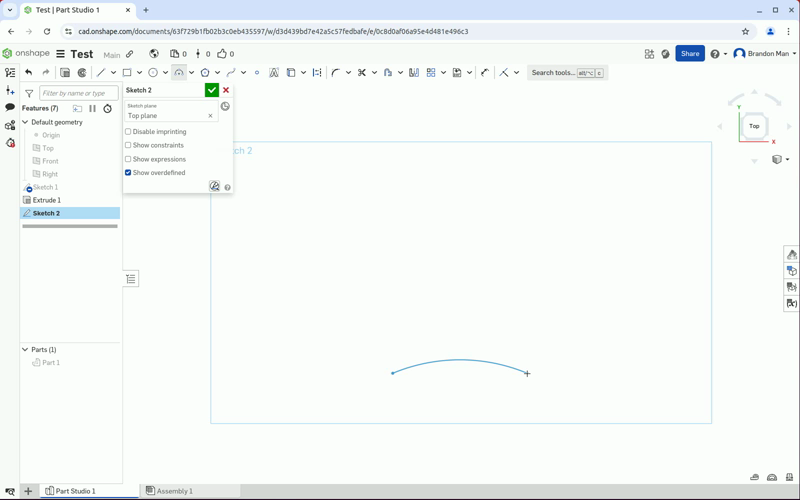
click(527, 373)
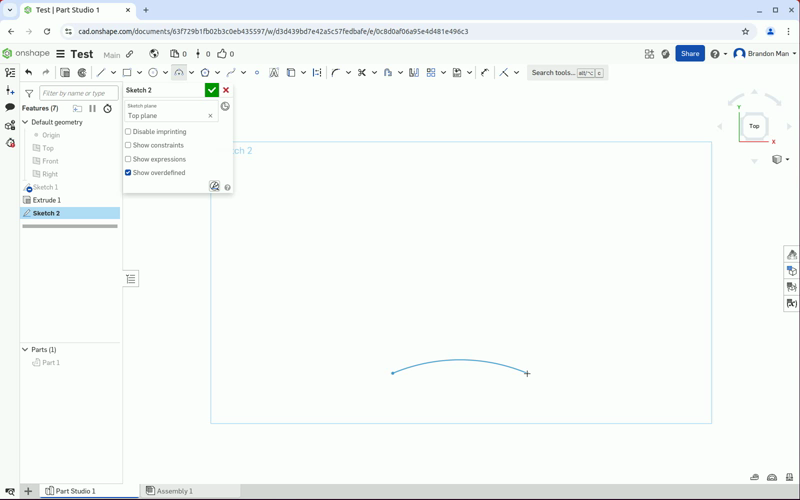
mouse_move(460, 395)
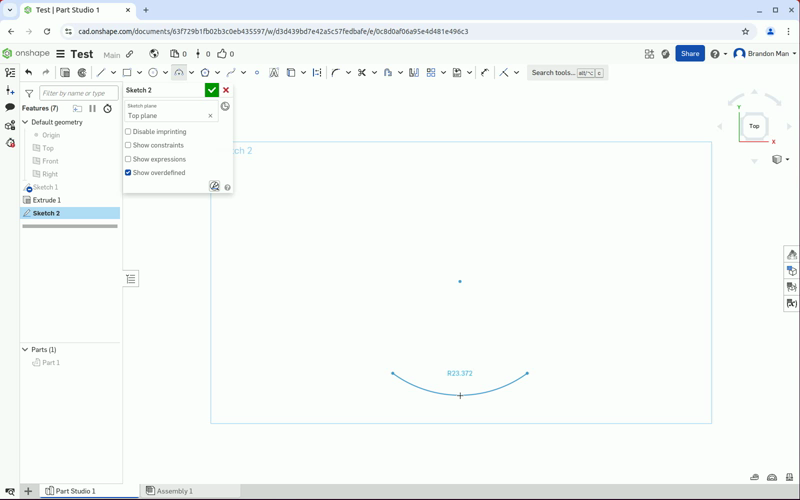
click(460, 395)
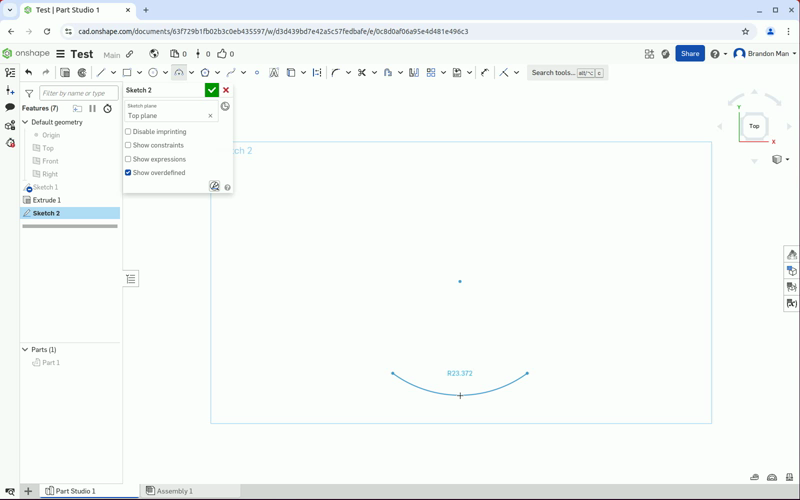
key_up(shift)
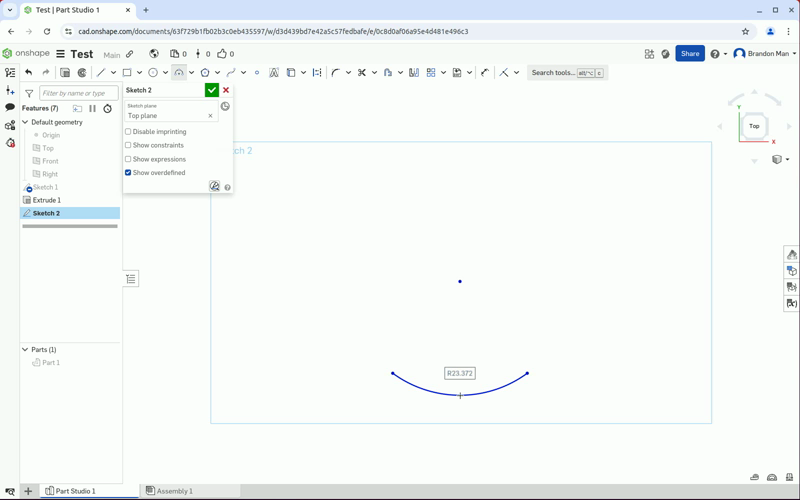
key(esc)
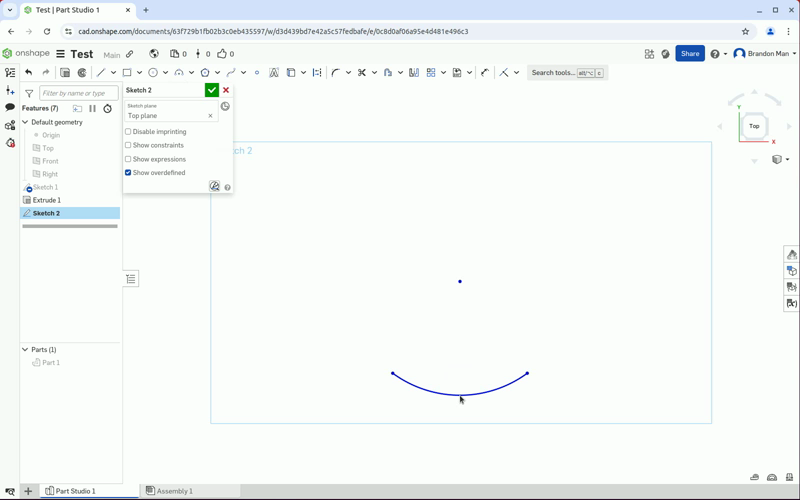
key(l)
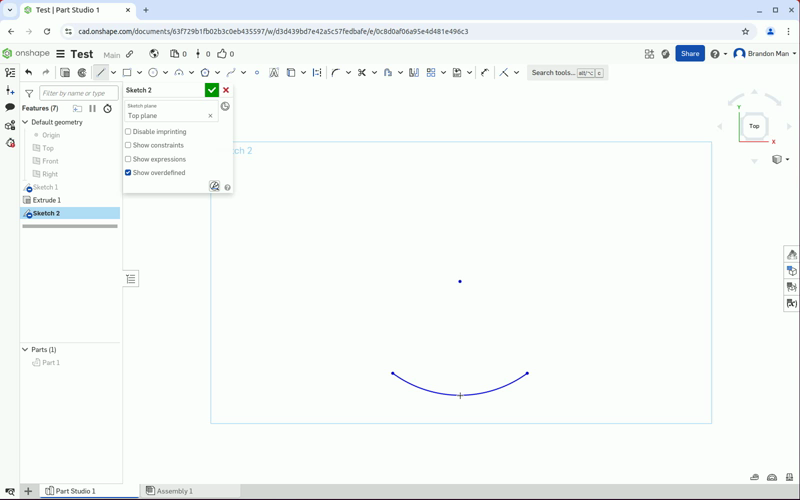
mouse_move(527, 373)
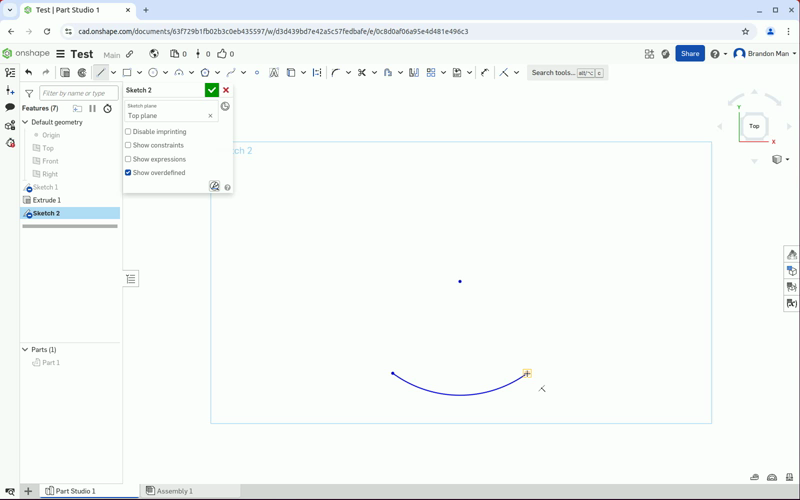
click(527, 373)
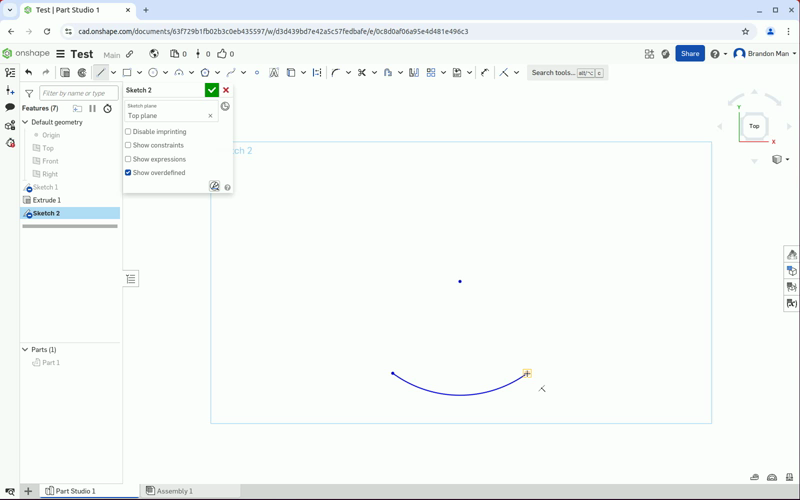
key_down(shift)
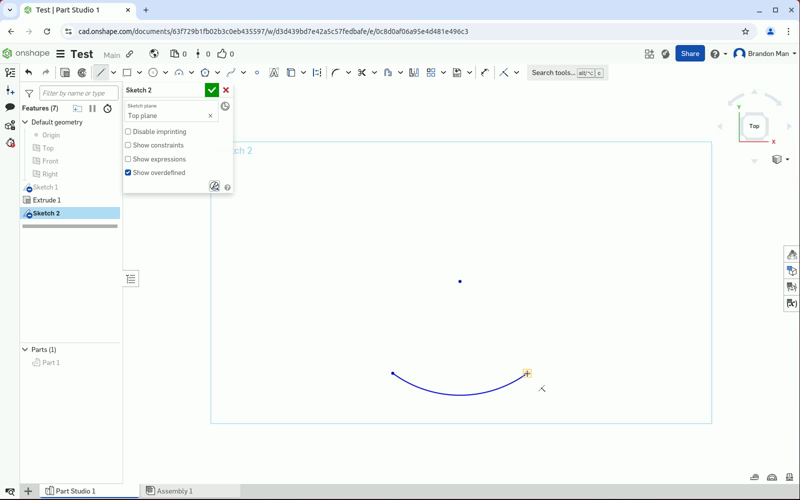
mouse_move(527, 284)
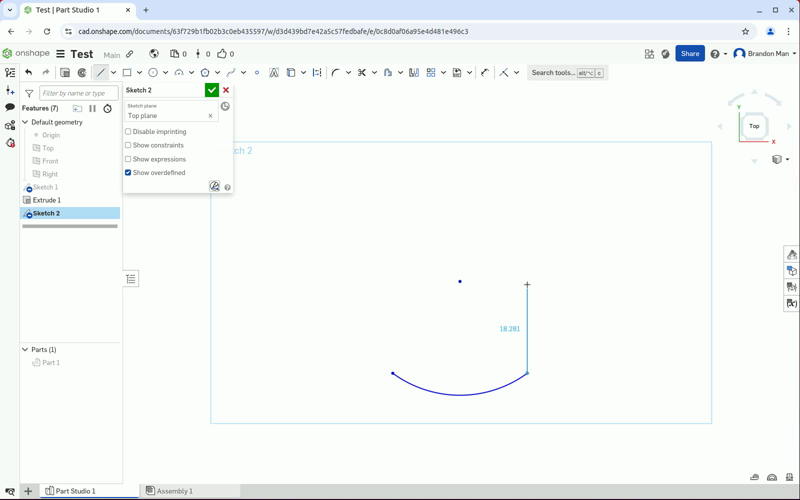
click(527, 284)
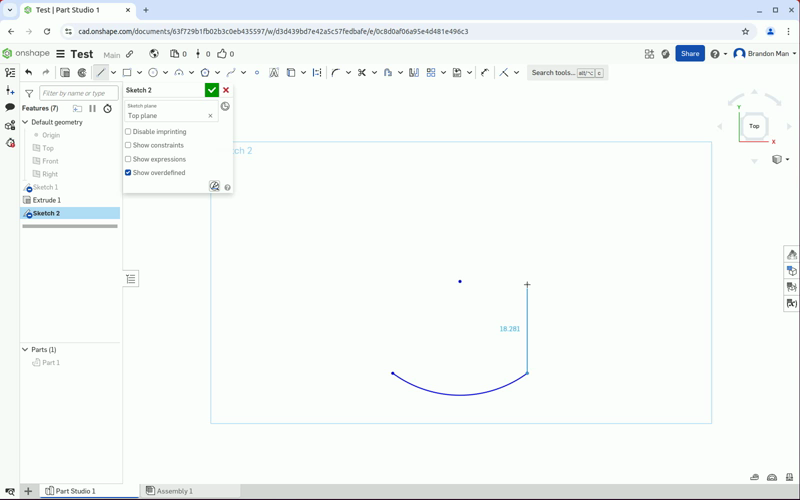
key_up(shift)
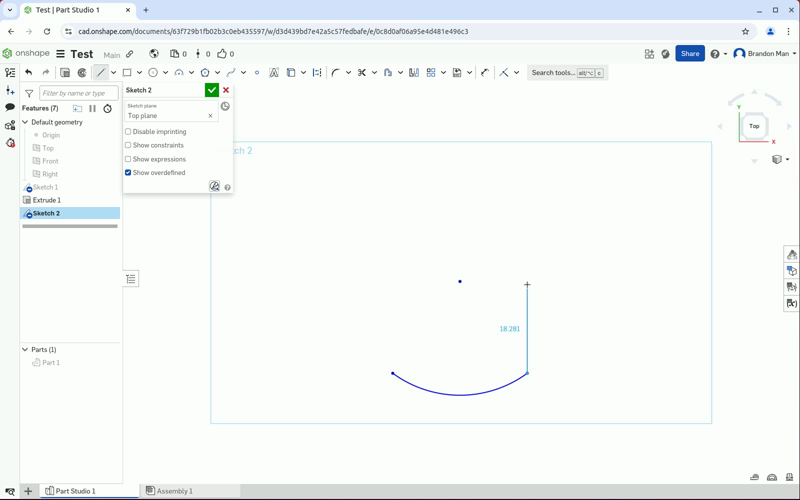
key_down(shift)
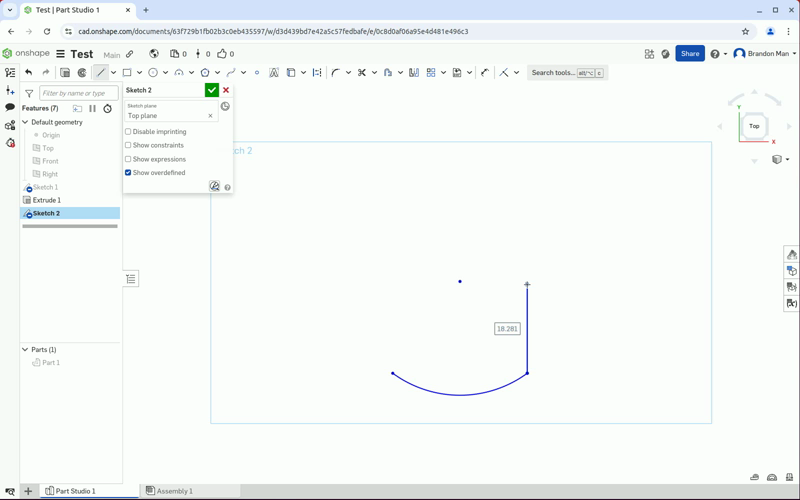
mouse_move(392, 284)
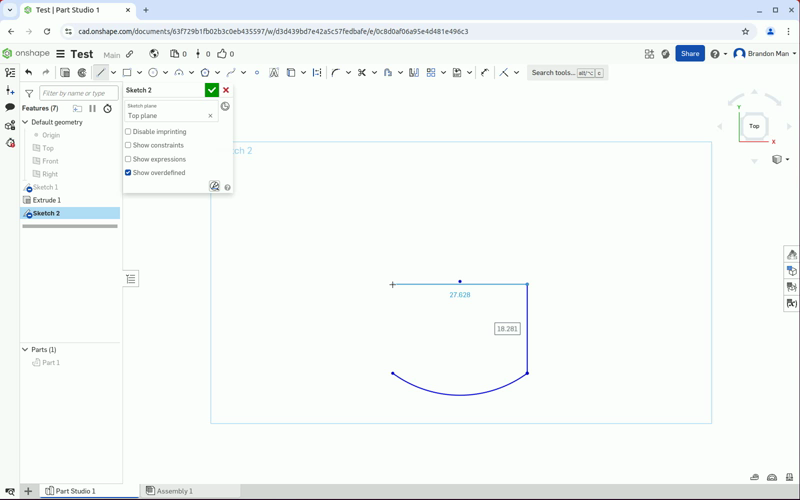
click(392, 284)
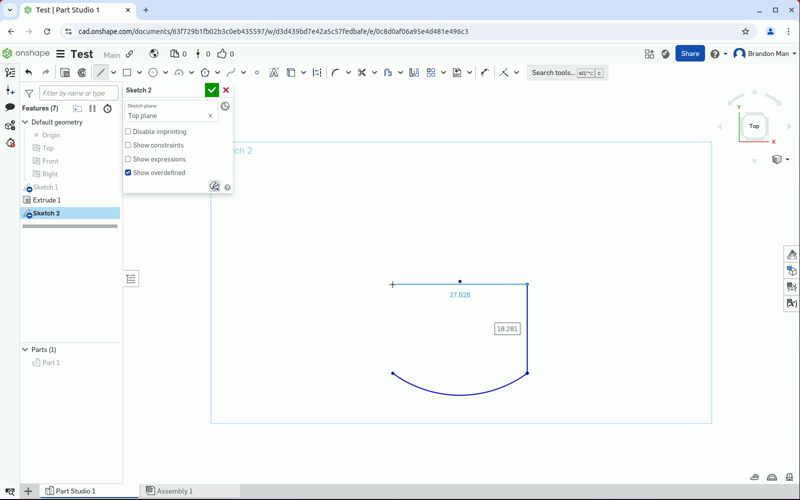
key_up(shift)
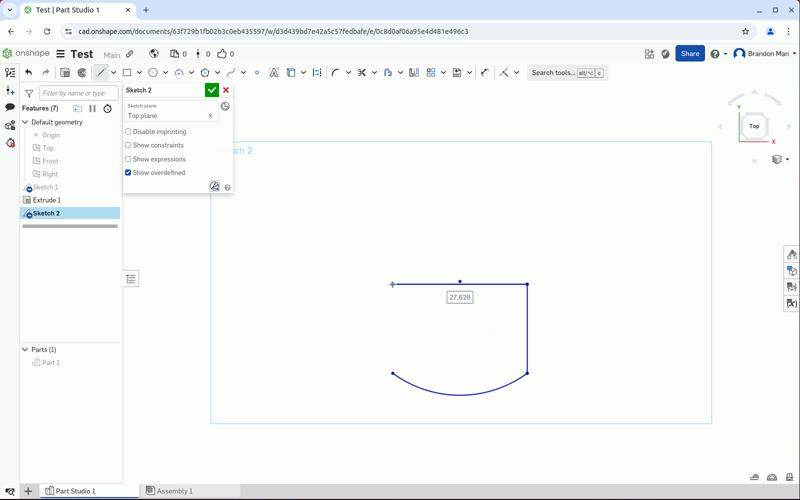
key_down(shift)
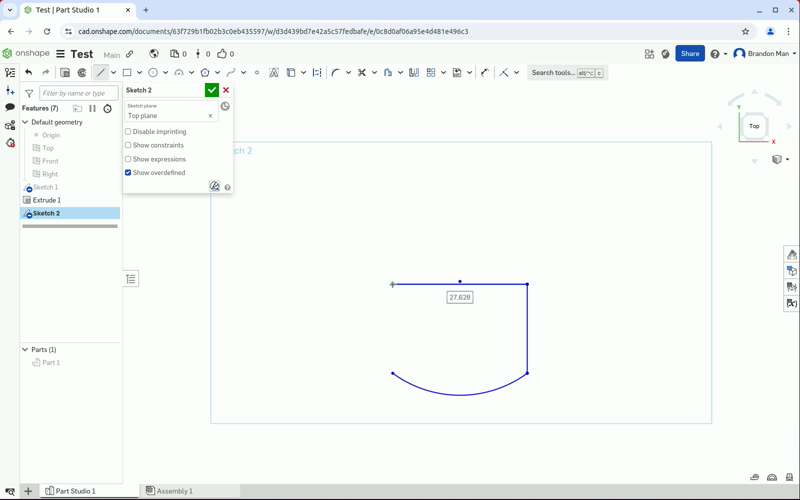
mouse_move(392, 373)
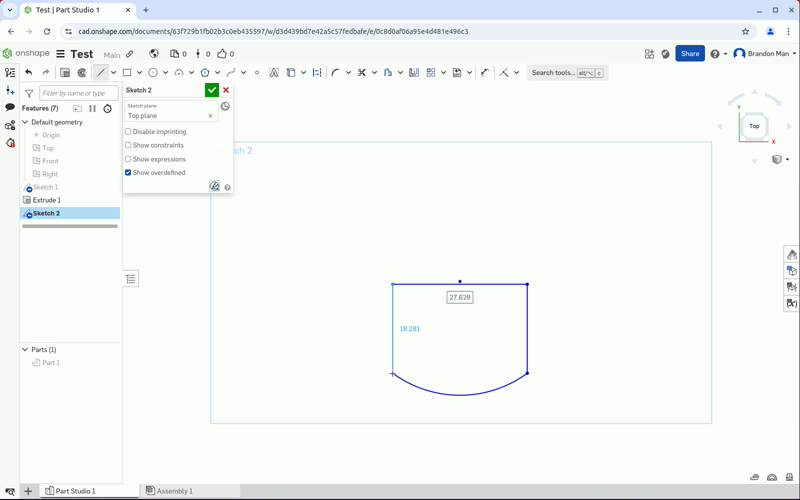
key_up(shift)
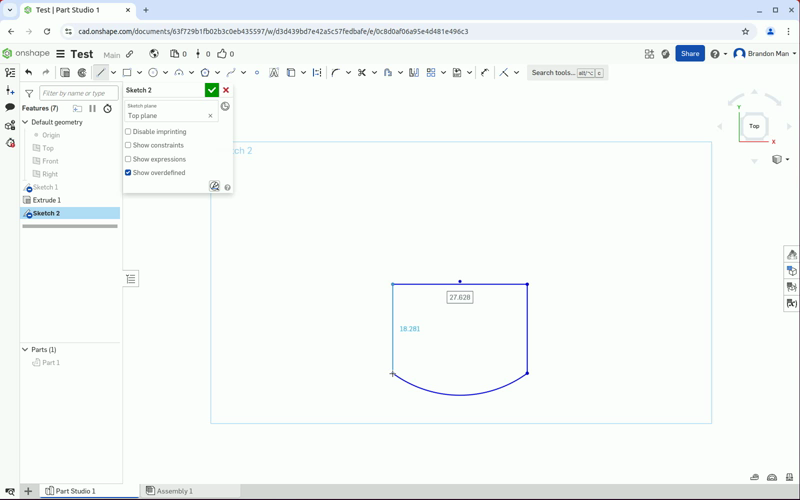
click(392, 373)
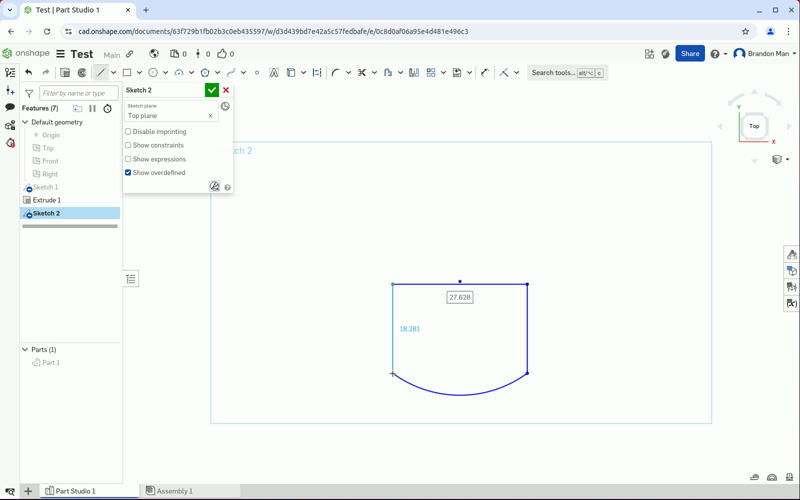
key(esc)
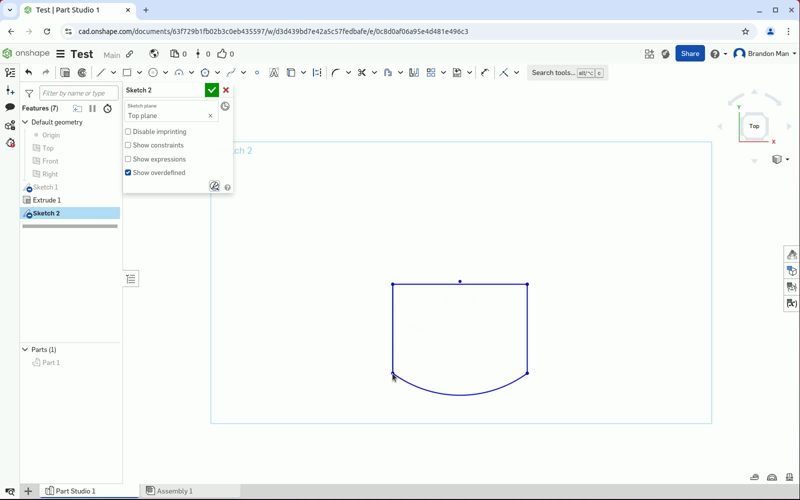
mouse_move(426, 378)
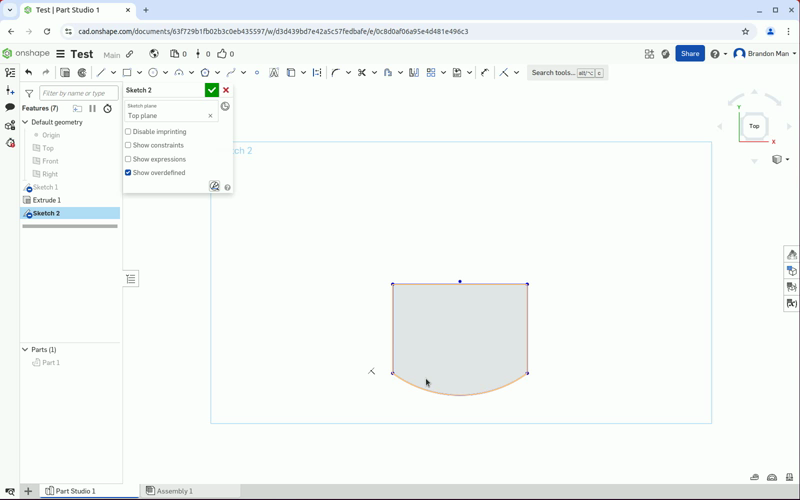
click(426, 378)
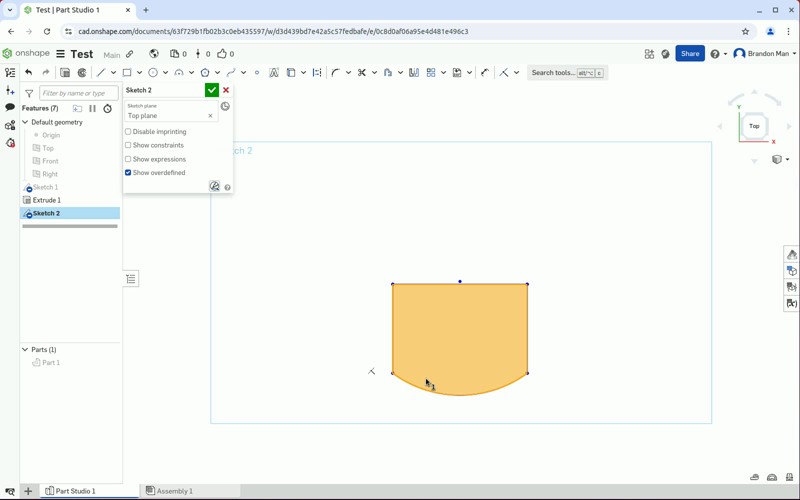
mouse_move(73, 352)
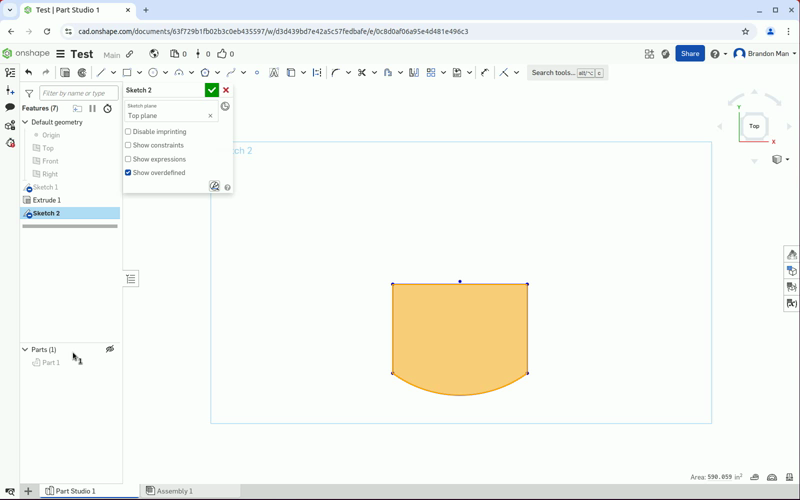
key(shift+y)
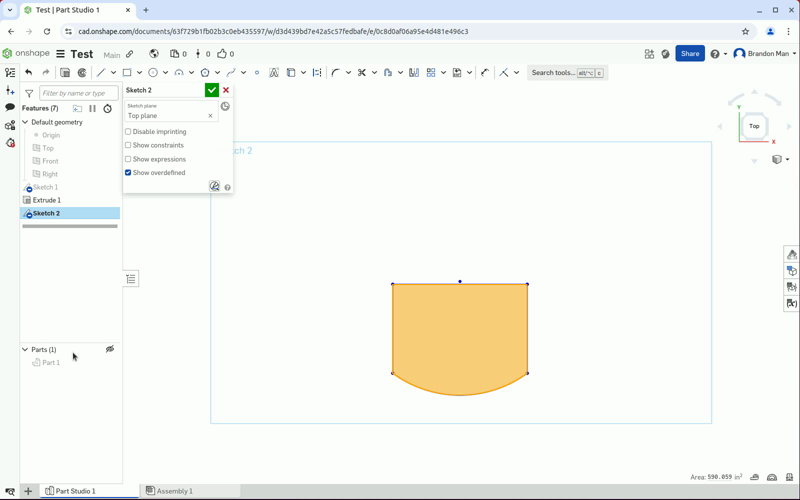
key(shift+e)
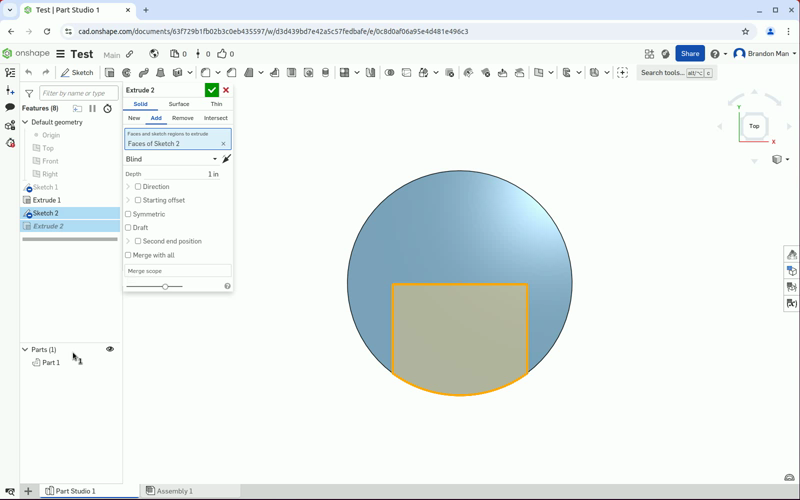
mouse_move(143, 106)
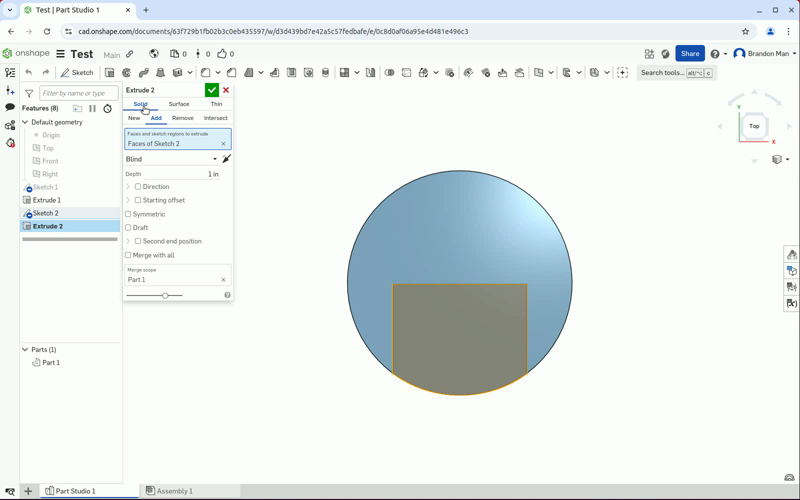
click(143, 106)
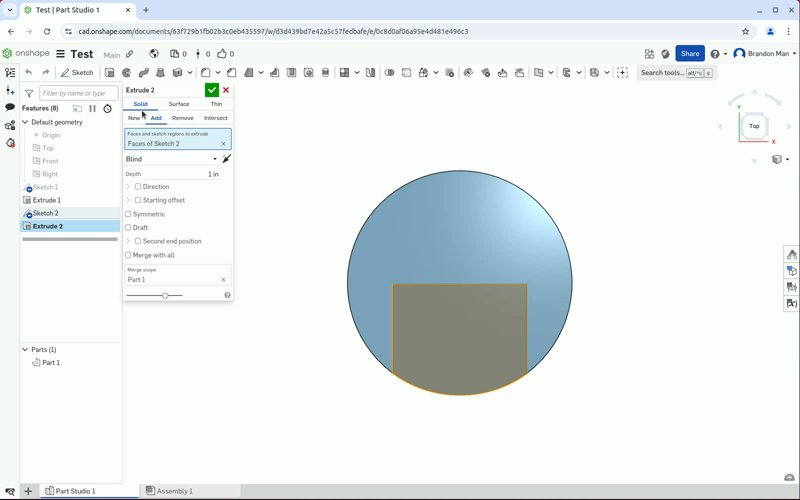
mouse_move(137, 120)
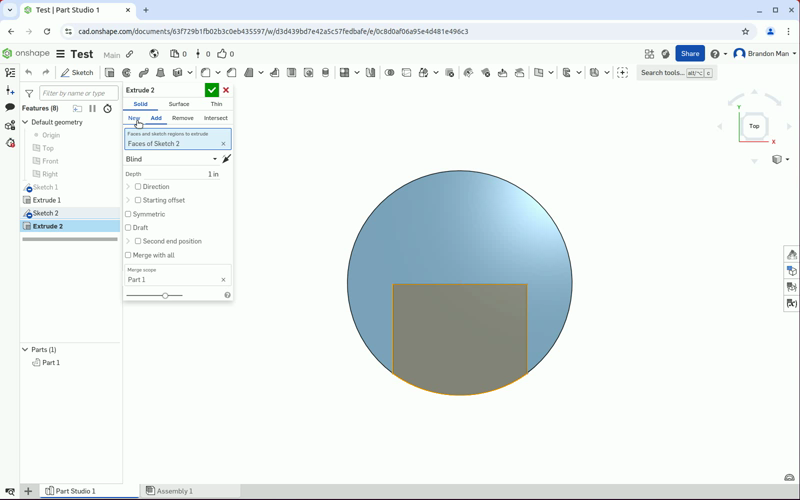
click(137, 120)
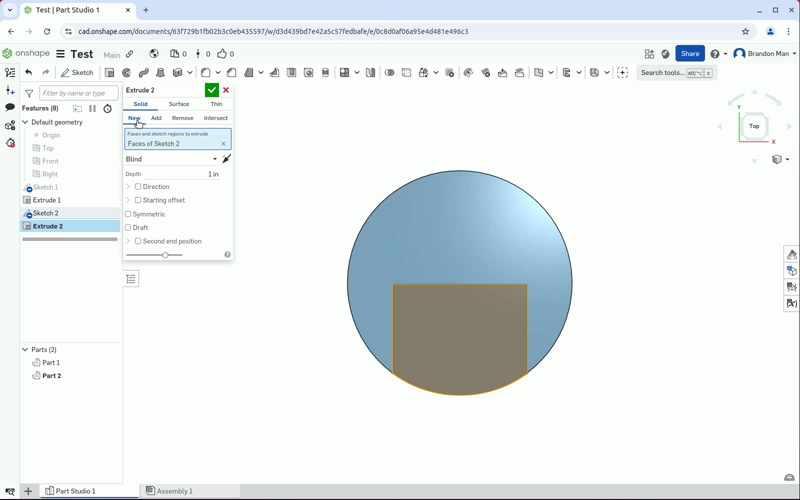
key(tab, 4)
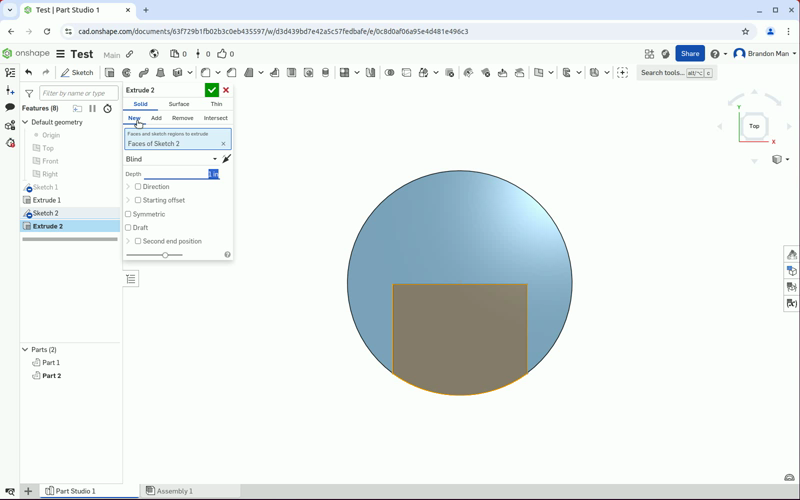
text(10.591)
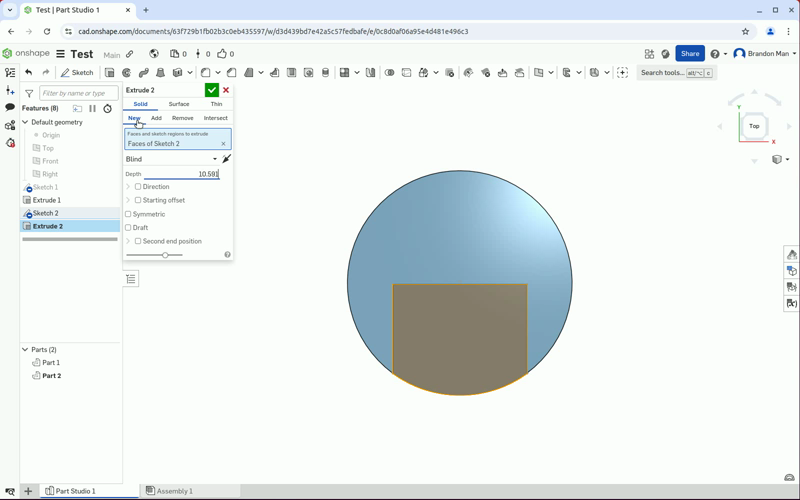
key(enter)
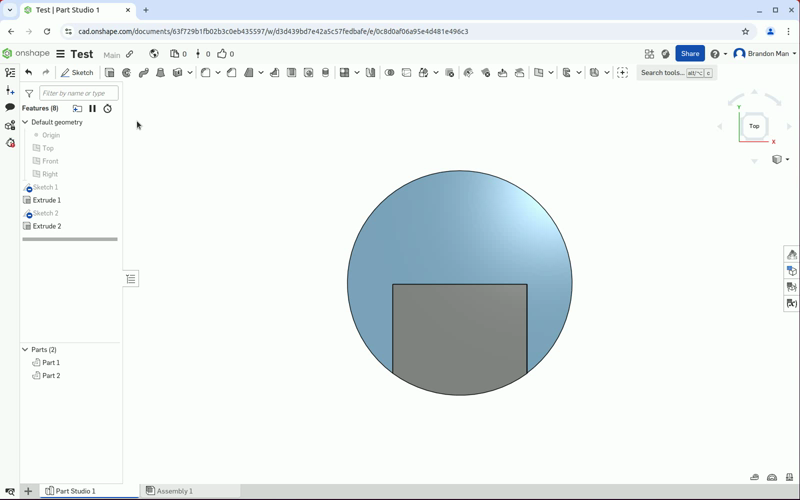
key(shift+h)
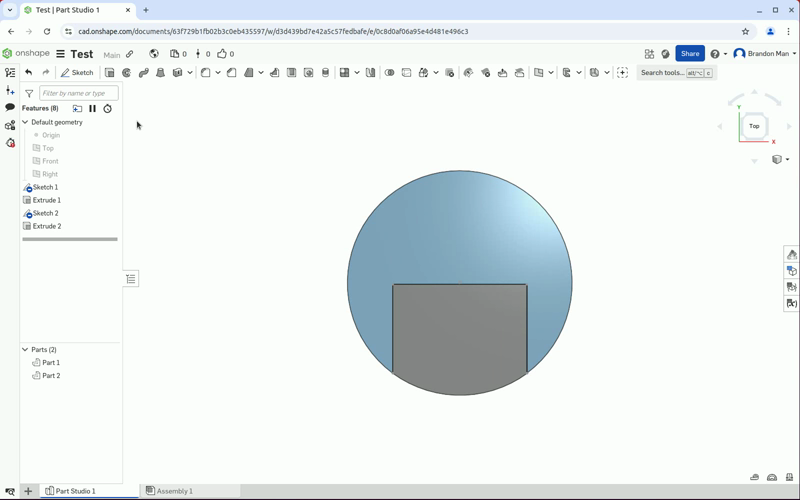
key(shift+h)
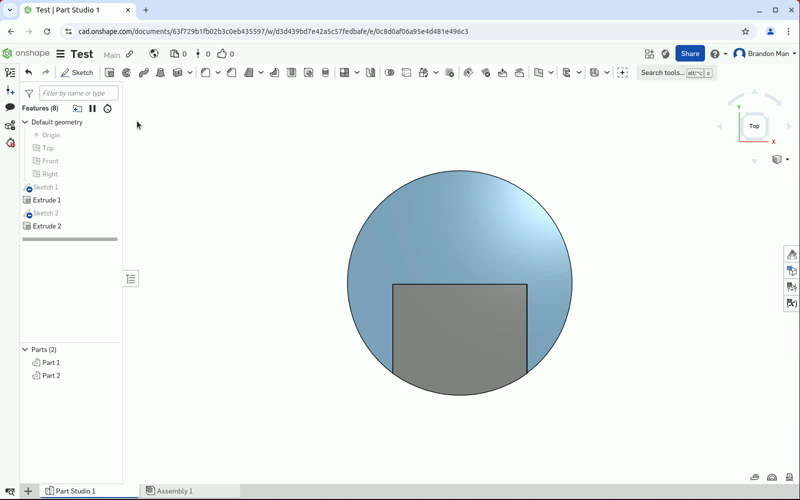
mouse_move(73, 189)
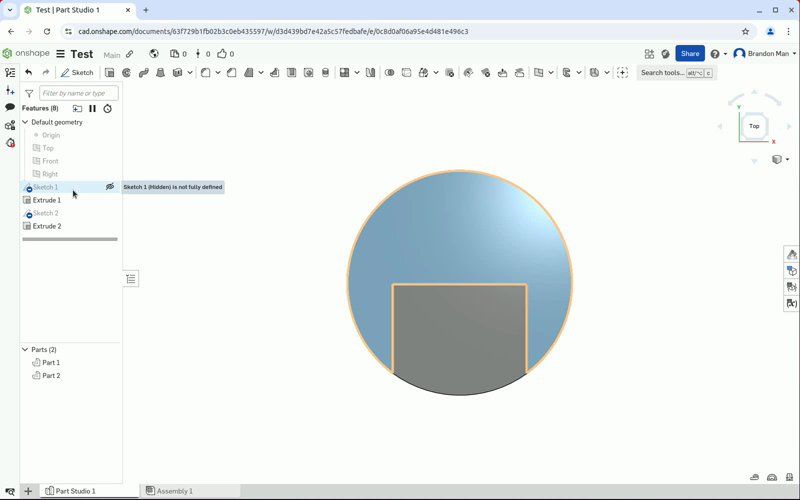
click(73, 189)
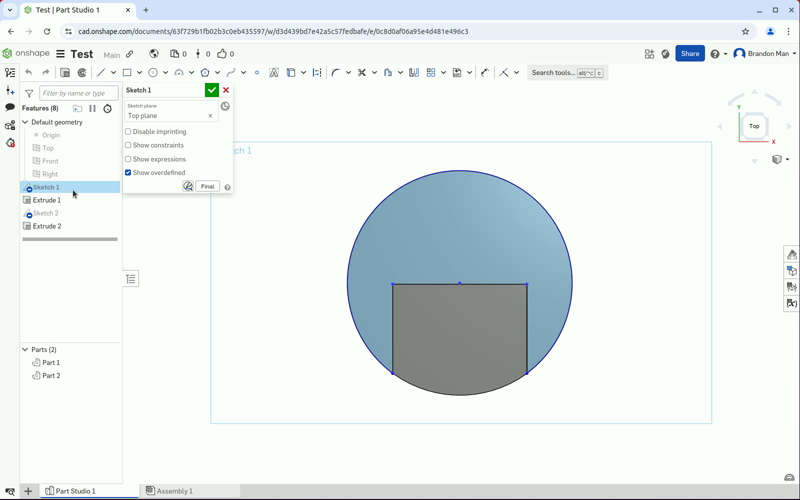
mouse_move(229, 92)
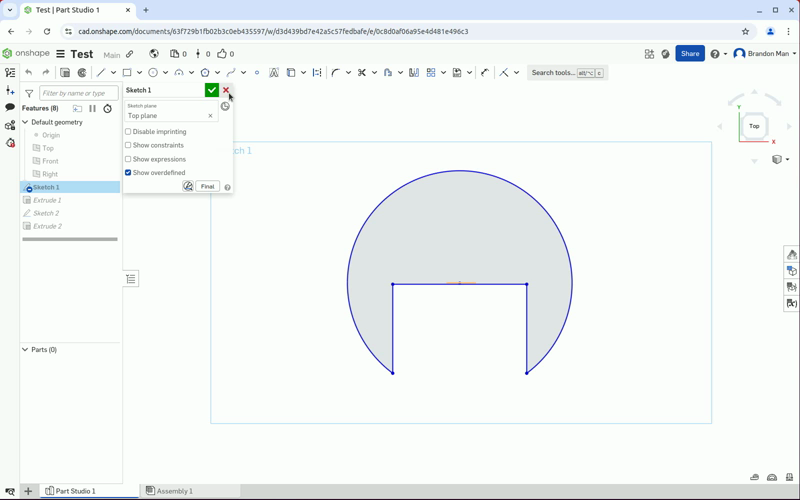
click(229, 92)
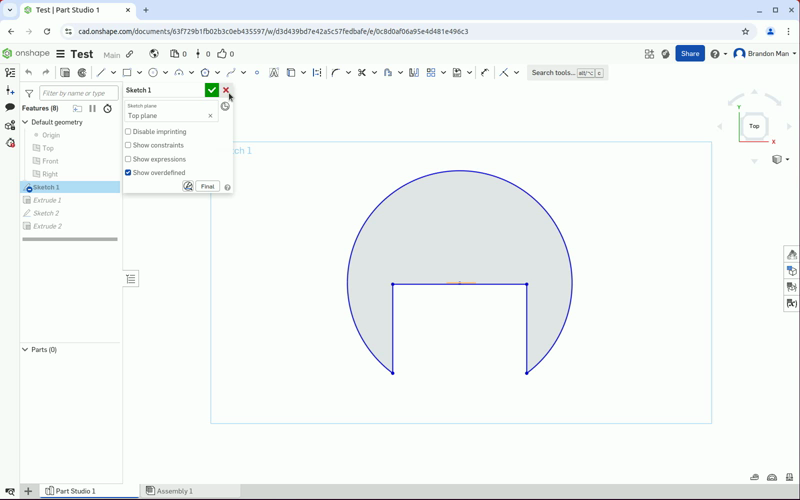
key(shift+s)
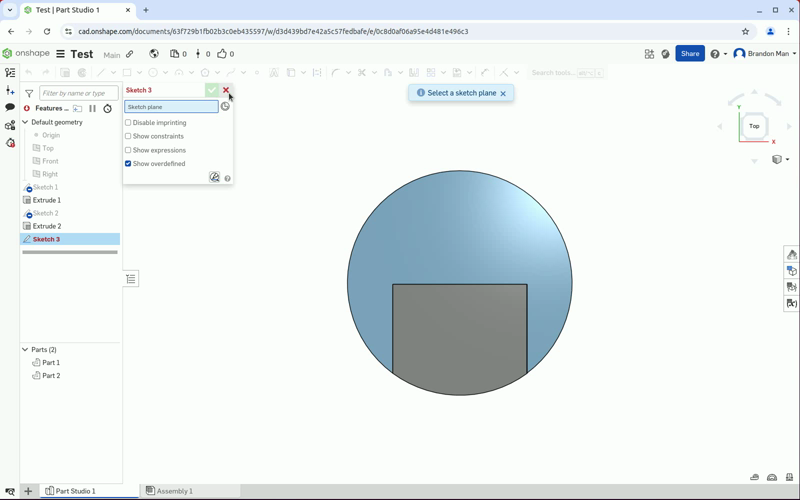
mouse_move(73, 150)
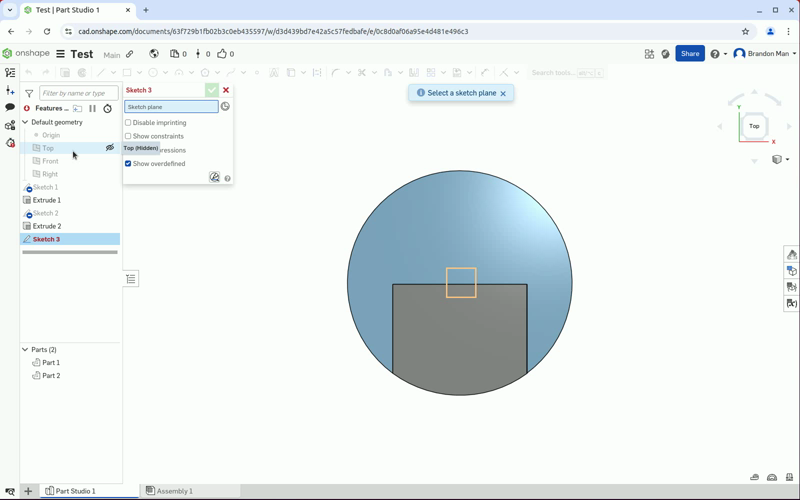
click(73, 150)
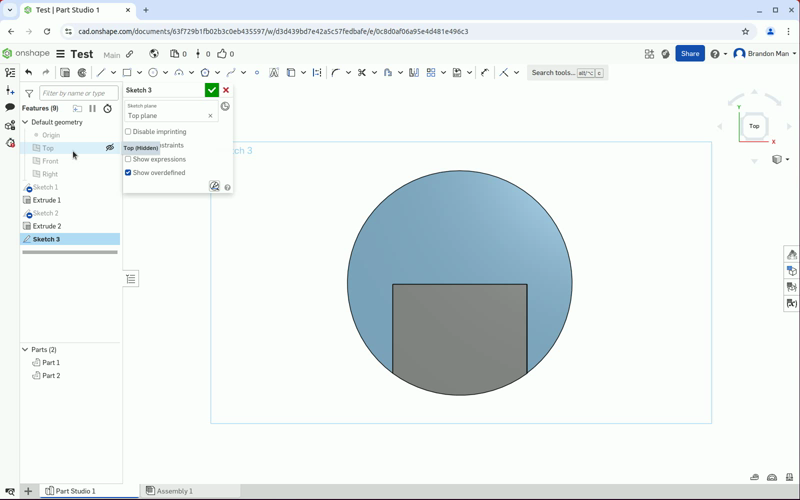
mouse_move(73, 352)
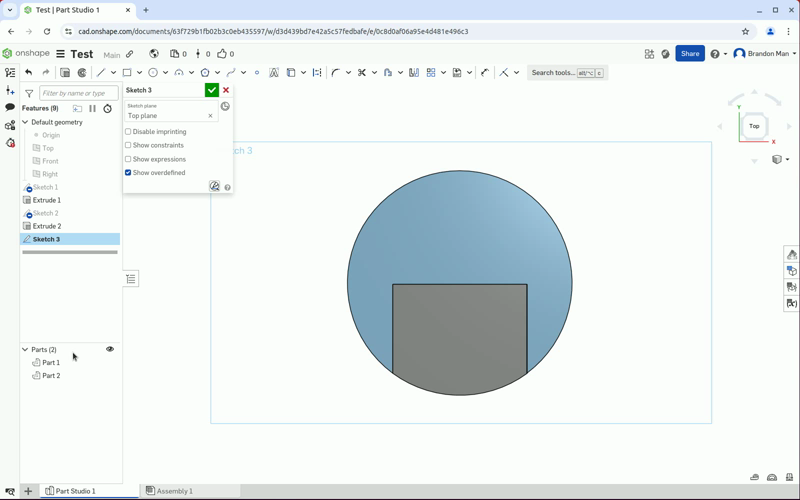
key(y)
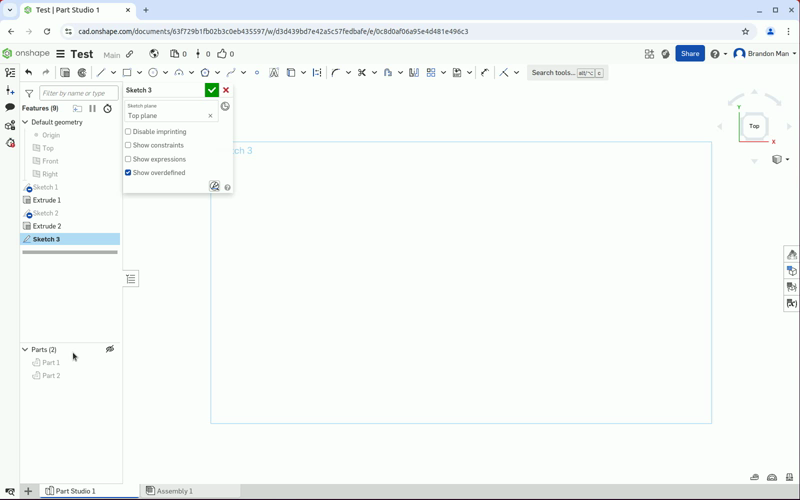
key(a)
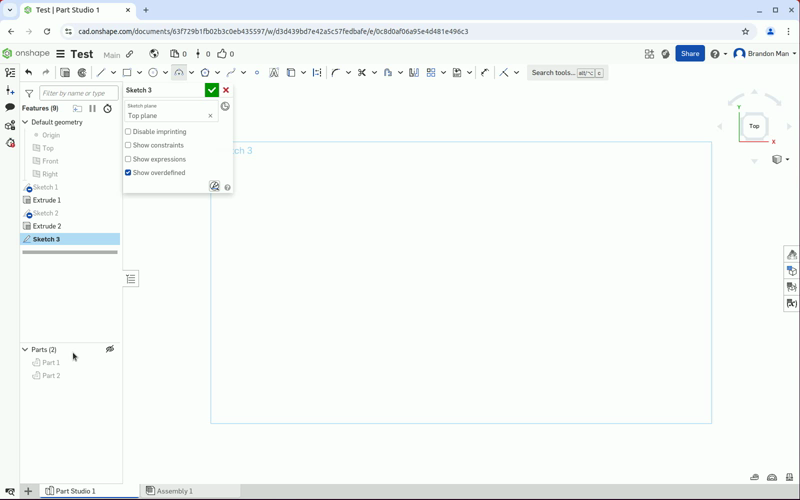
key_down(shift)
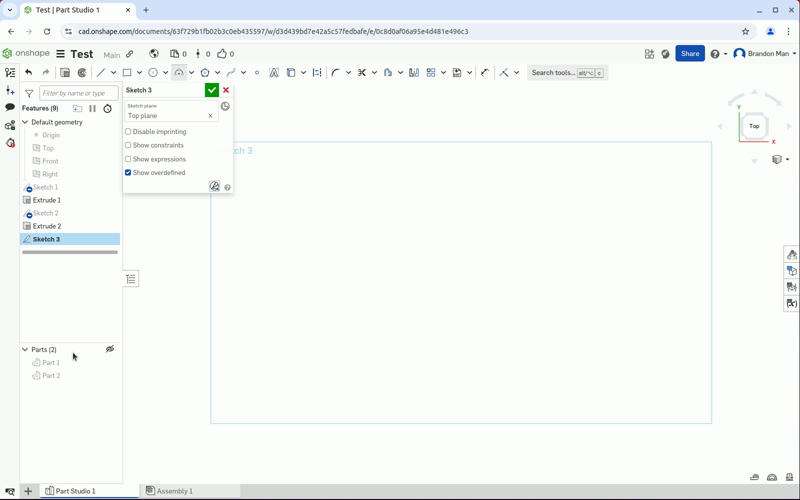
mouse_move(392, 373)
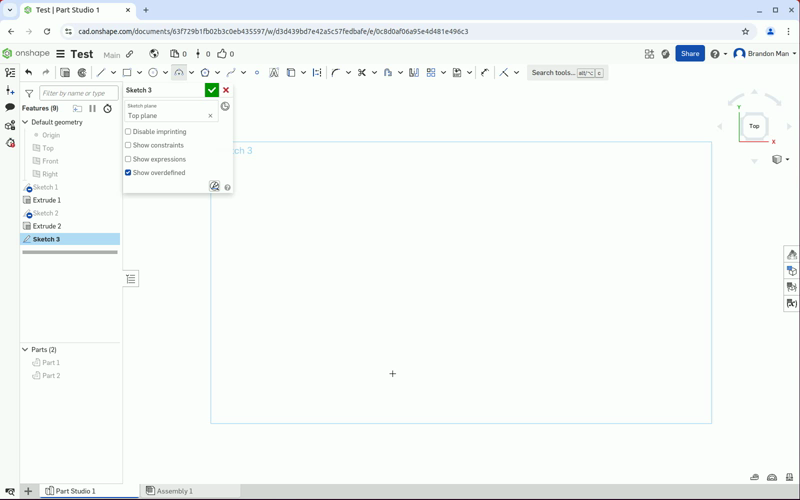
click(392, 373)
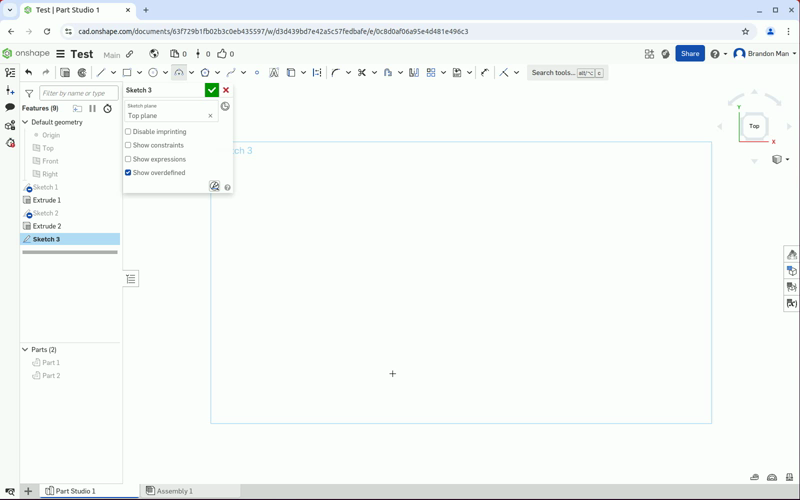
key_up(shift)
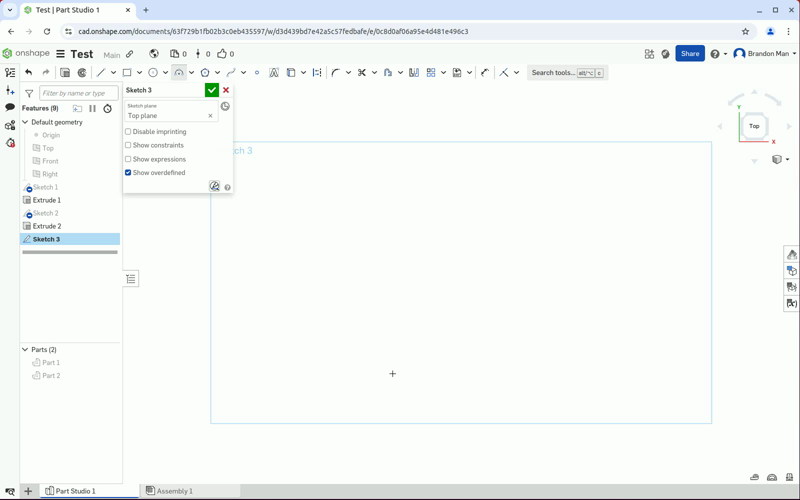
key_down(shift)
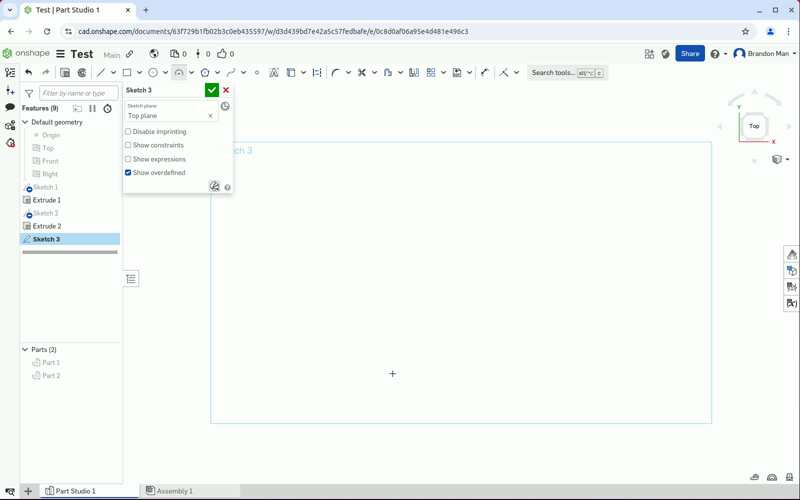
mouse_move(527, 373)
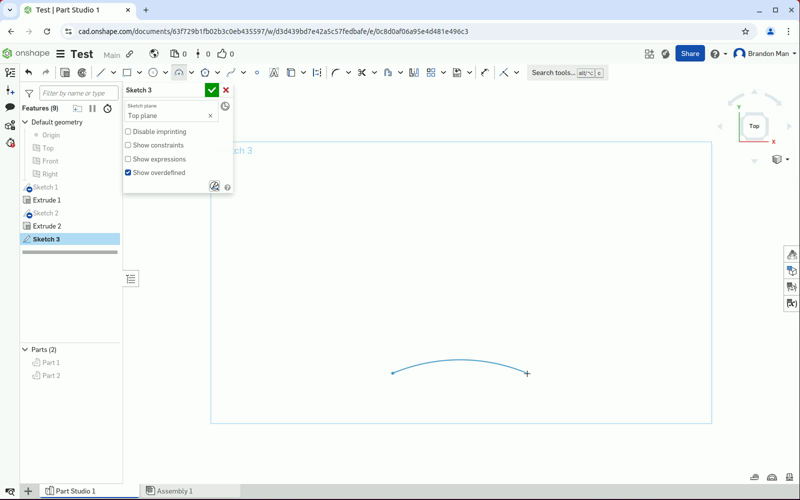
click(527, 373)
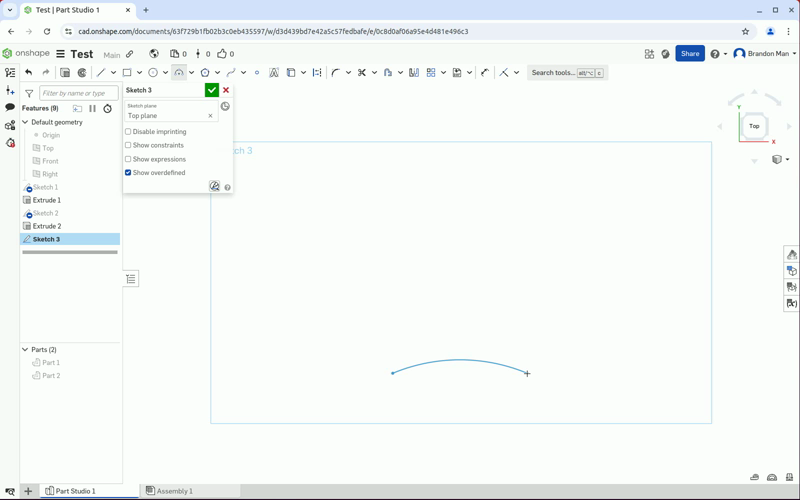
mouse_move(460, 395)
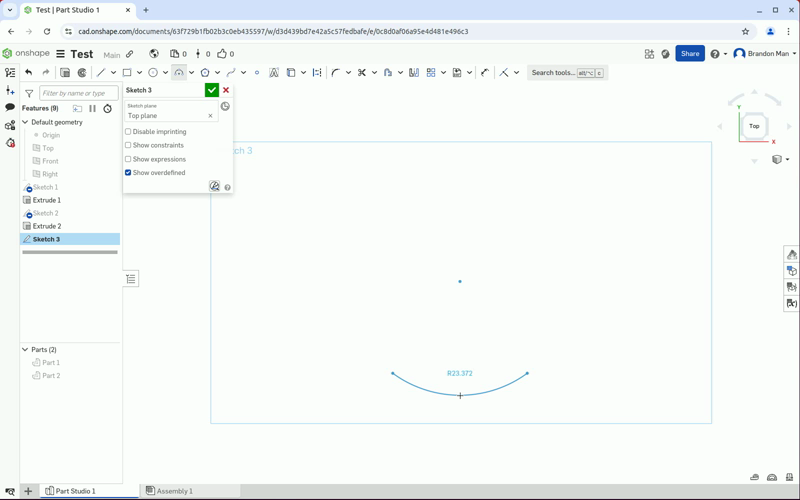
click(460, 395)
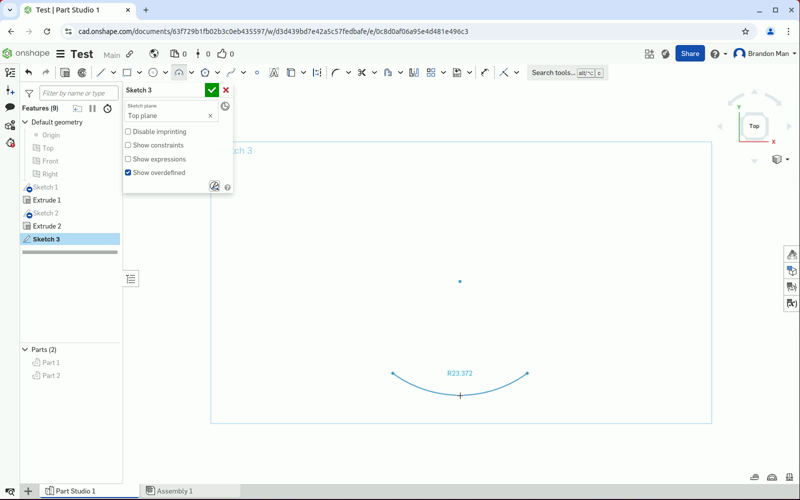
key_up(shift)
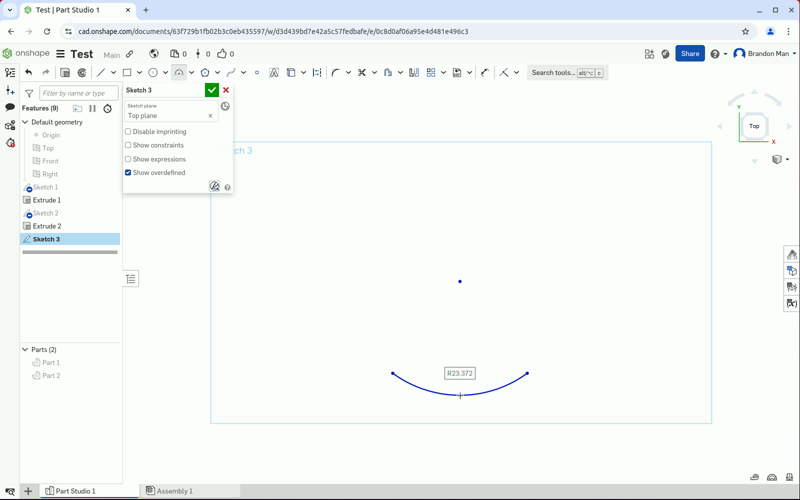
key(esc)
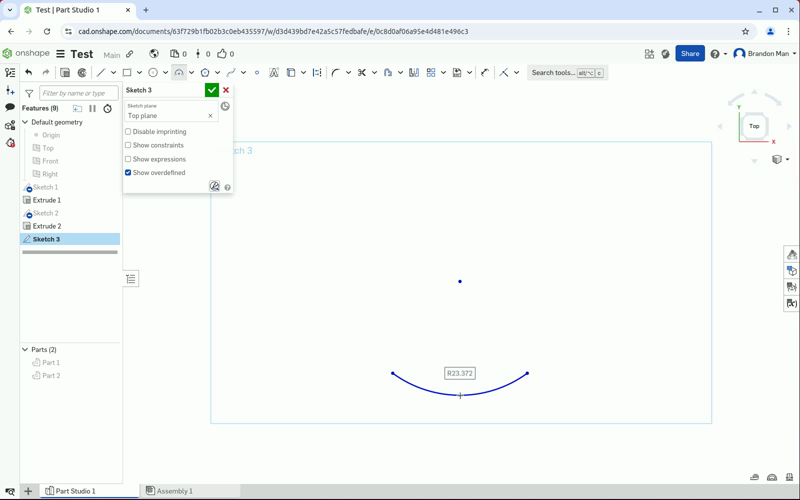
key(l)
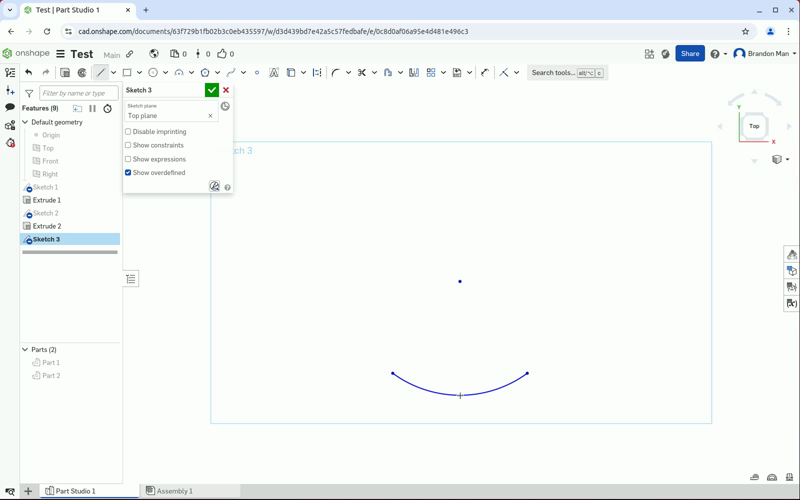
mouse_move(527, 373)
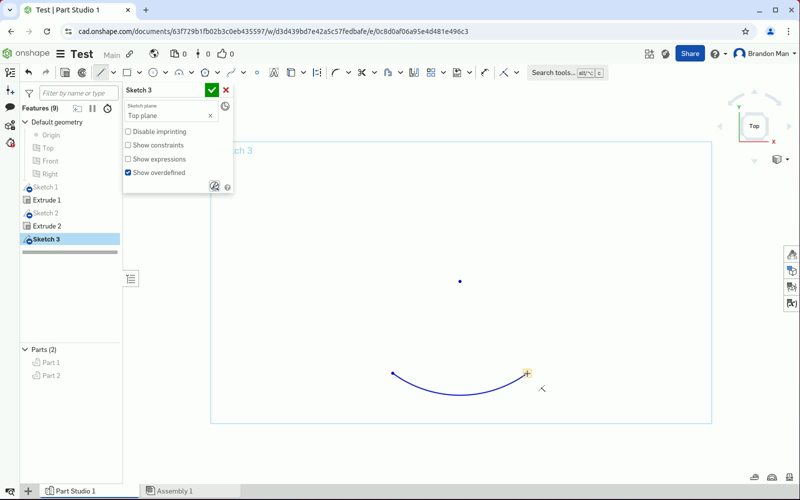
click(527, 373)
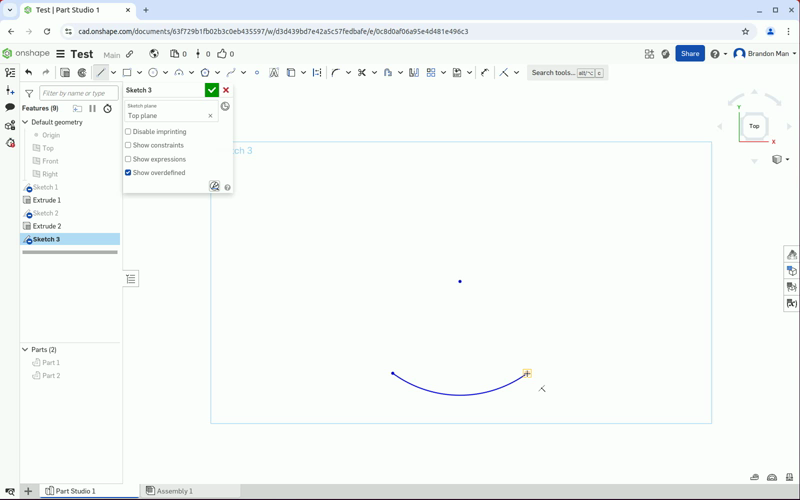
key_down(shift)
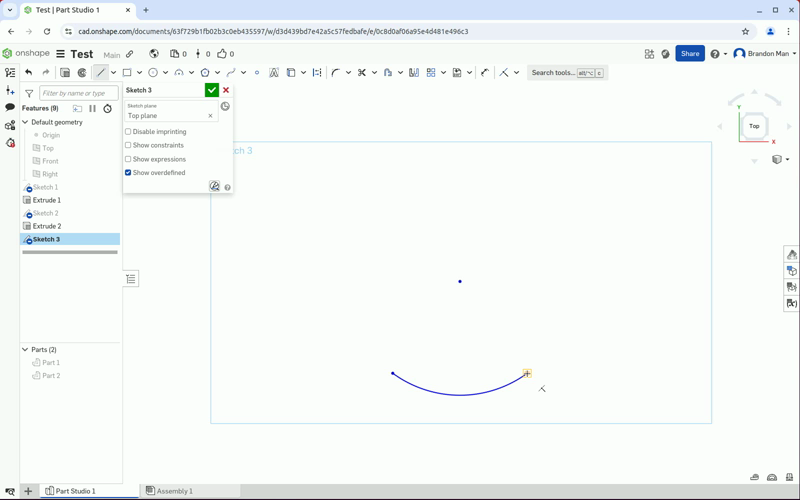
mouse_move(527, 284)
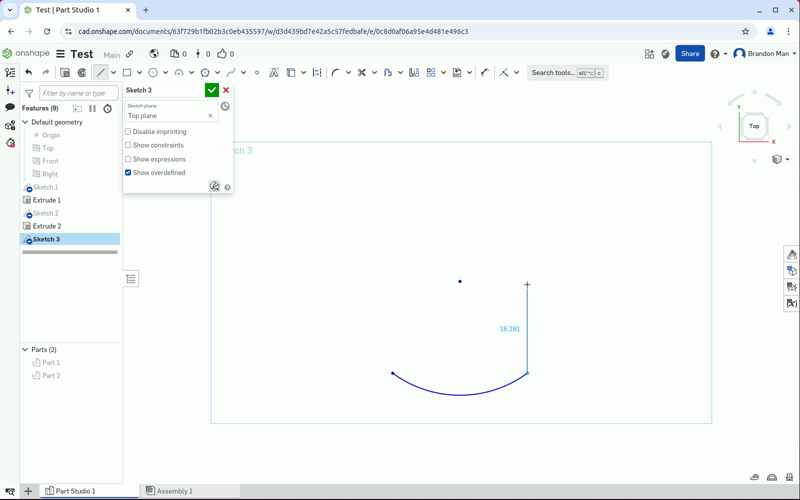
click(527, 284)
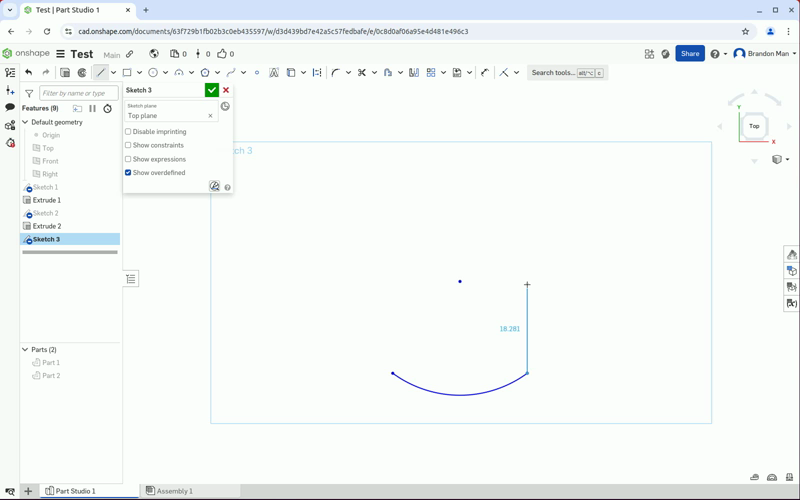
key_up(shift)
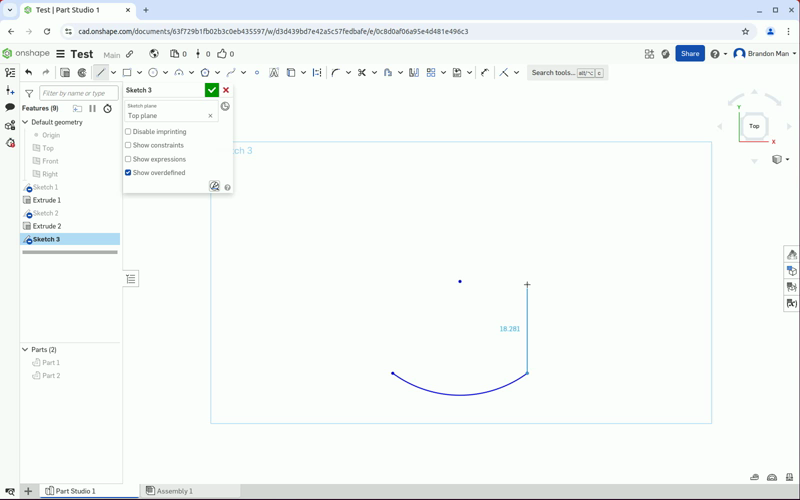
key_down(shift)
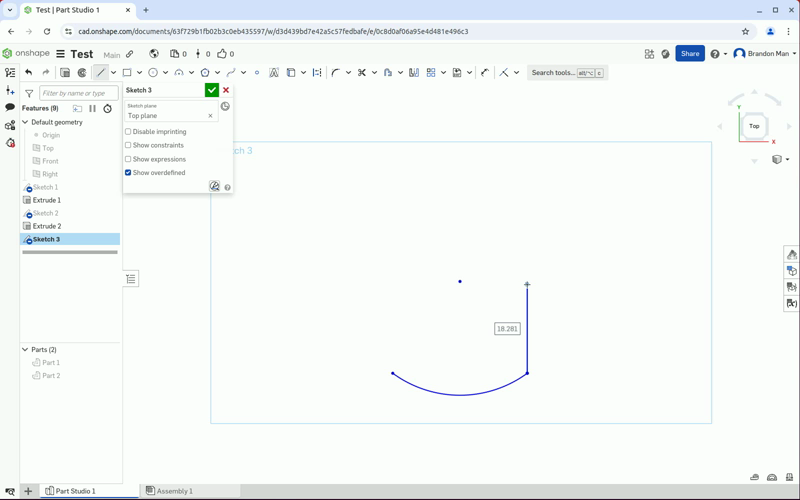
mouse_move(392, 284)
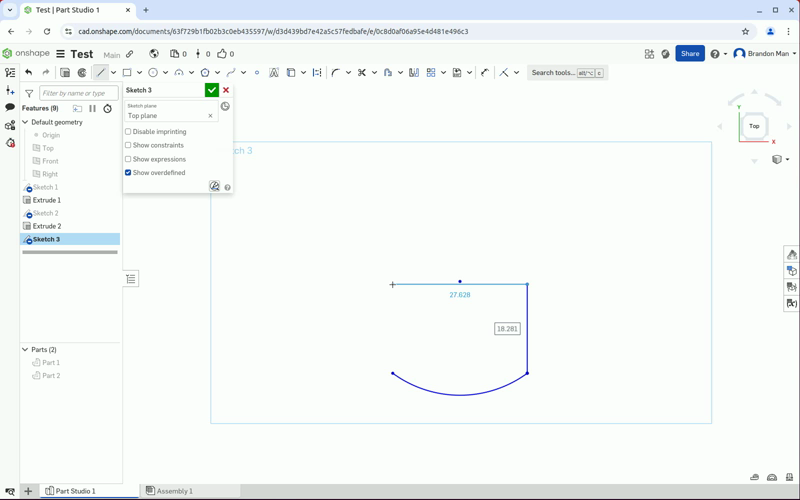
click(392, 284)
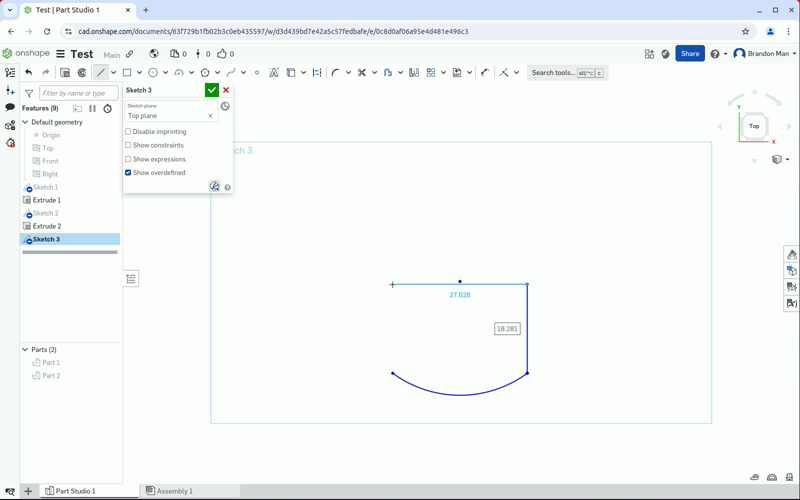
key_up(shift)
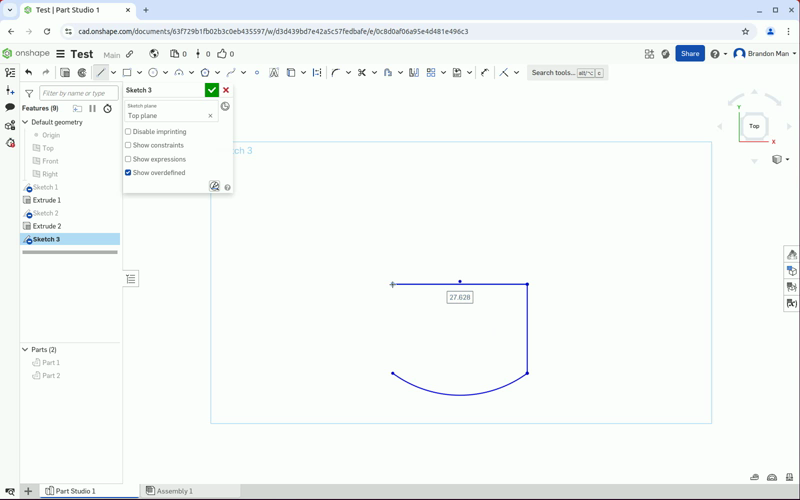
key_down(shift)
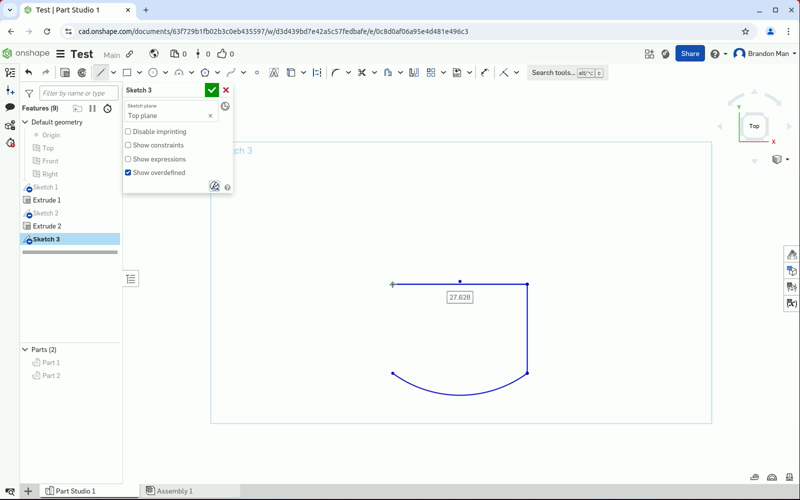
mouse_move(392, 373)
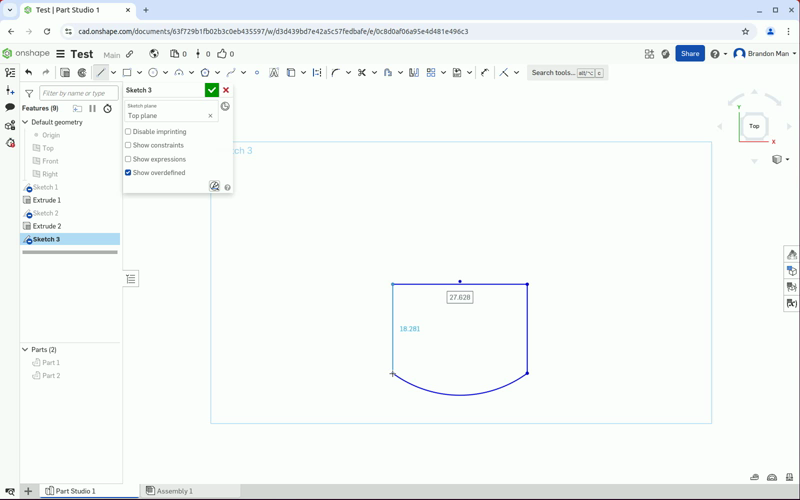
key_up(shift)
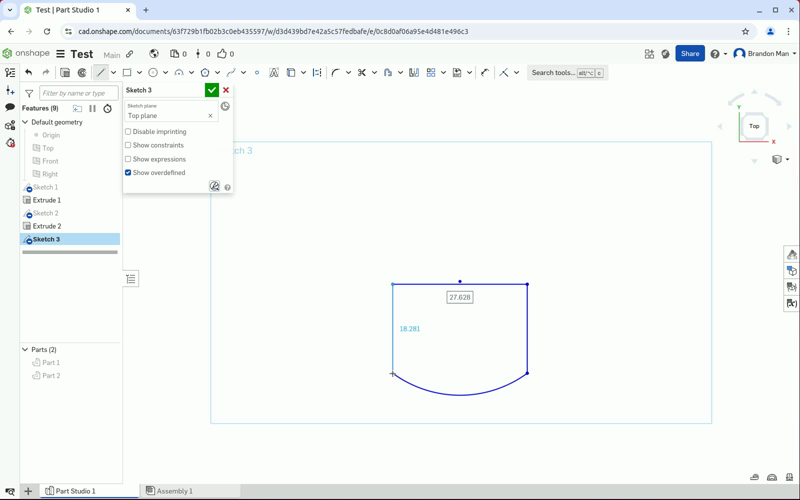
click(392, 373)
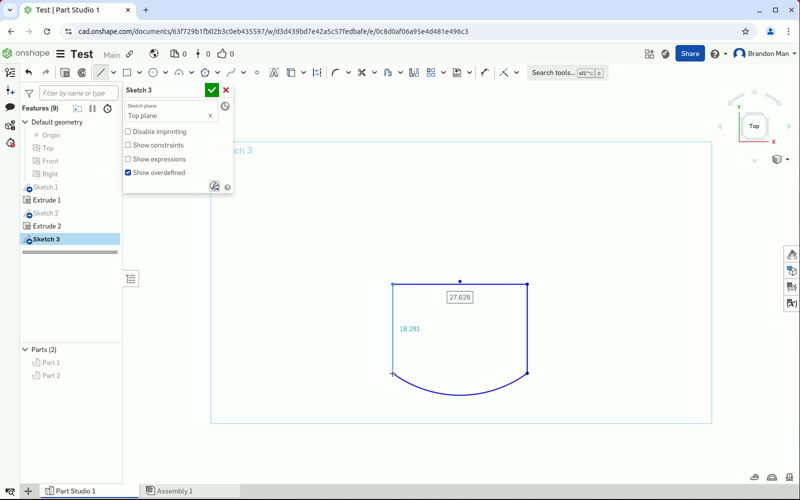
key(esc)
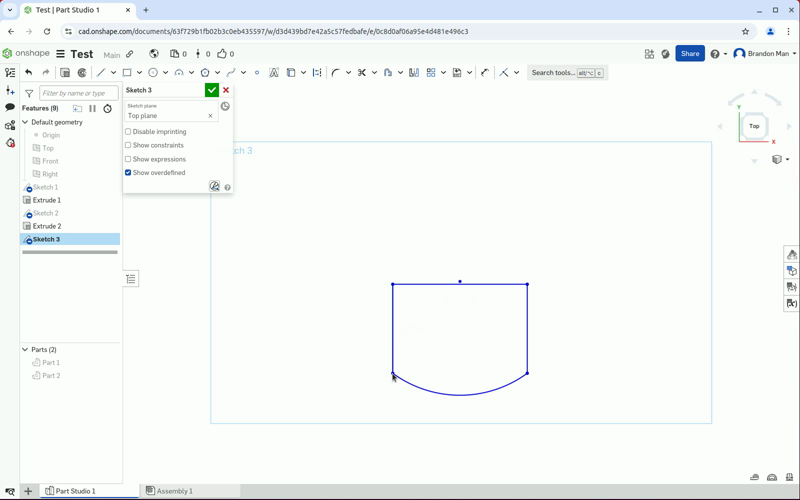
mouse_move(433, 303)
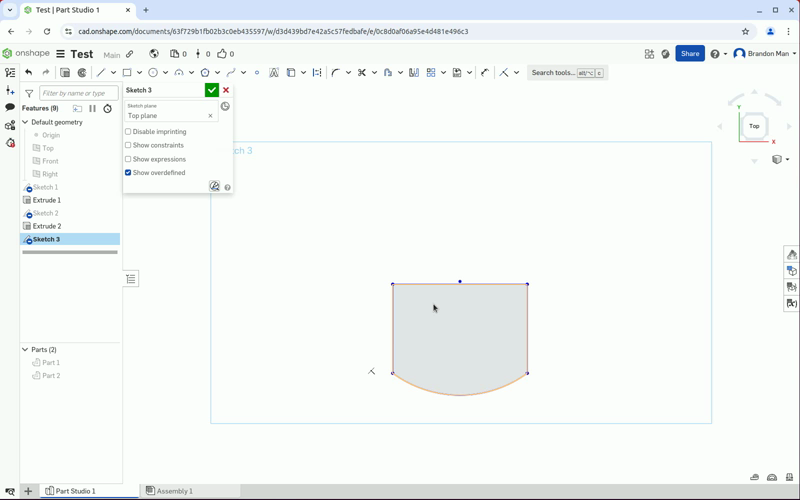
click(433, 303)
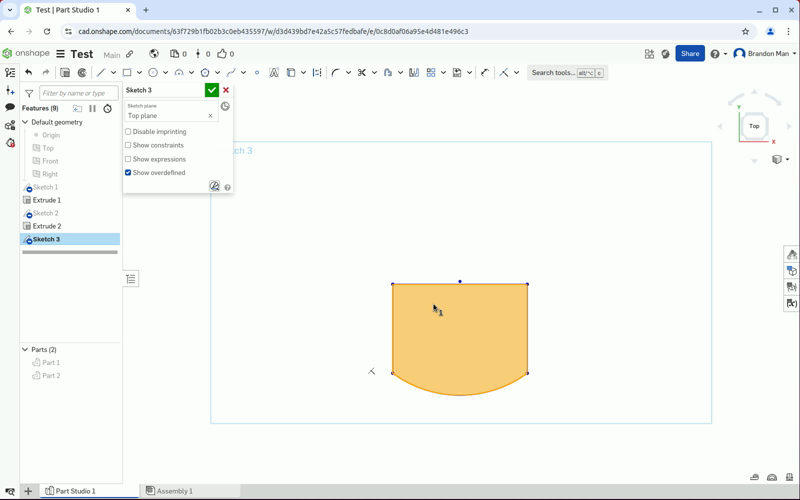
mouse_move(73, 352)
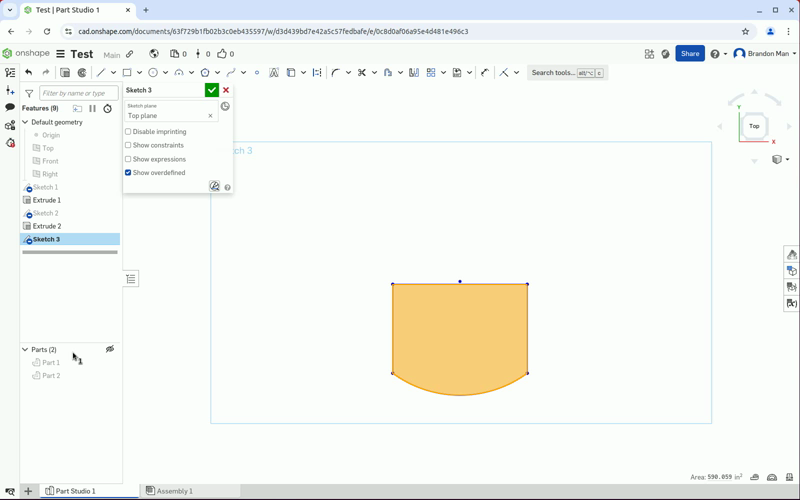
key(shift+y)
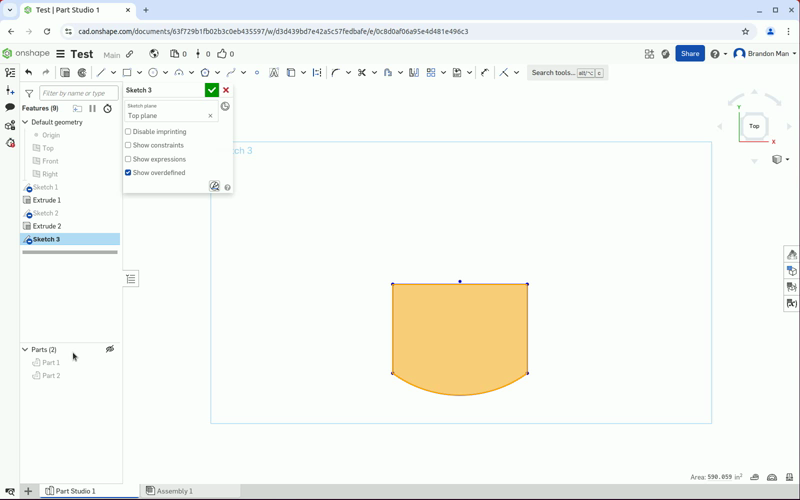
key(shift+e)
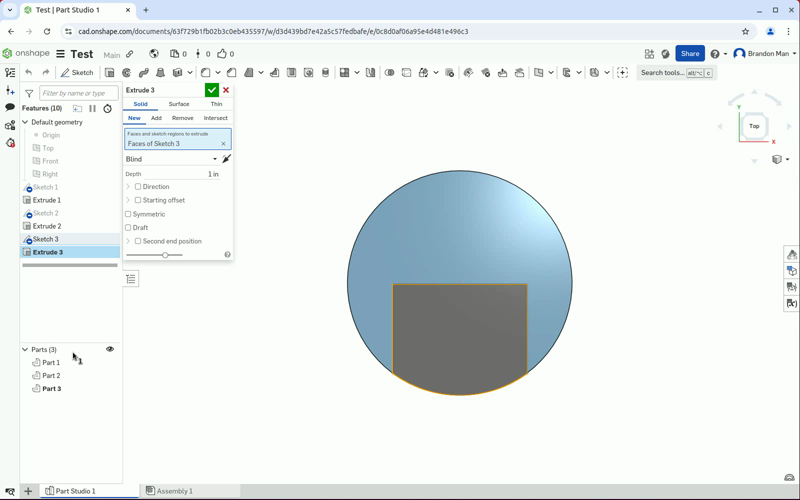
mouse_move(143, 106)
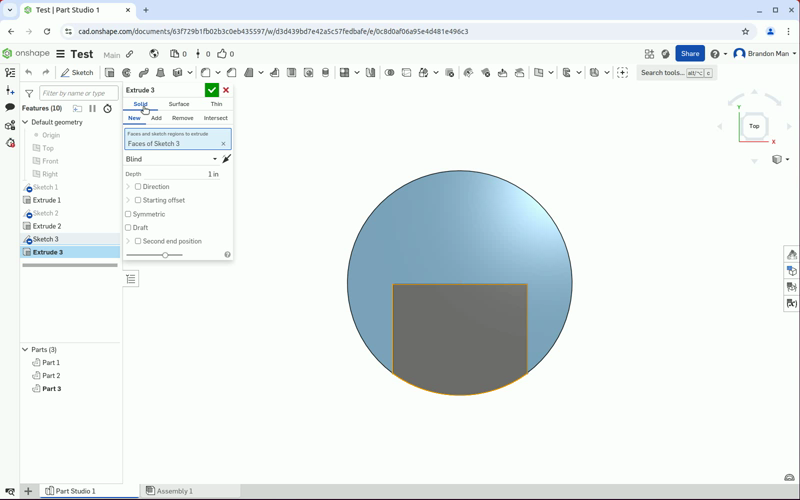
click(143, 106)
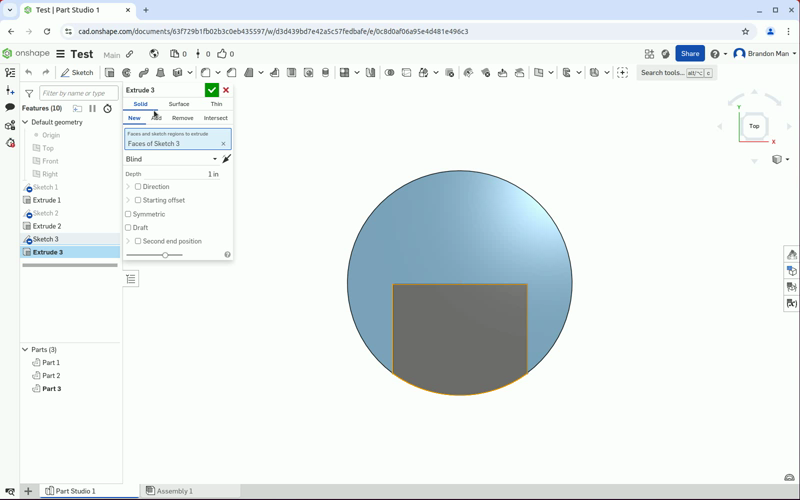
mouse_move(186, 120)
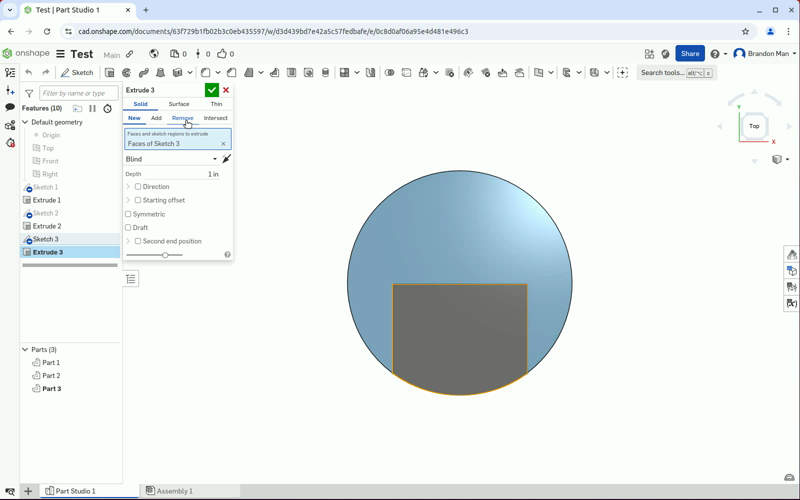
click(186, 120)
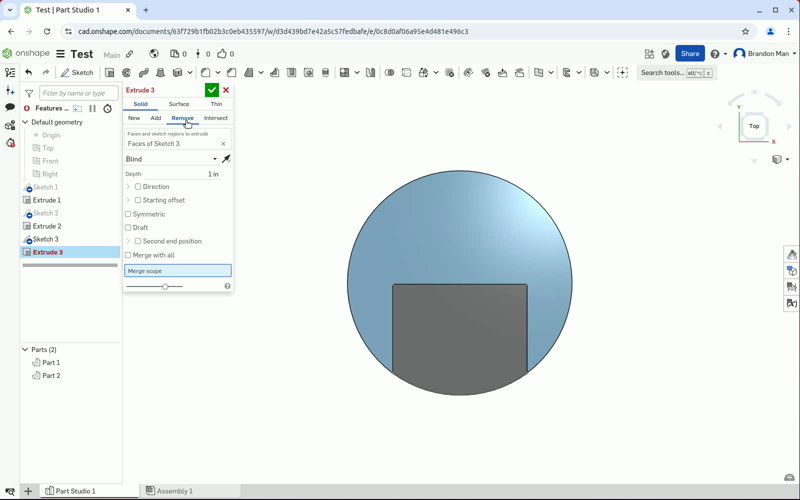
key(tab, 4)
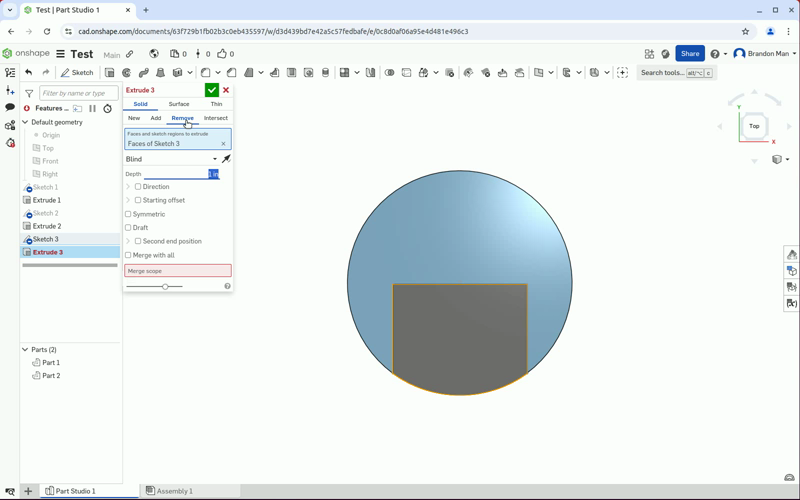
text(-8.666)
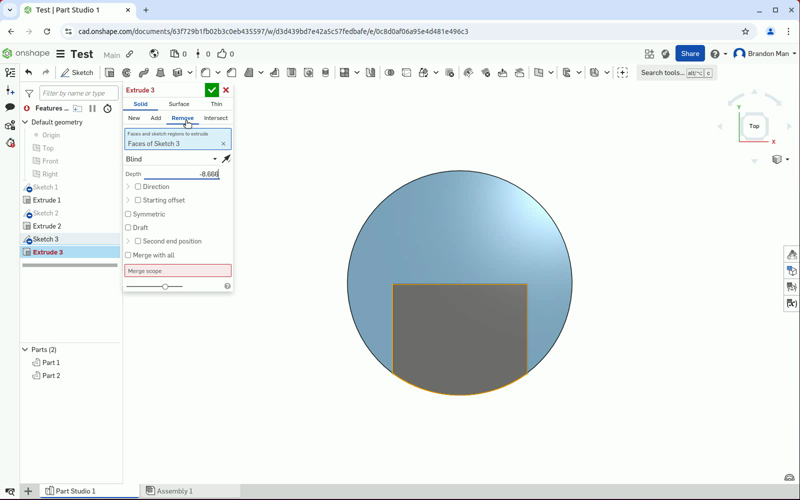
key(tab, 6)
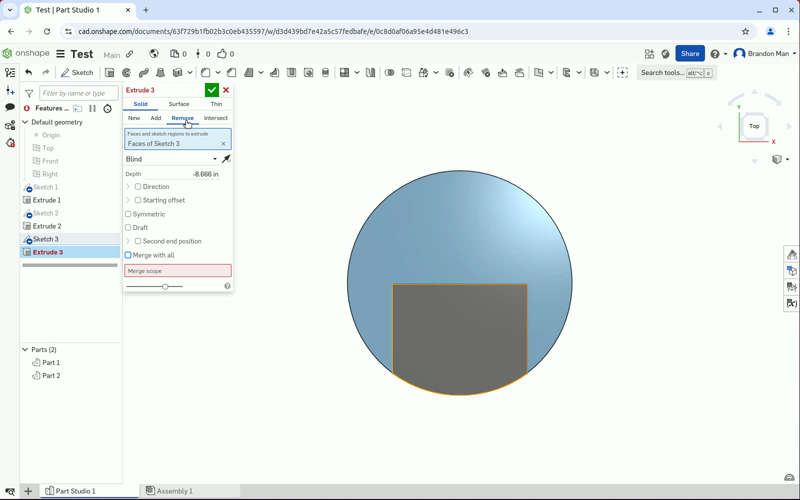
key(space)
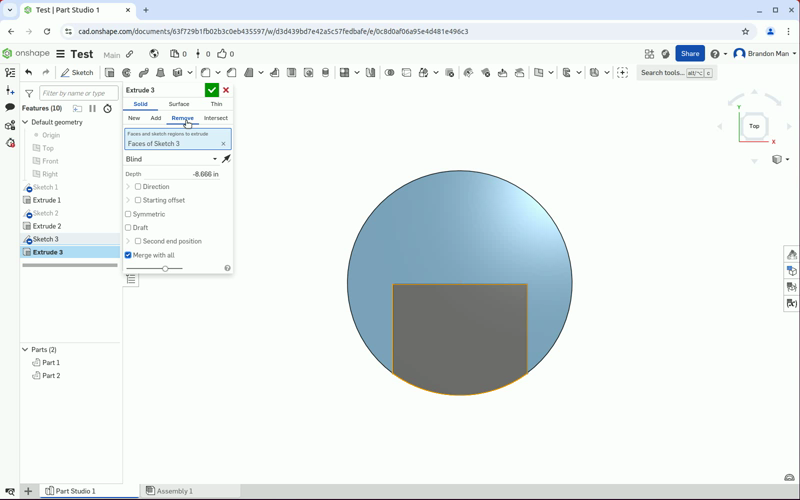
key(enter)
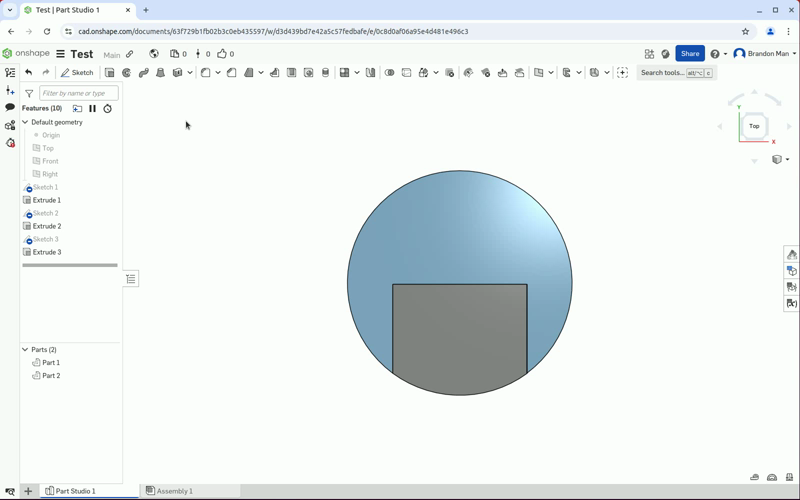
key(shift+h)
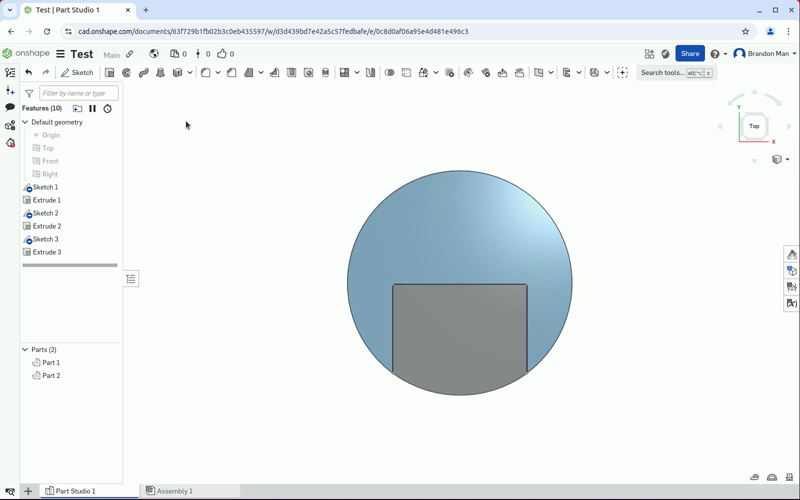
key(shift+h)
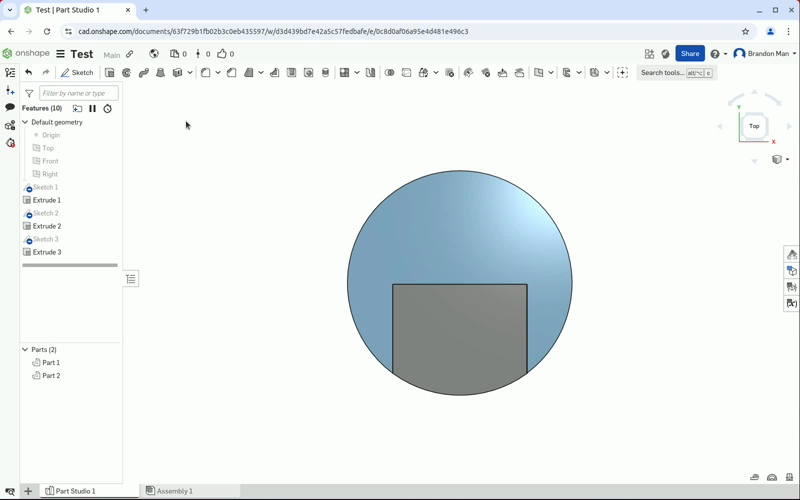
mouse_move(73, 189)
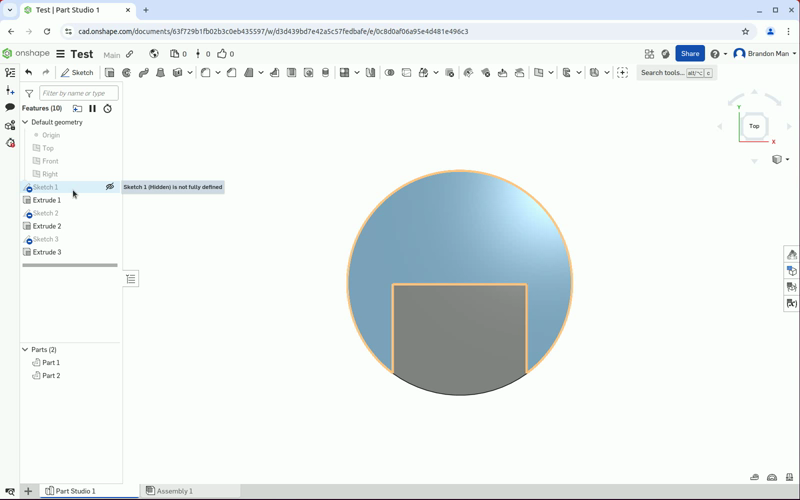
click(73, 189)
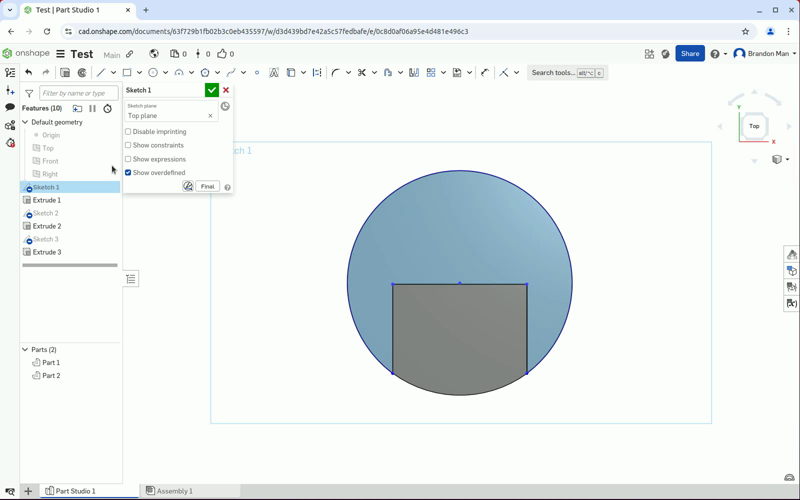
mouse_move(229, 92)
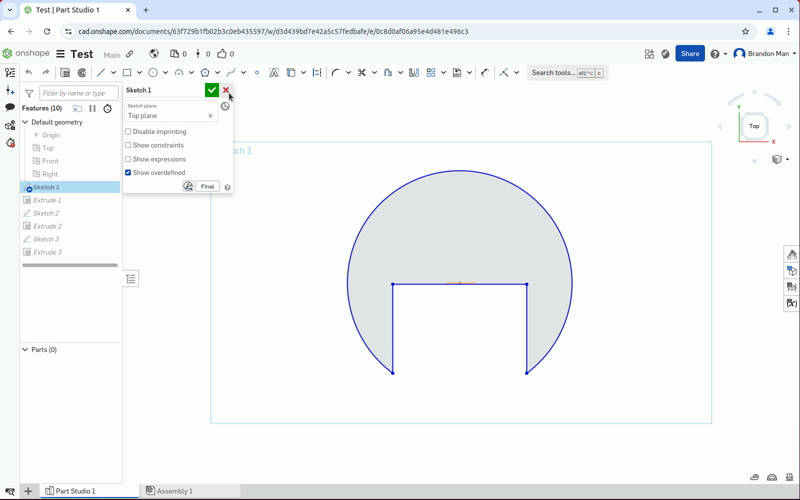
click(229, 92)
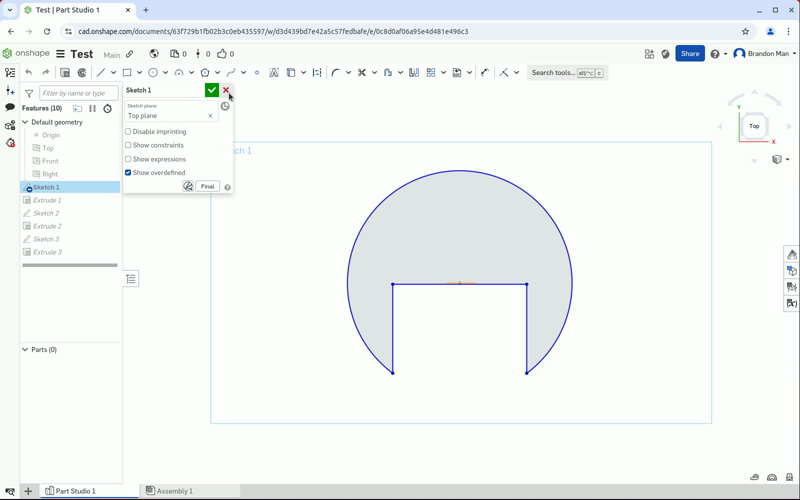
key(shift+s)
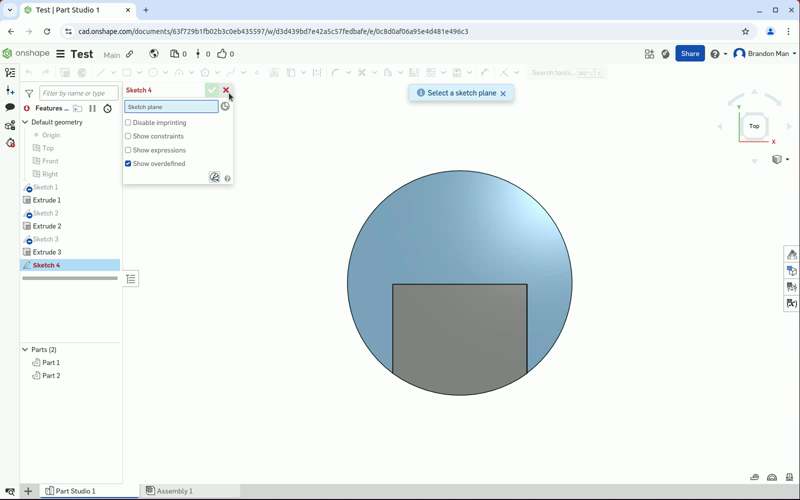
mouse_move(73, 150)
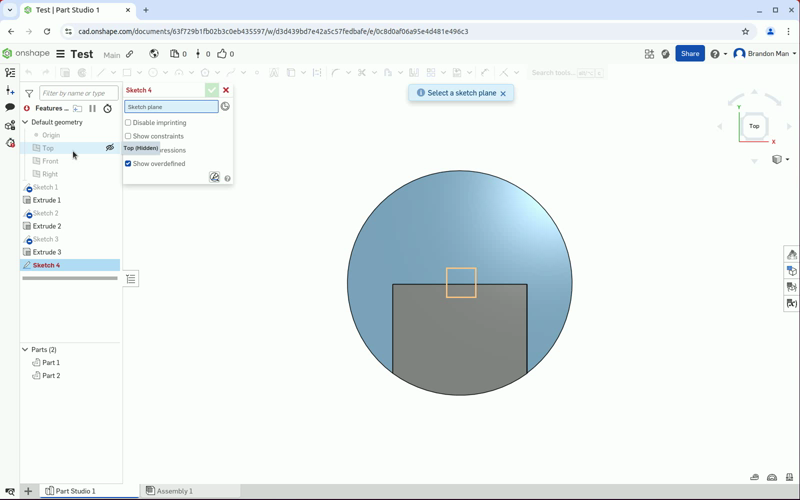
click(73, 150)
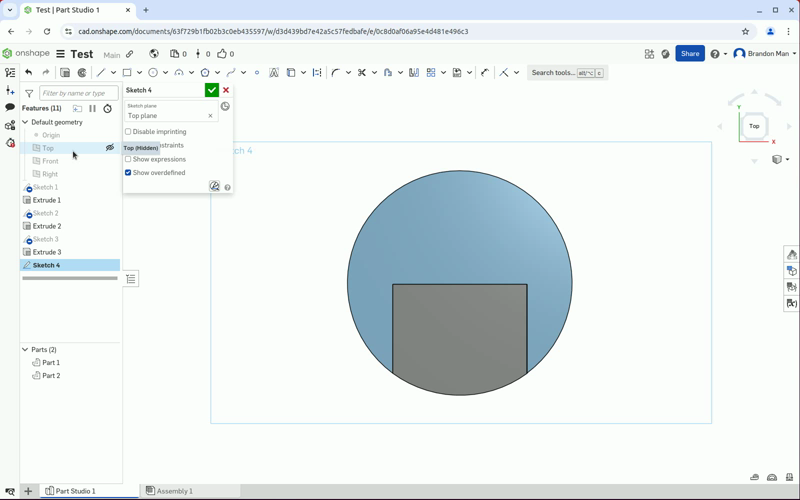
mouse_move(73, 352)
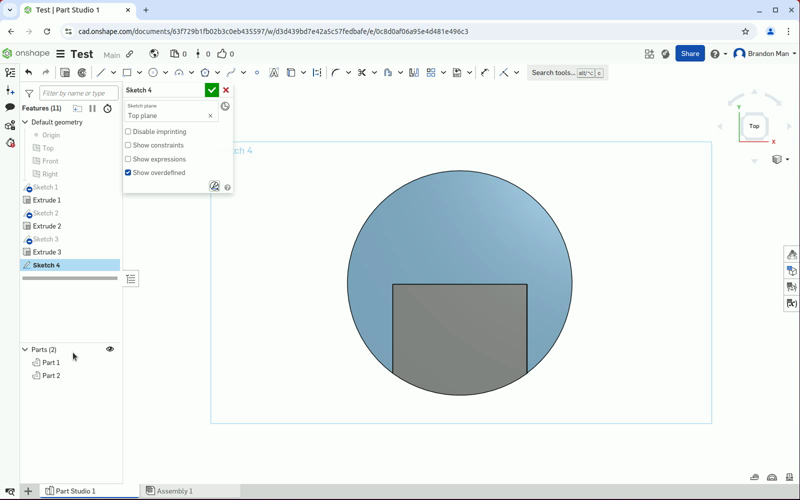
key(y)
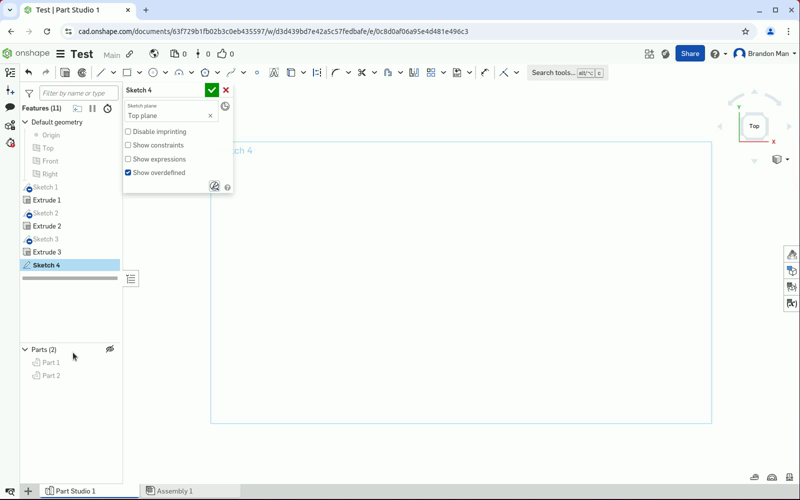
key(l)
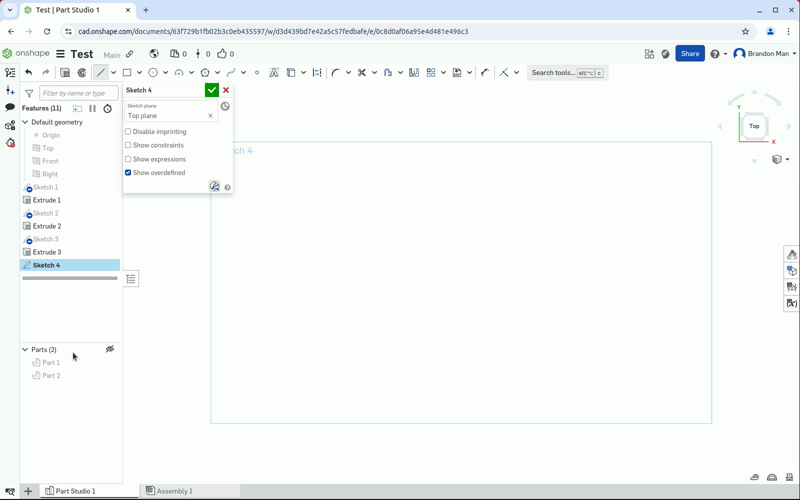
key_down(shift)
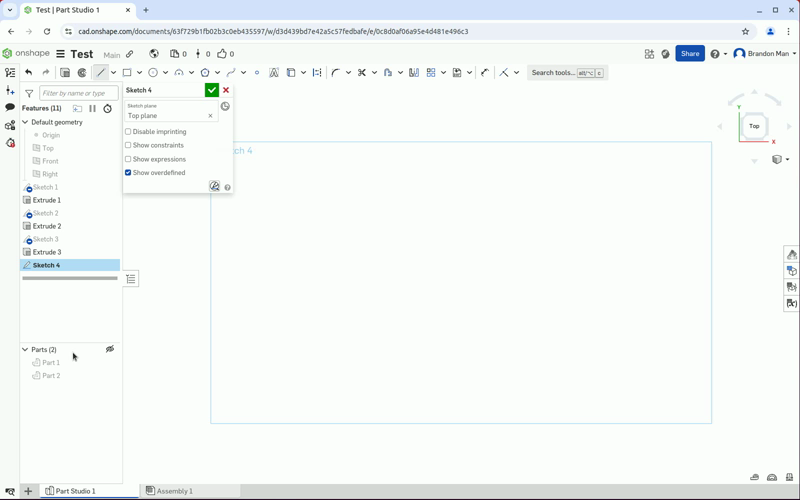
mouse_move(392, 414)
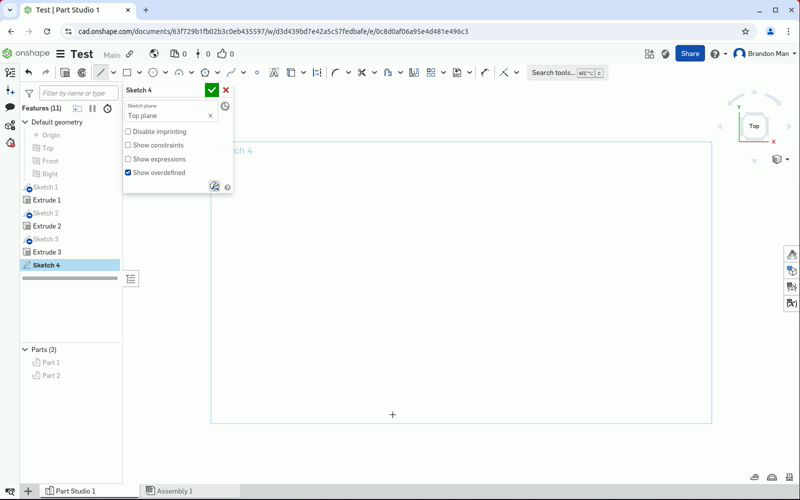
click(392, 414)
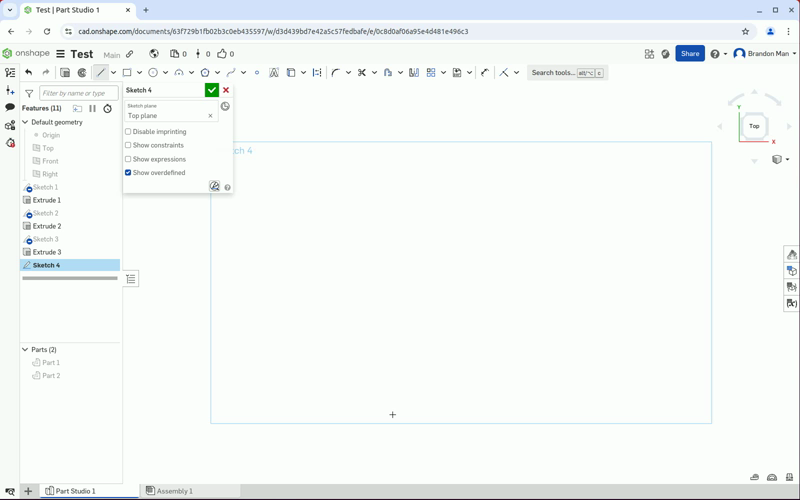
key_up(shift)
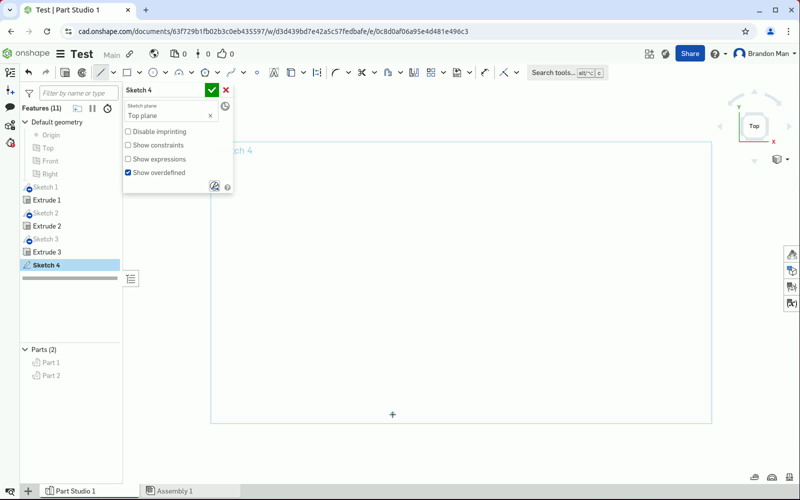
key_down(shift)
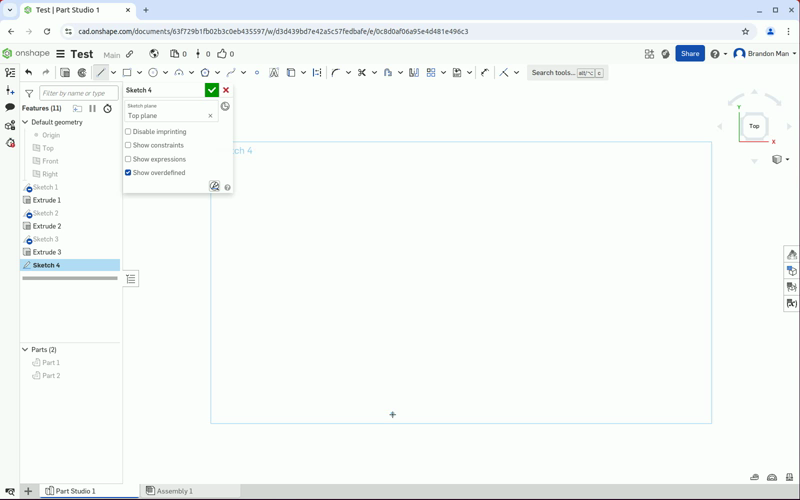
mouse_move(527, 414)
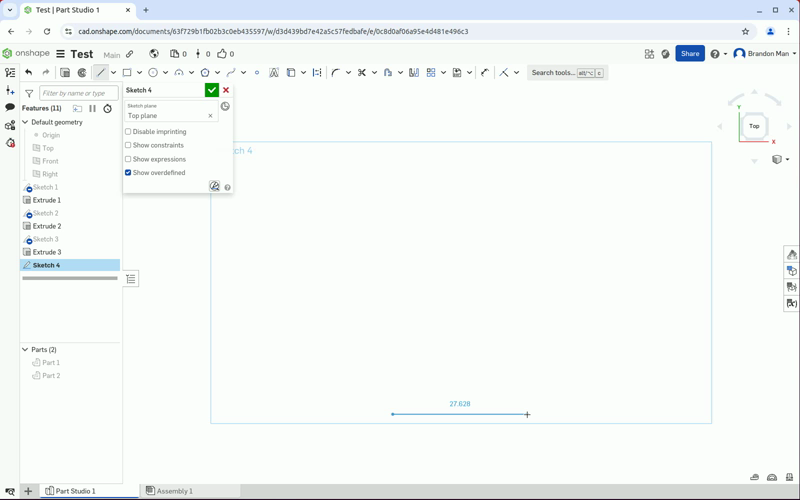
click(527, 414)
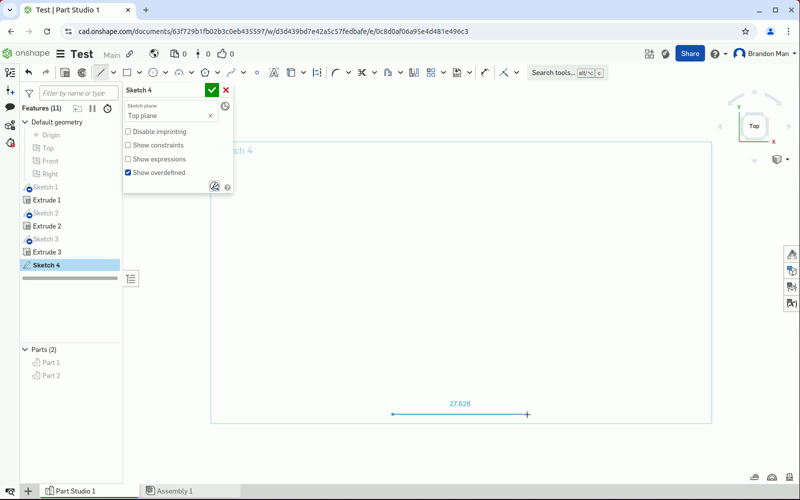
key_up(shift)
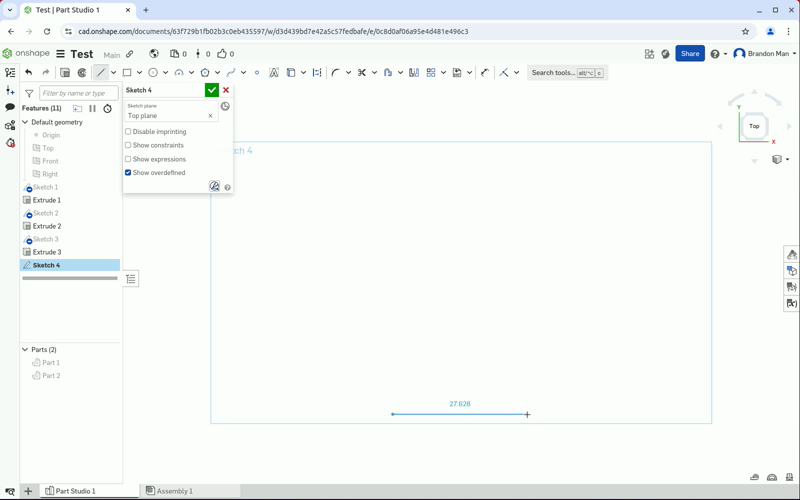
key_down(shift)
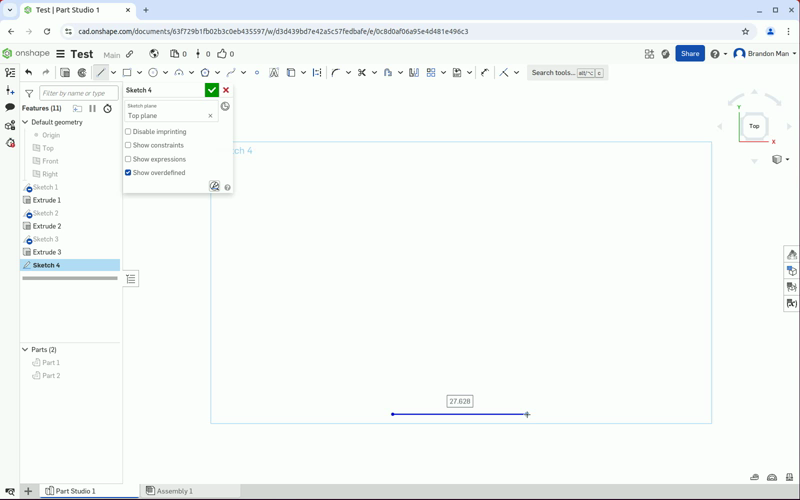
mouse_move(527, 314)
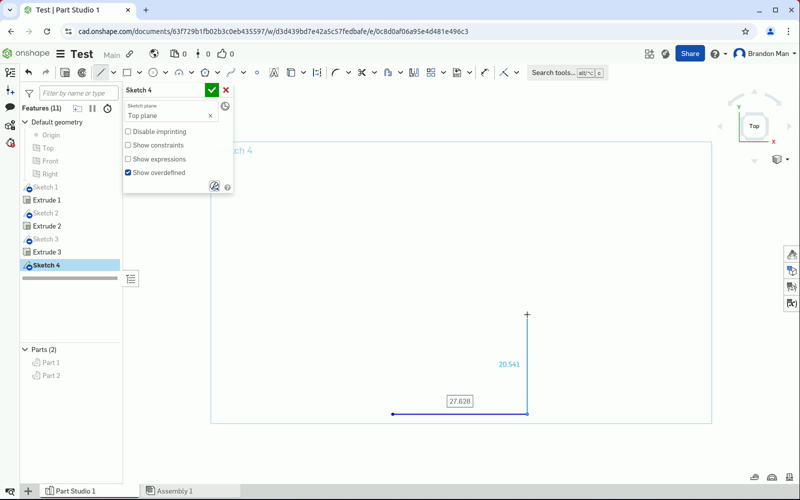
click(527, 314)
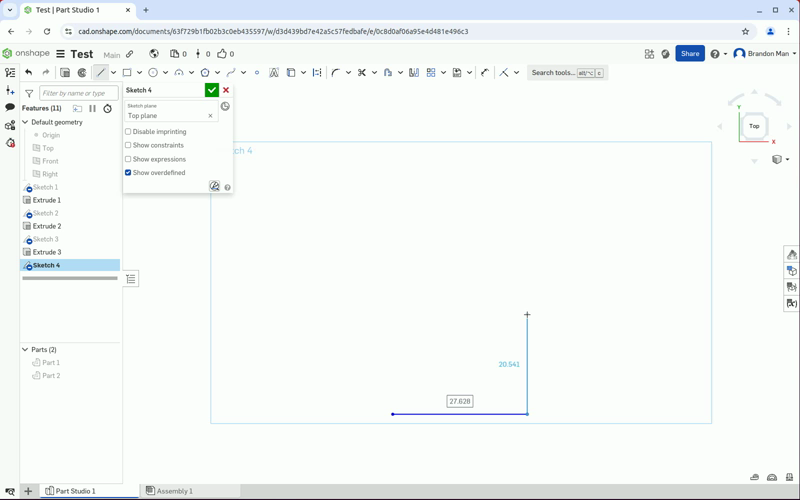
key_up(shift)
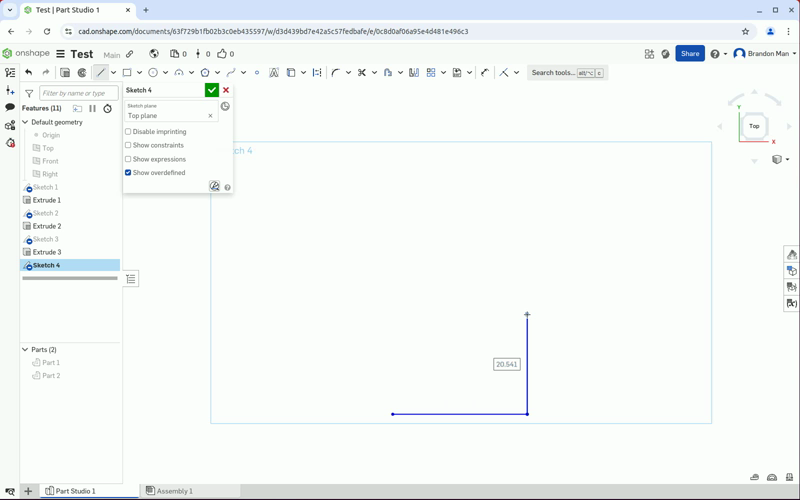
key(esc)
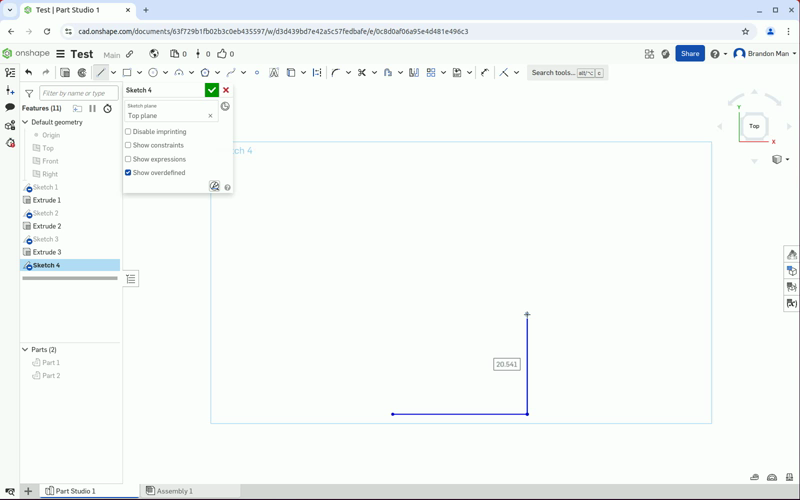
key(a)
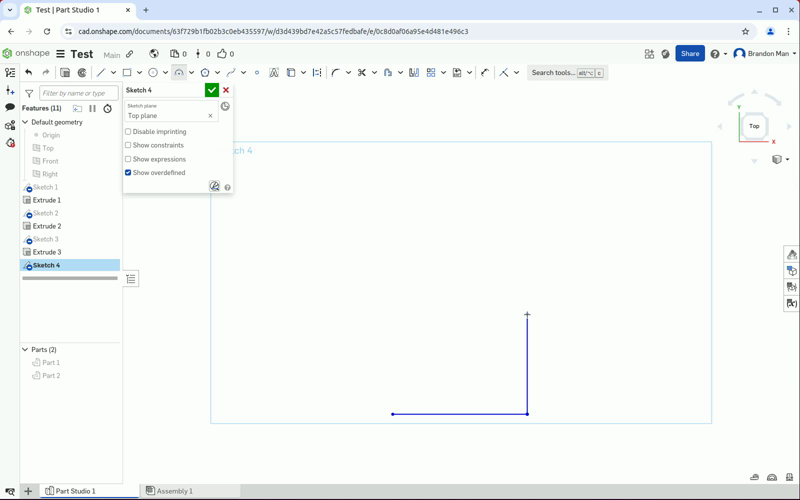
mouse_move(527, 314)
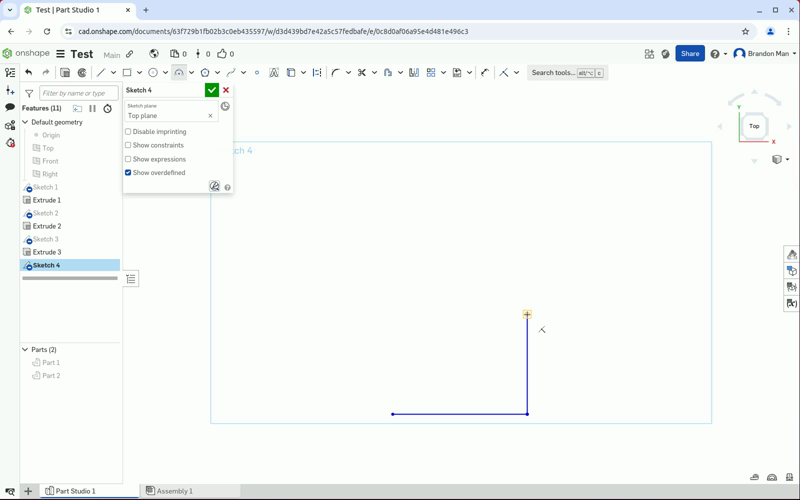
click(527, 314)
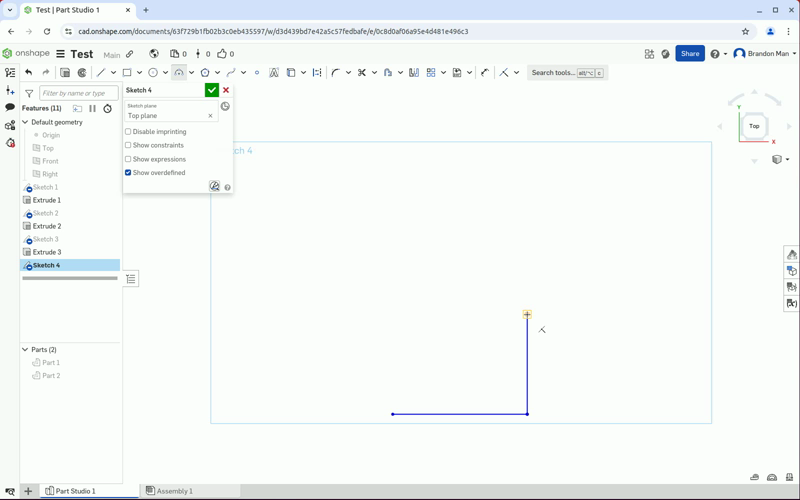
key_down(shift)
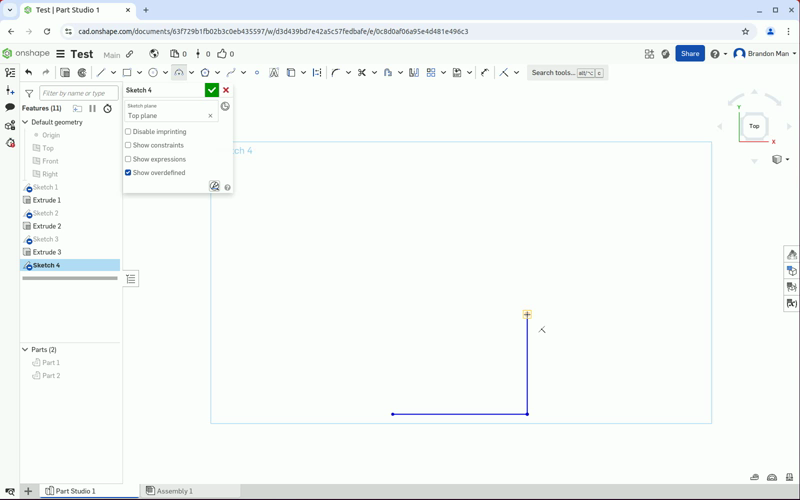
mouse_move(392, 314)
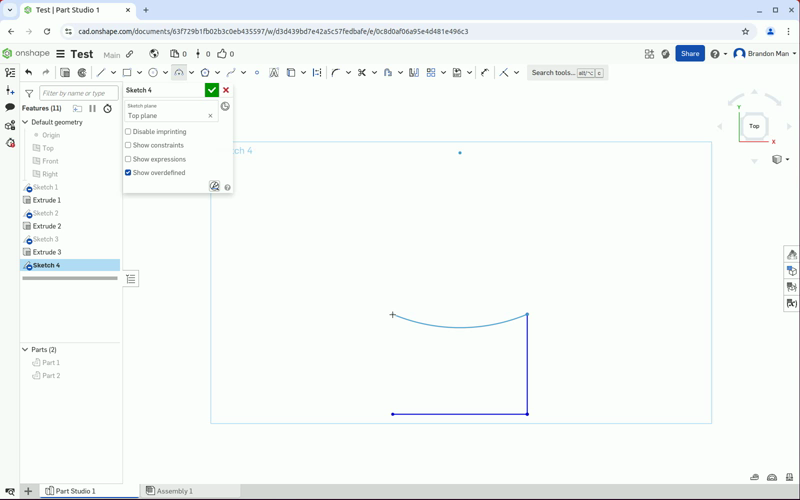
click(392, 314)
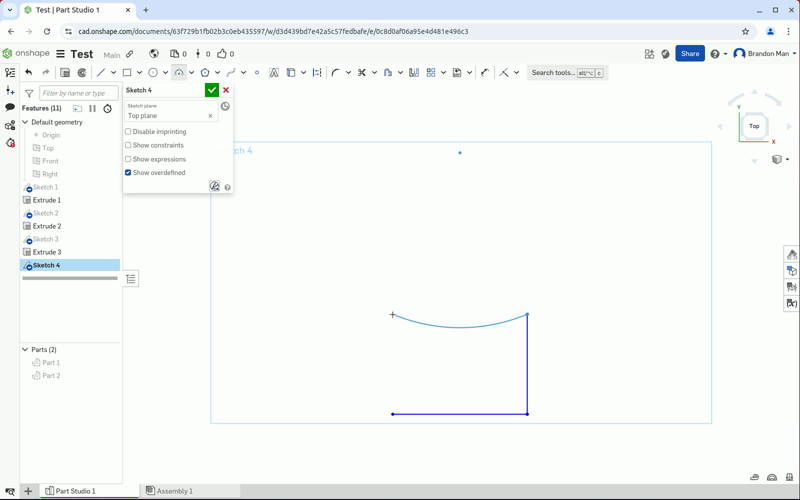
mouse_move(460, 336)
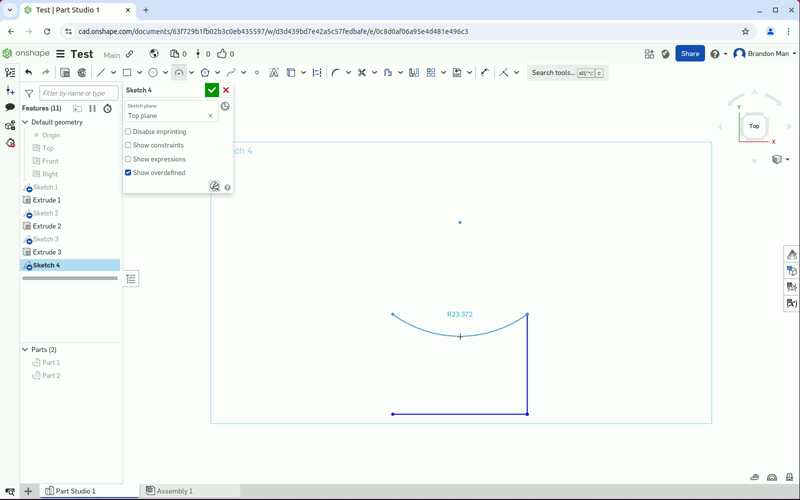
click(460, 336)
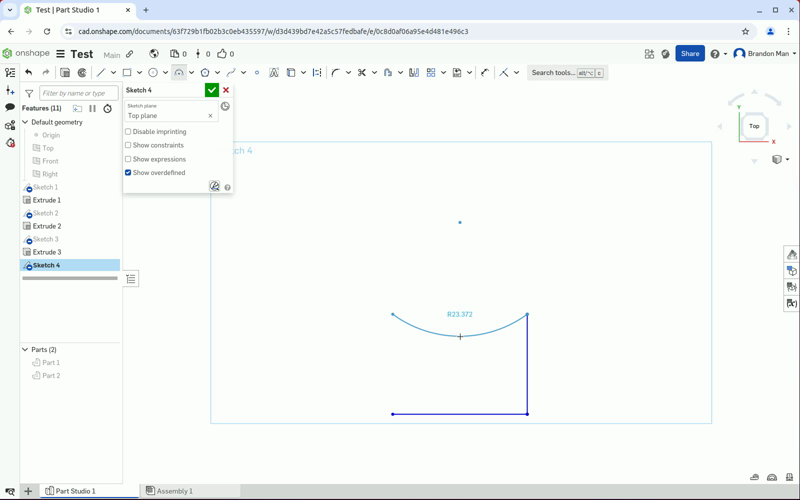
key_up(shift)
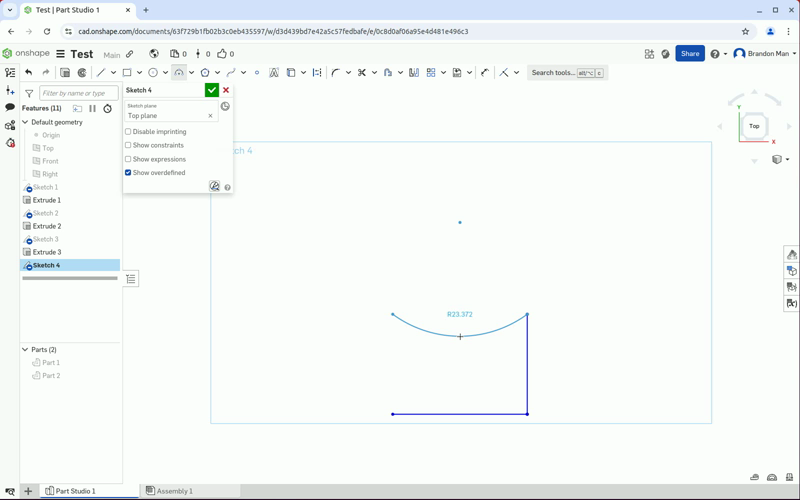
key(esc)
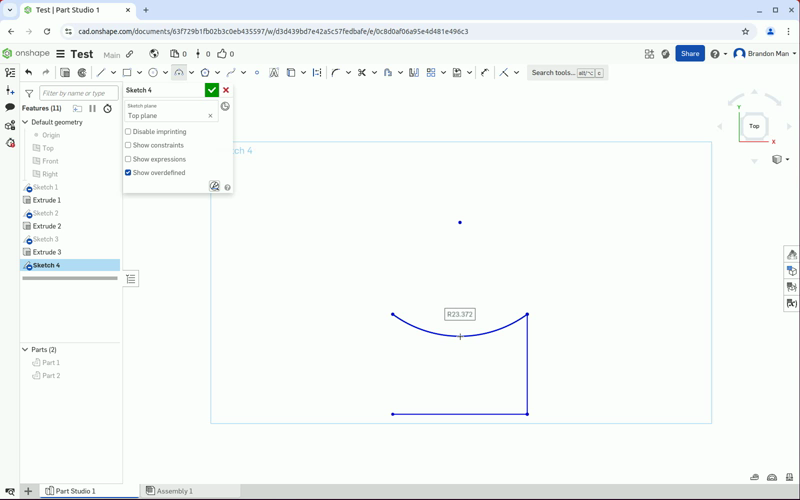
key(l)
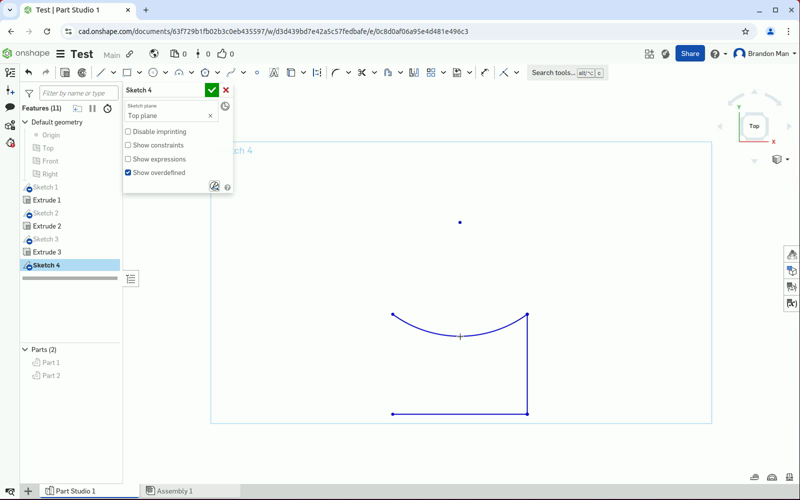
mouse_move(392, 314)
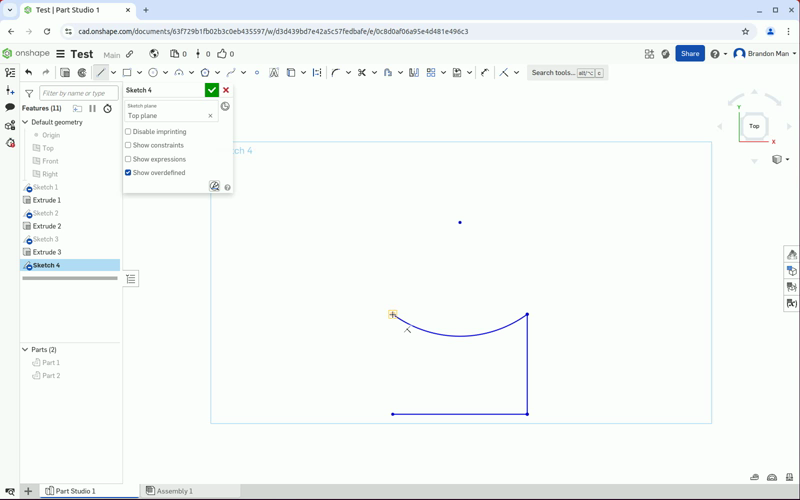
click(392, 314)
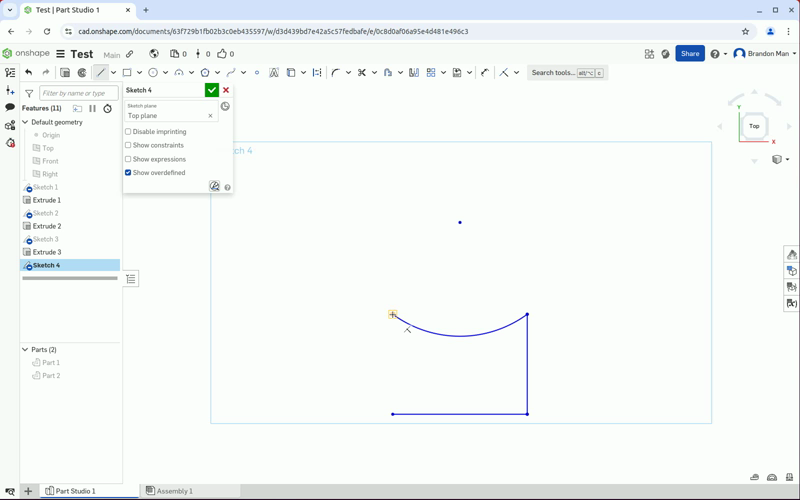
key_down(shift)
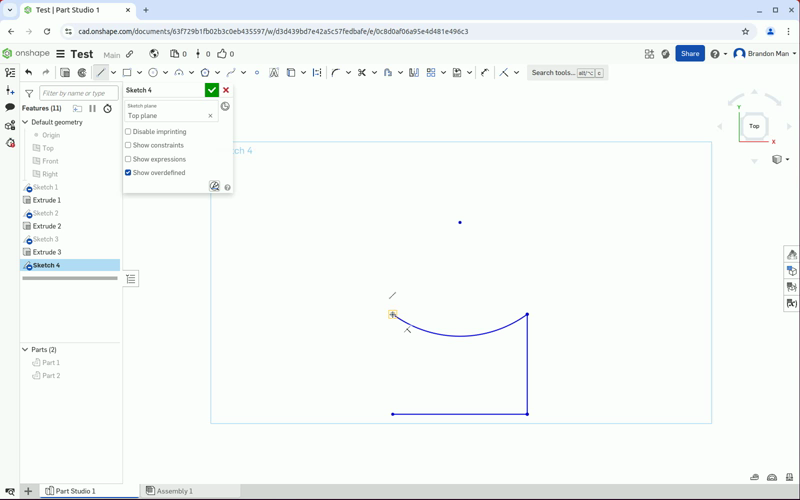
mouse_move(392, 414)
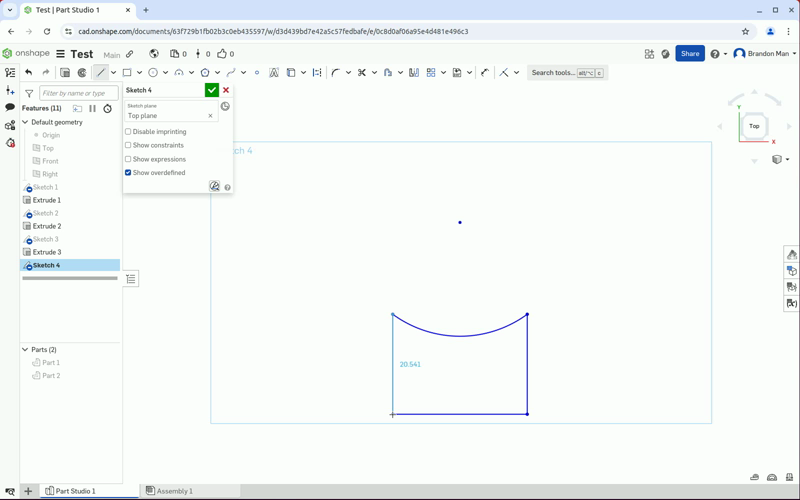
key_up(shift)
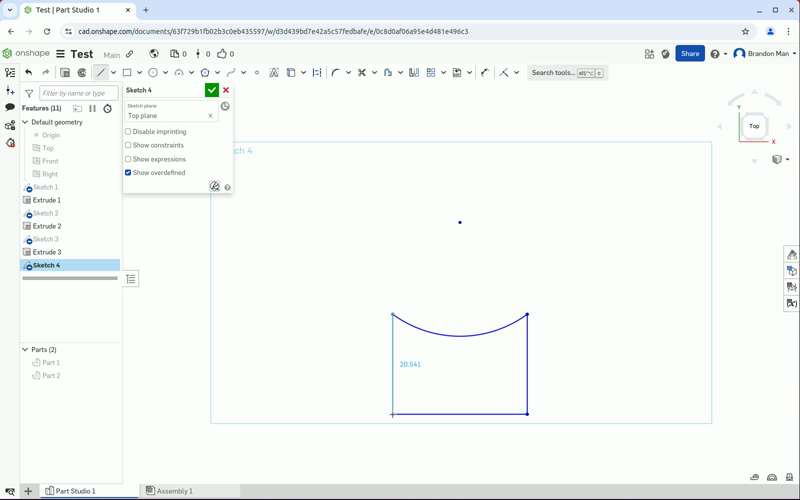
click(392, 414)
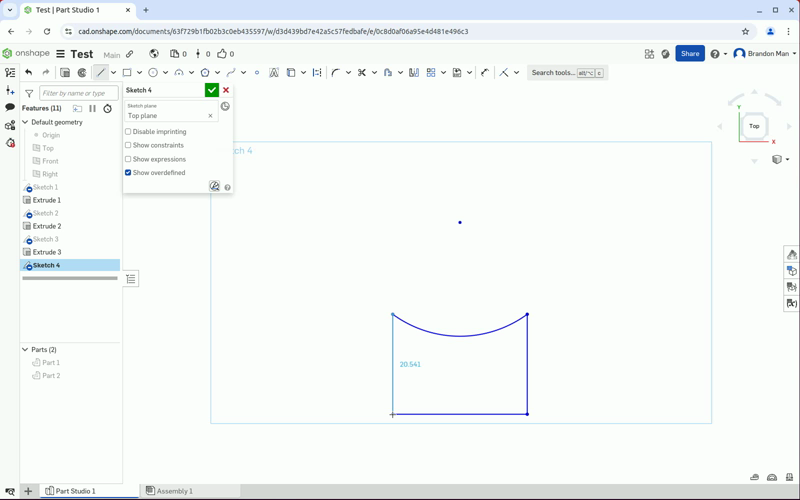
key(esc)
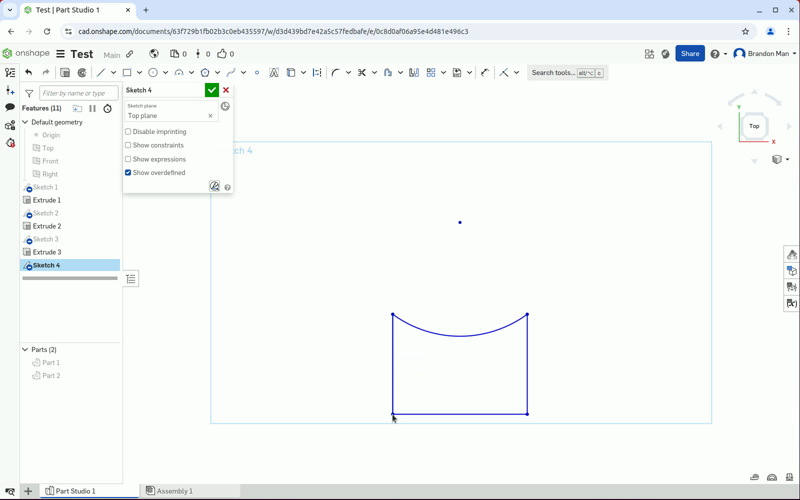
mouse_move(505, 362)
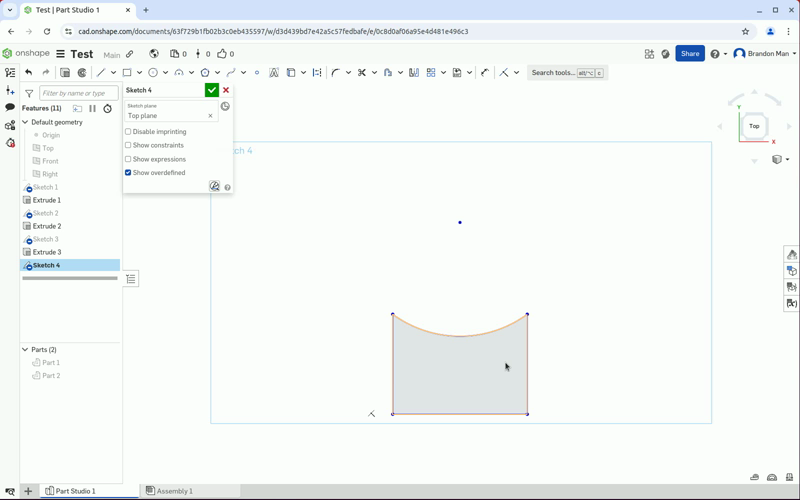
click(505, 362)
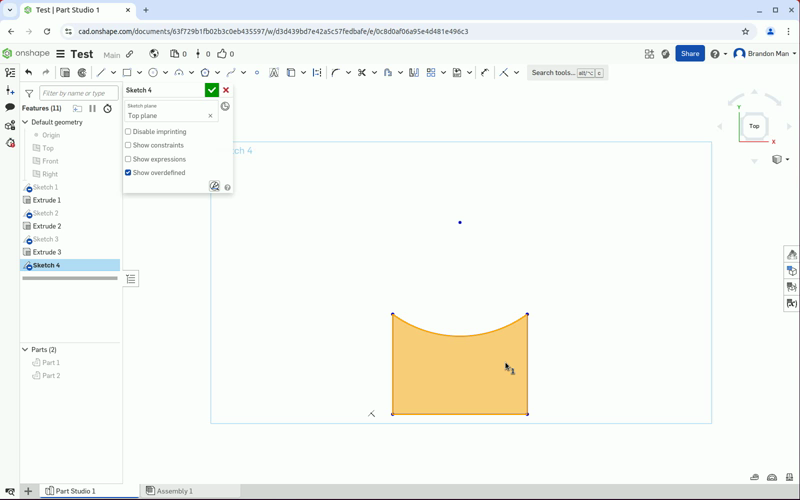
mouse_move(73, 352)
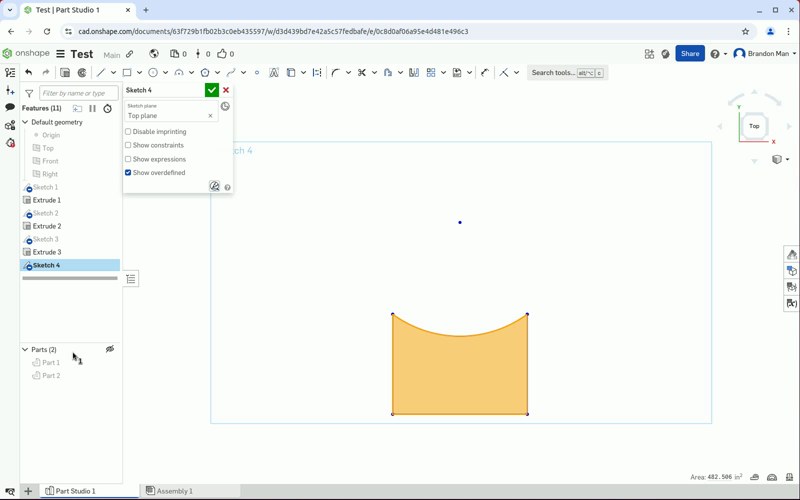
key(shift+y)
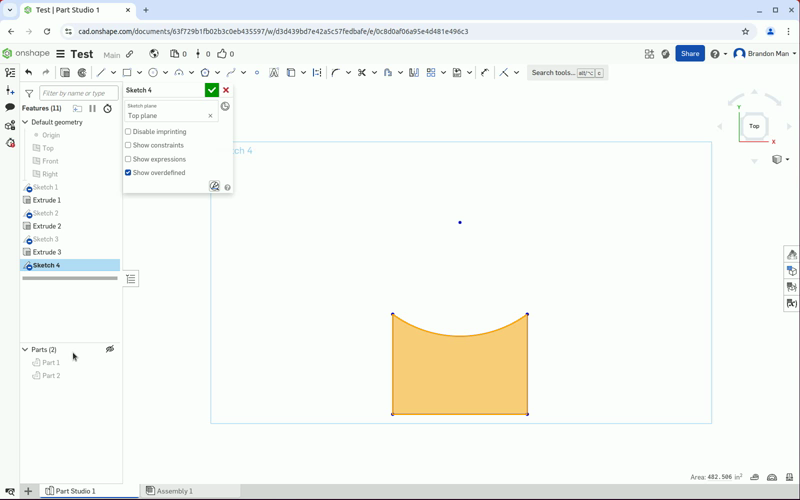
key(shift+e)
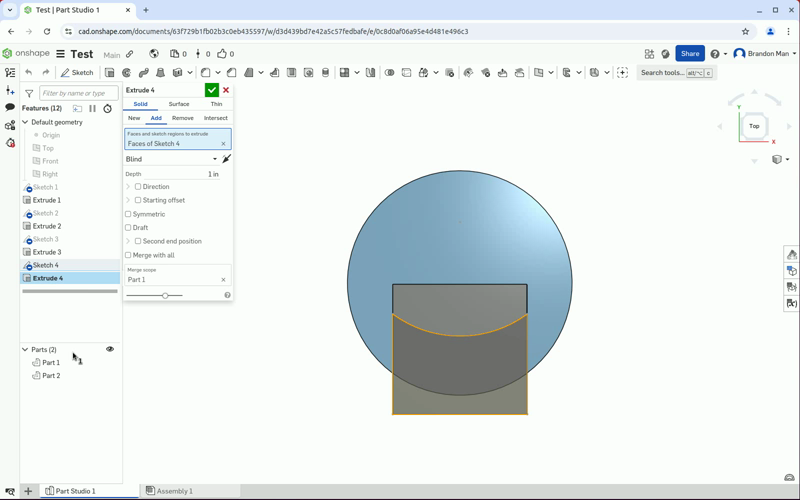
mouse_move(143, 106)
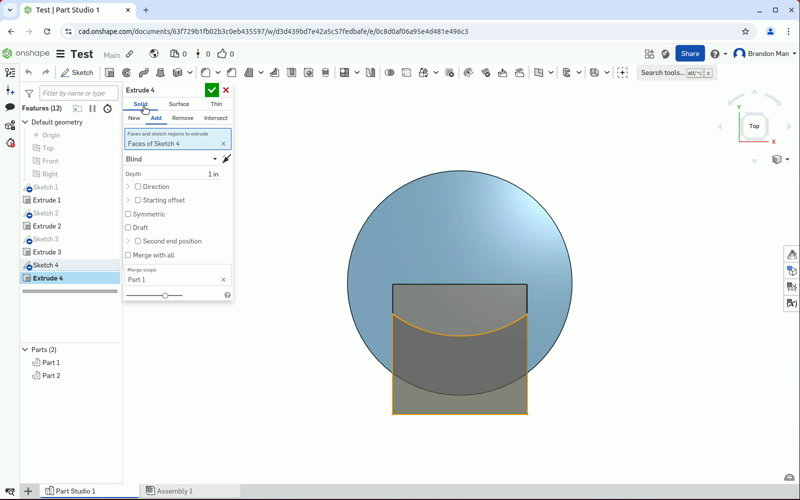
click(143, 106)
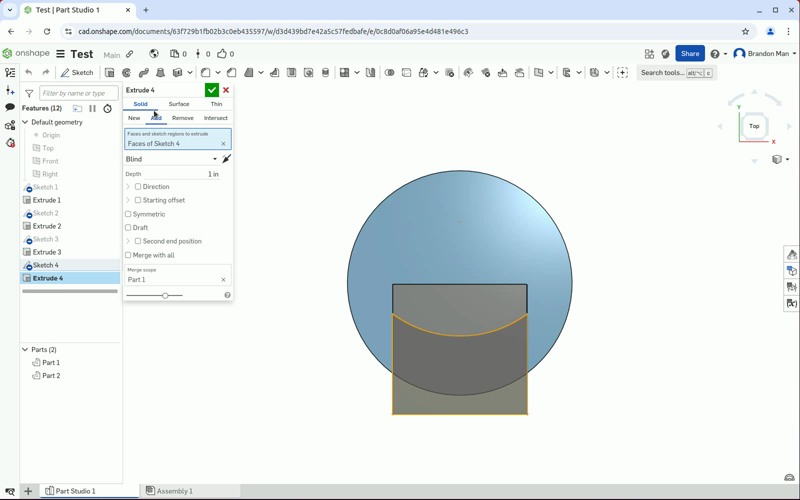
mouse_move(186, 120)
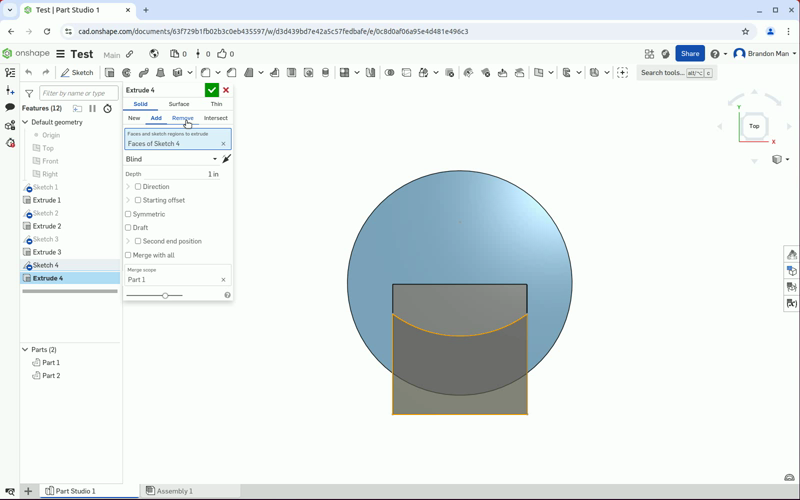
click(186, 120)
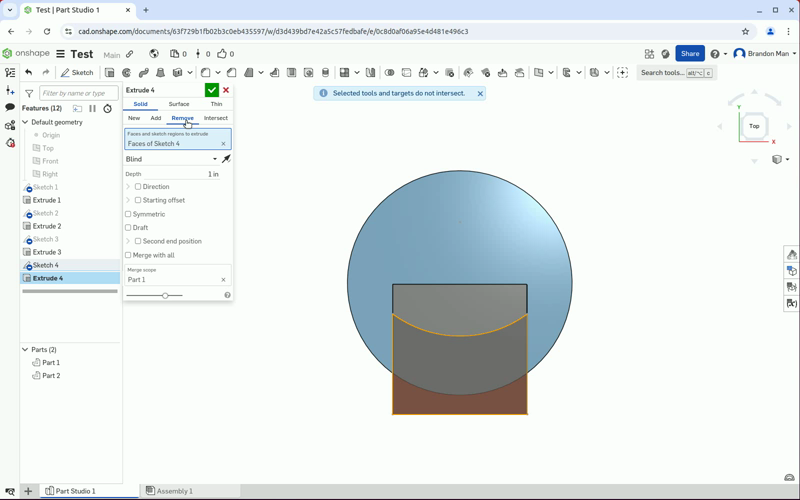
key(tab, 4)
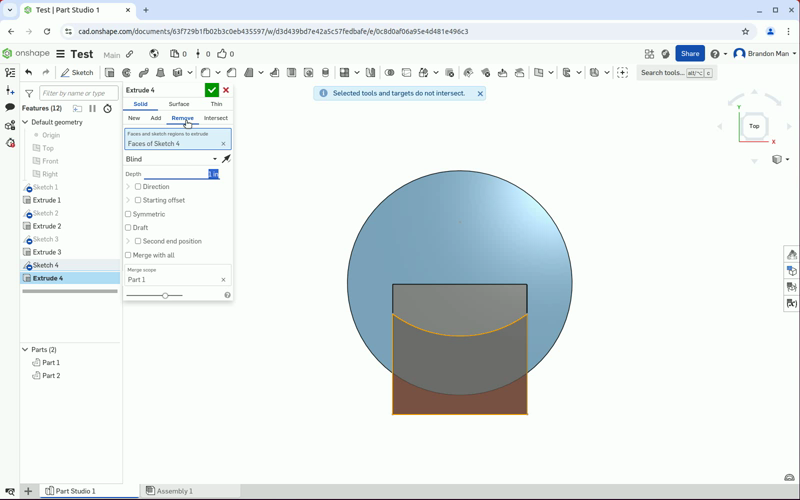
text(-8.666)
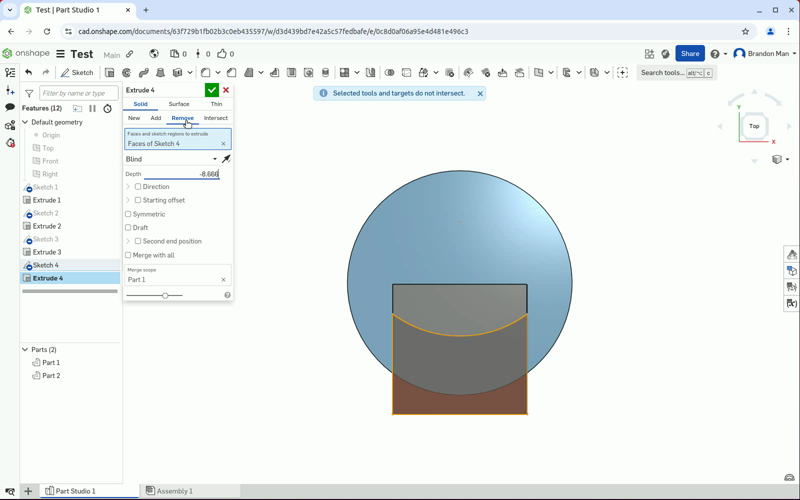
key(tab, 6)
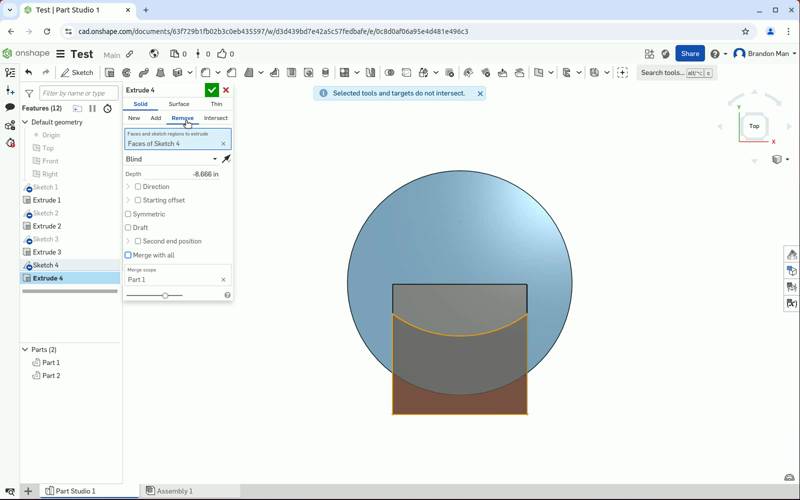
key(space)
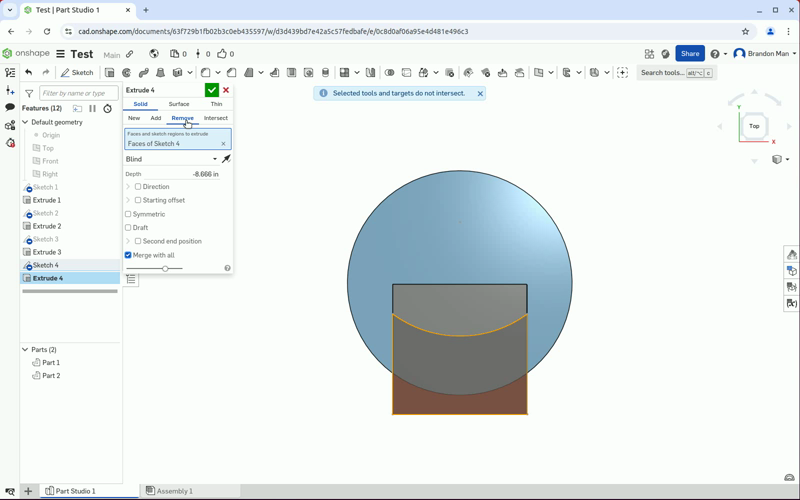
key(enter)
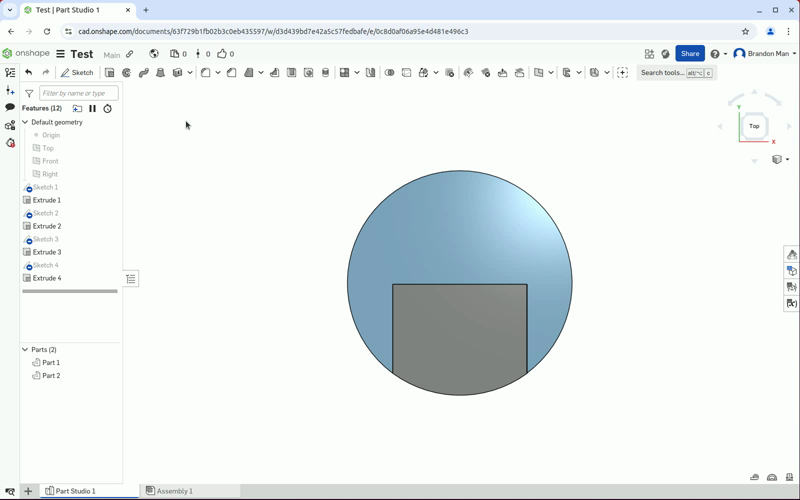
key(shift+h)
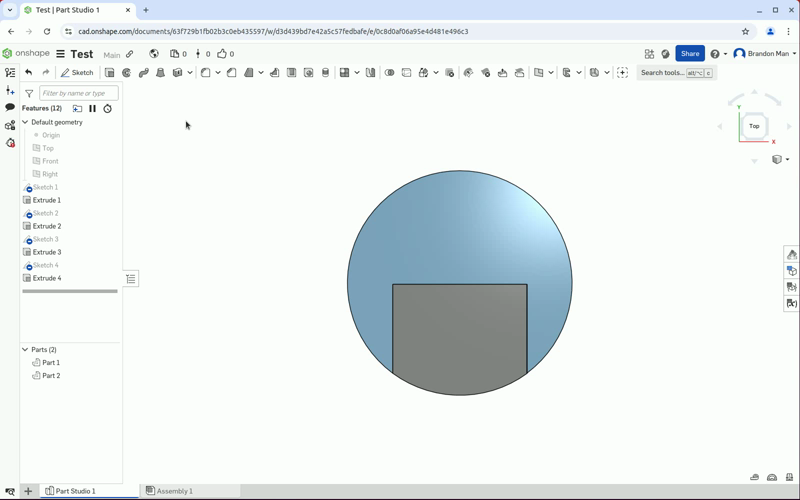
key(shift+h)
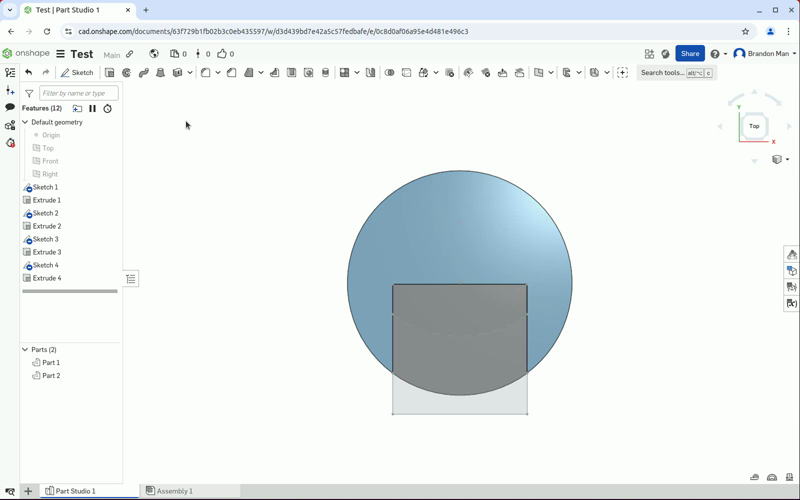
key(shift+7)
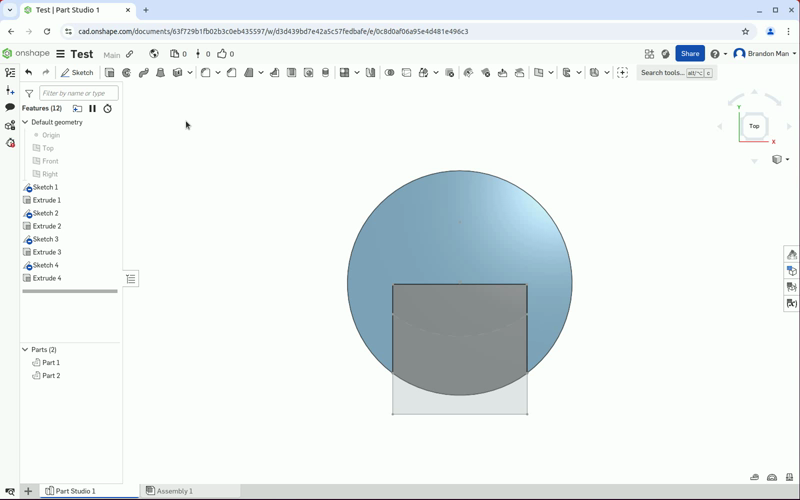
key(up, 3)
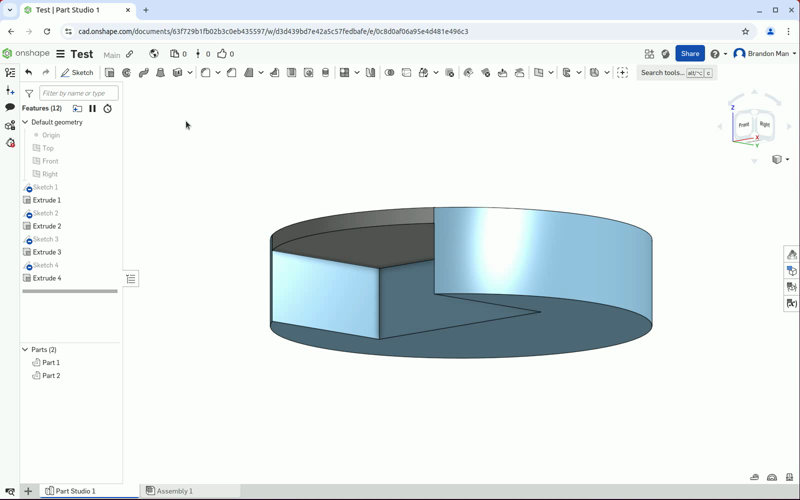
key(left, 3)
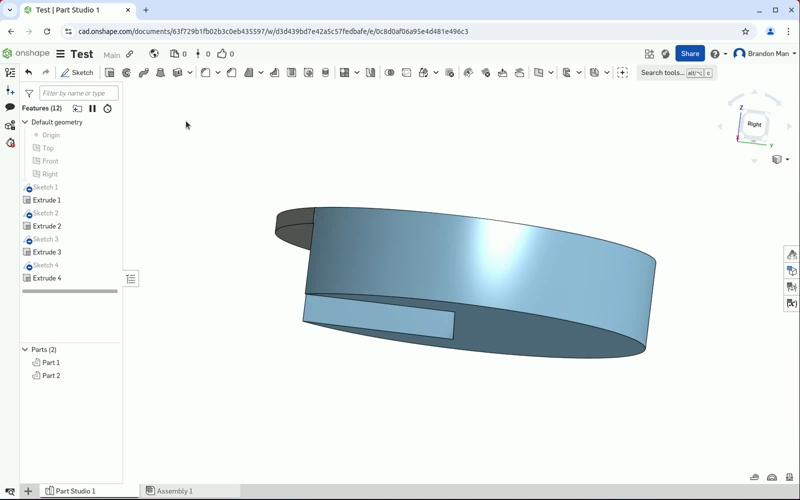
key(right, 3)
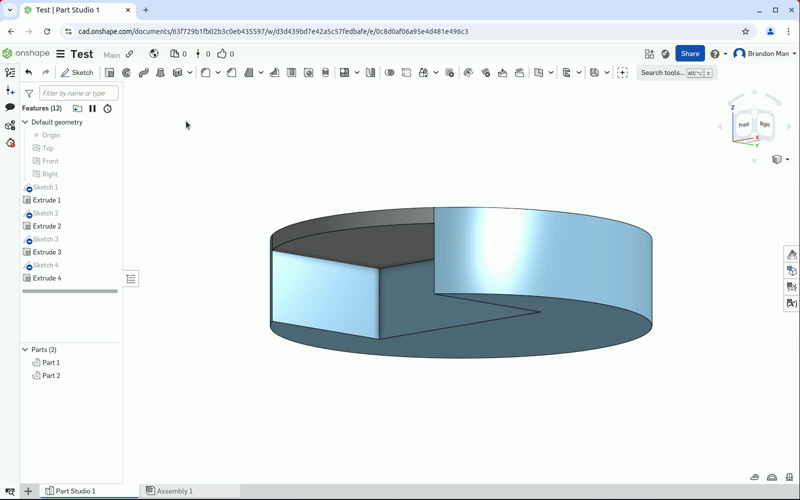
key(down, 3)
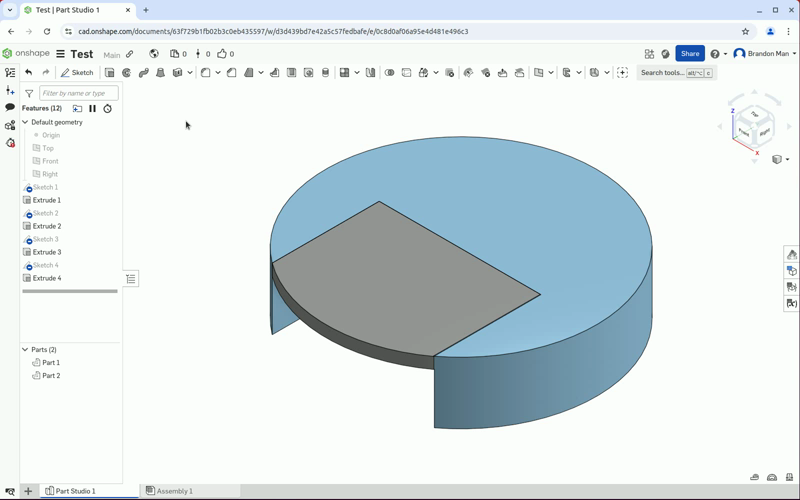
mouse_move(73, 189)
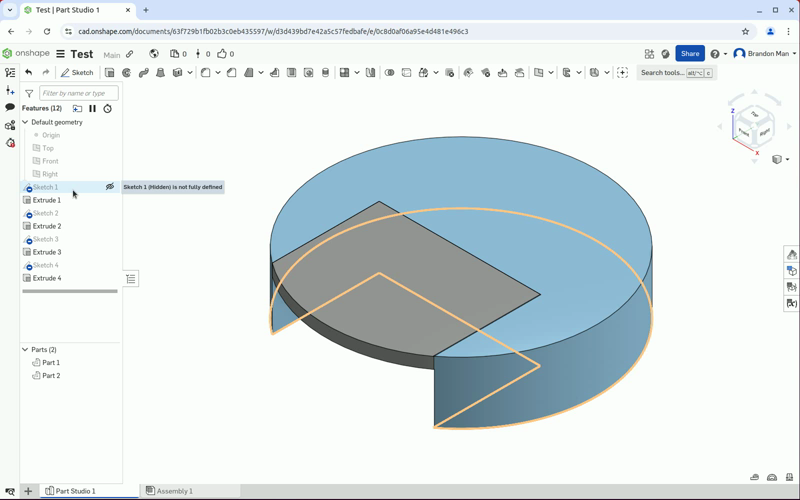
click(73, 189)